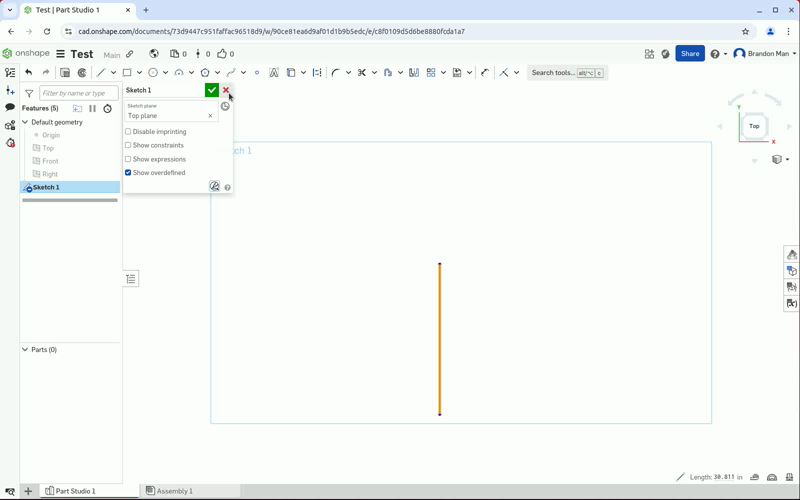
key(shift+h)
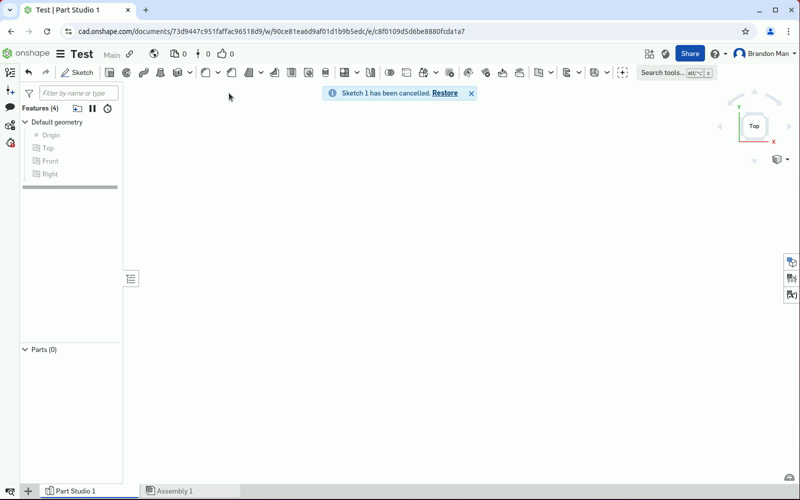
mouse_move(73, 352)
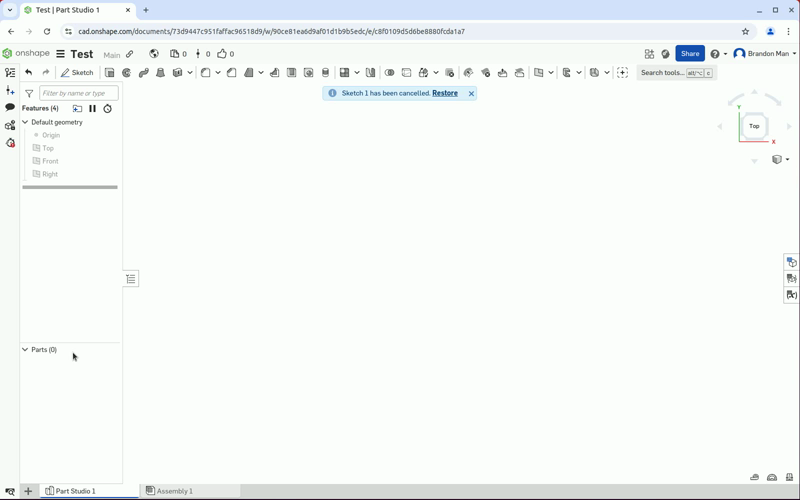
key(y)
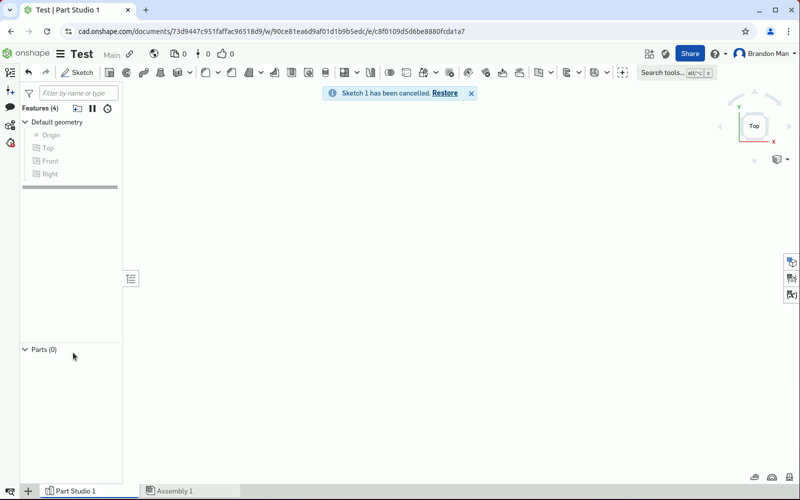
key(shift+p)
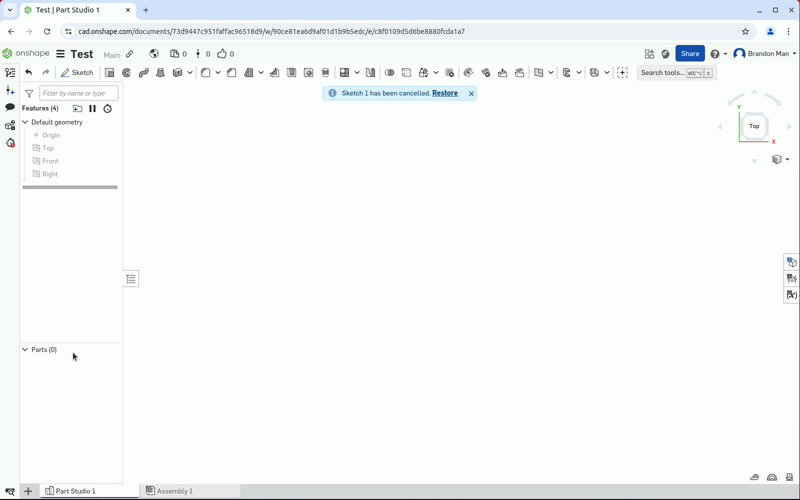
key(space)
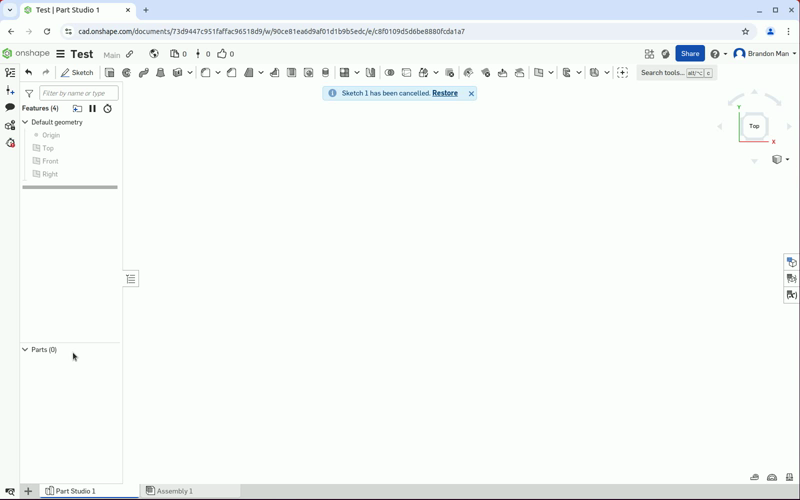
key_down(shift)
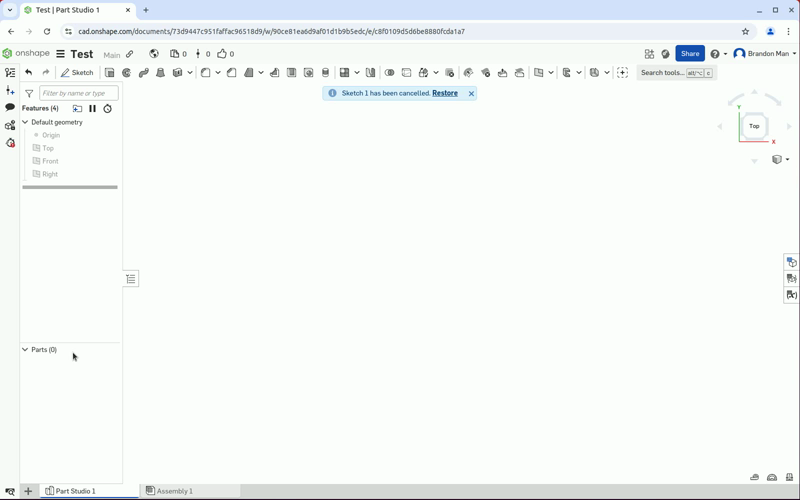
key(up)
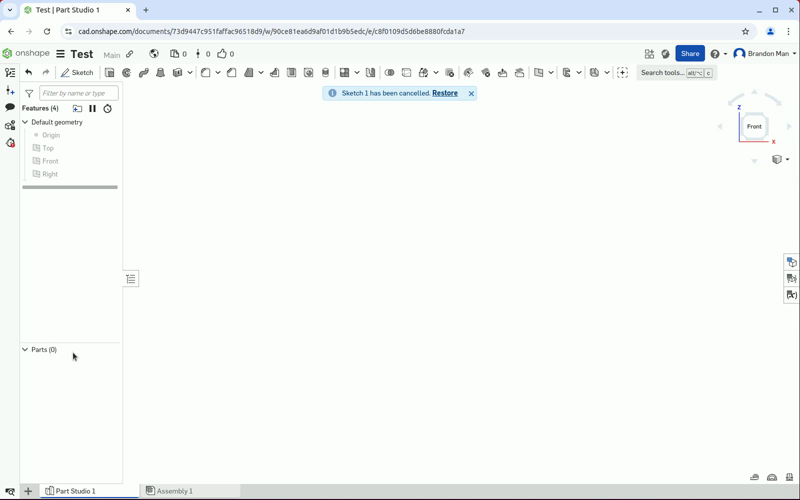
key_up(shift)
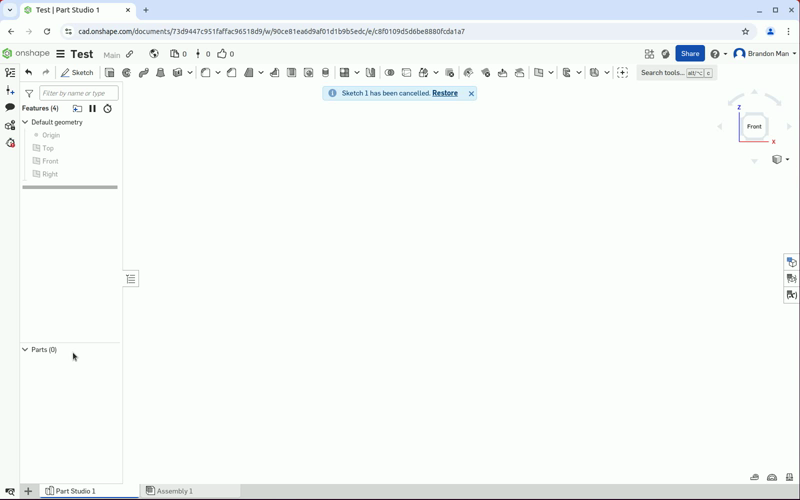
key(space)
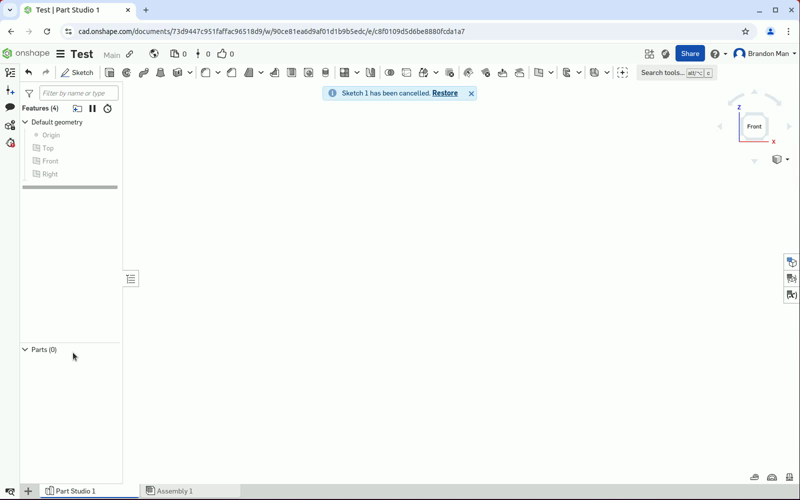
key_down(shift)
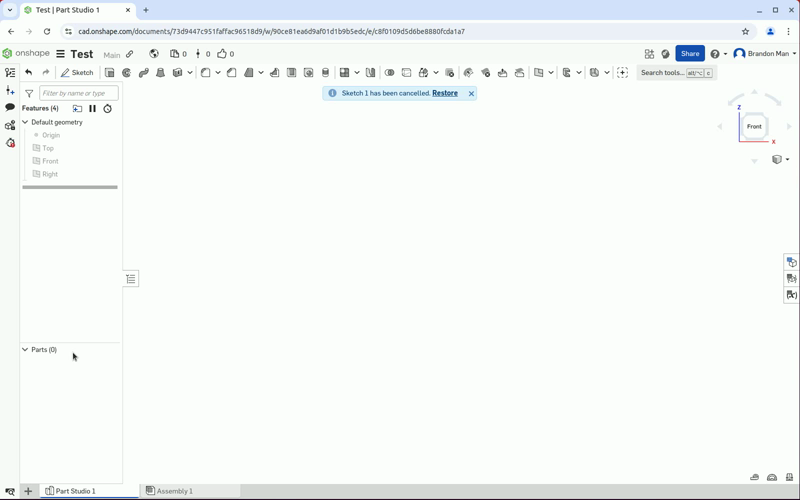
key(left)
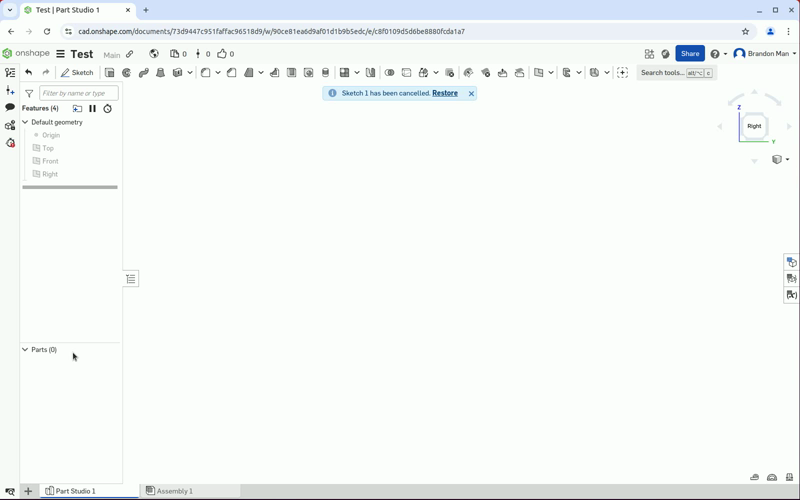
key_up(shift)
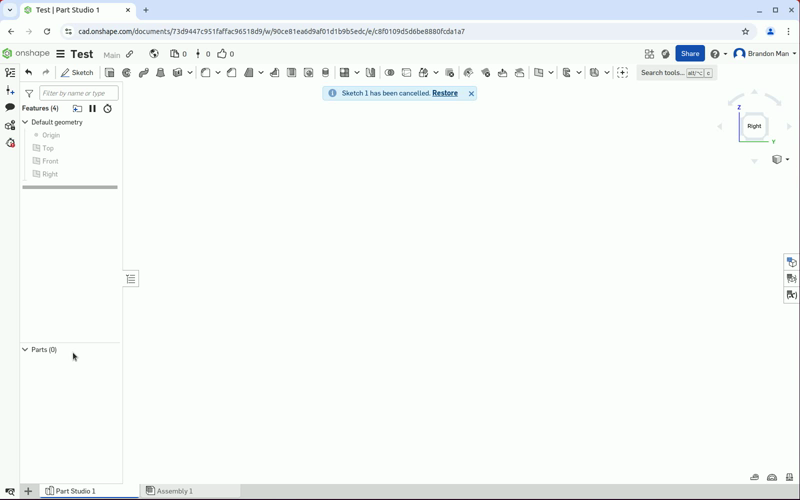
mouse_move(73, 352)
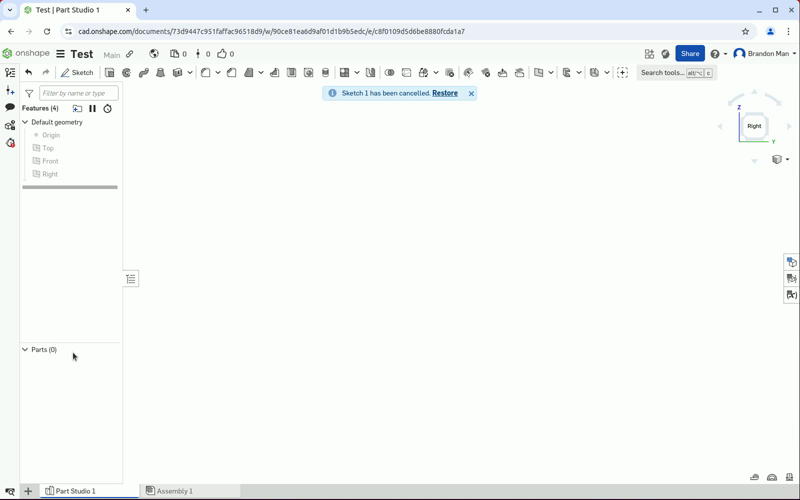
key(shift+y)
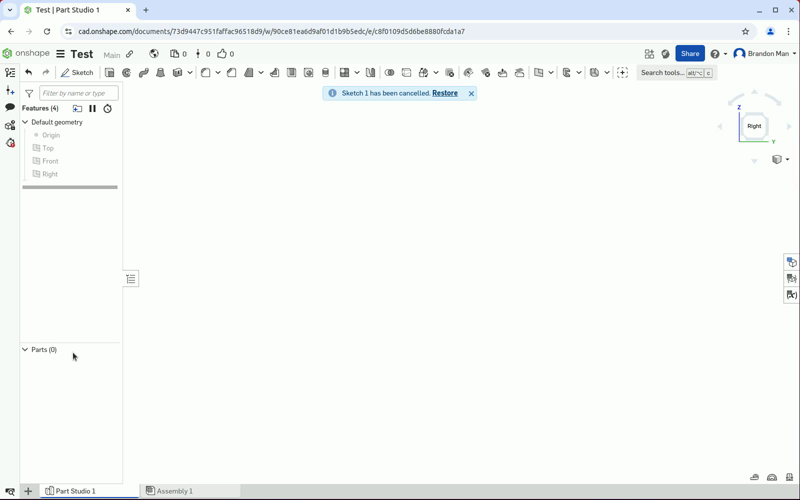
key(shift+s)
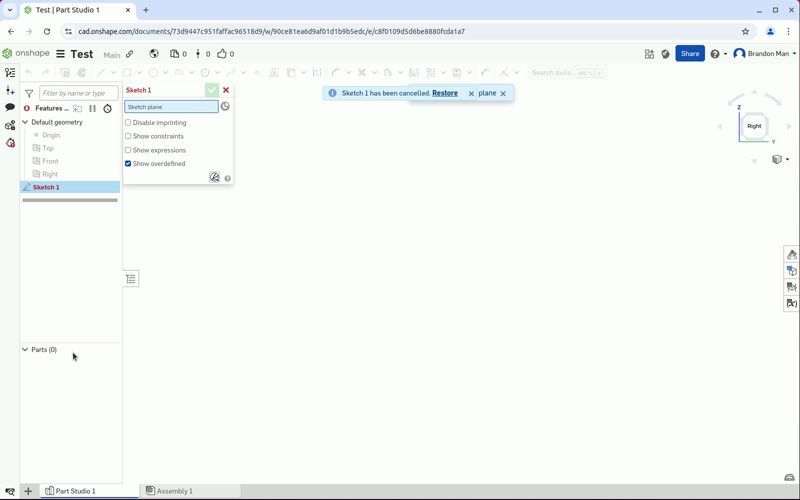
mouse_move(73, 176)
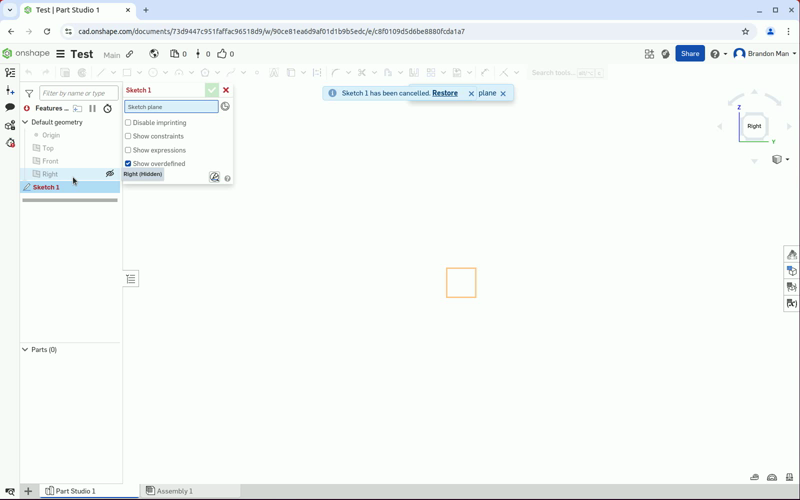
click(73, 176)
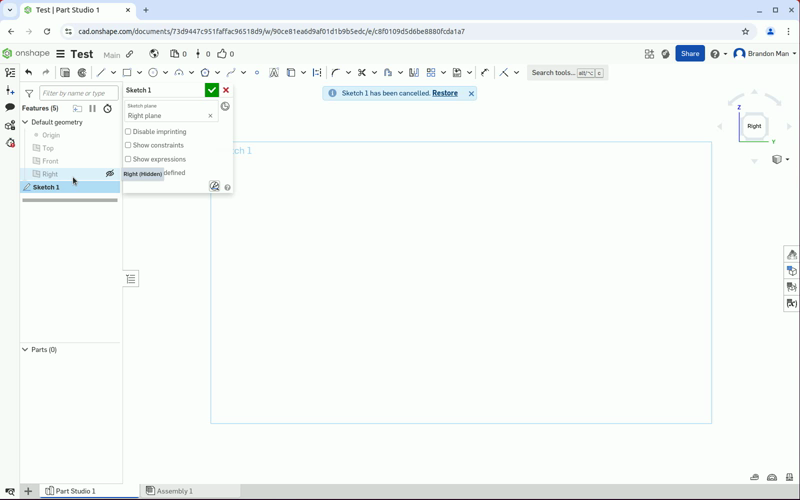
mouse_move(73, 352)
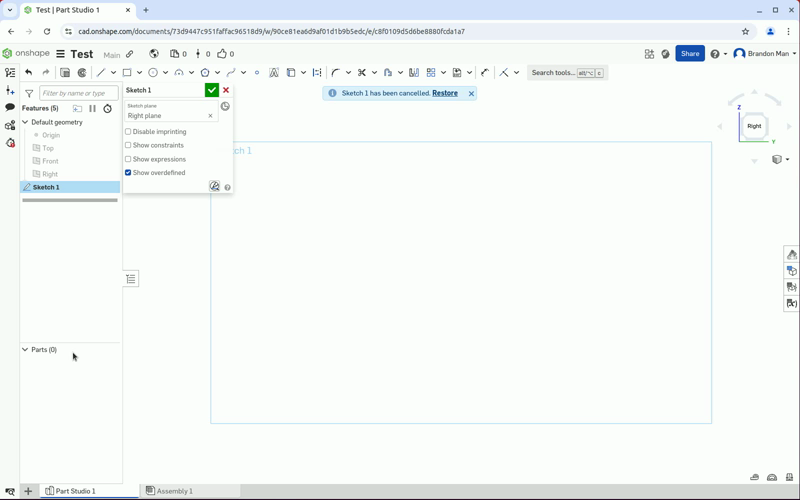
key(y)
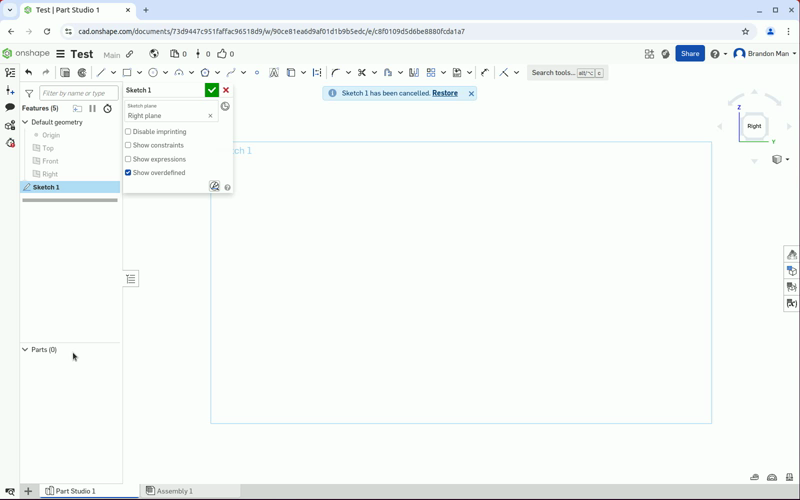
key(l)
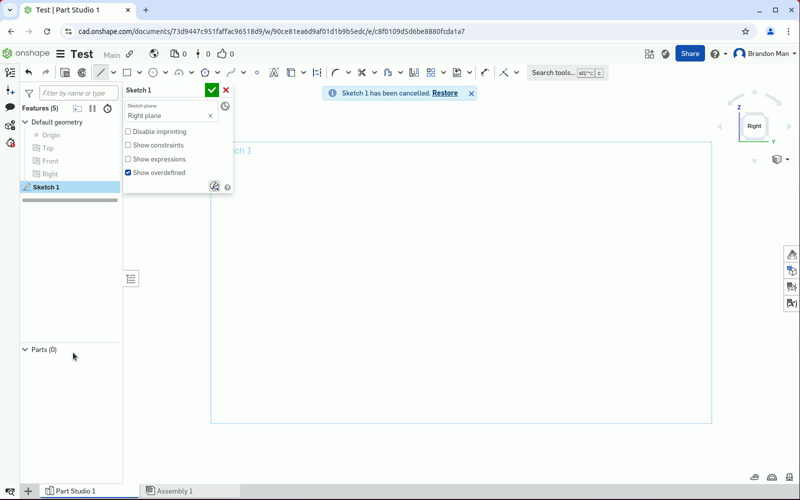
key_down(shift)
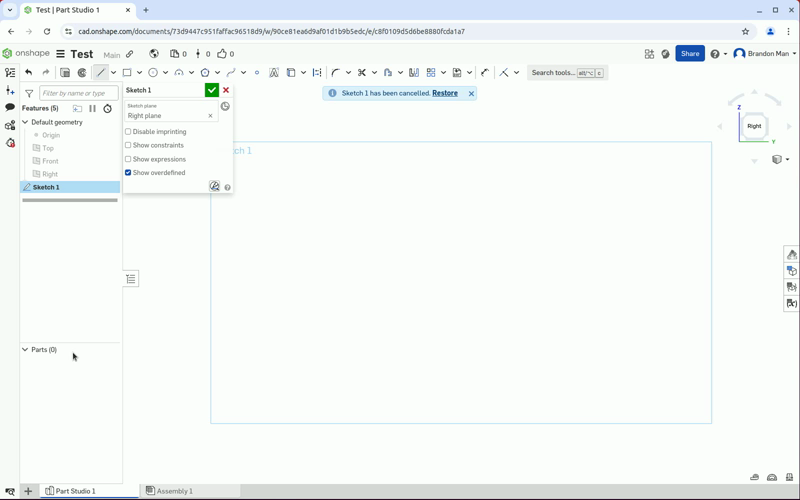
mouse_move(391, 395)
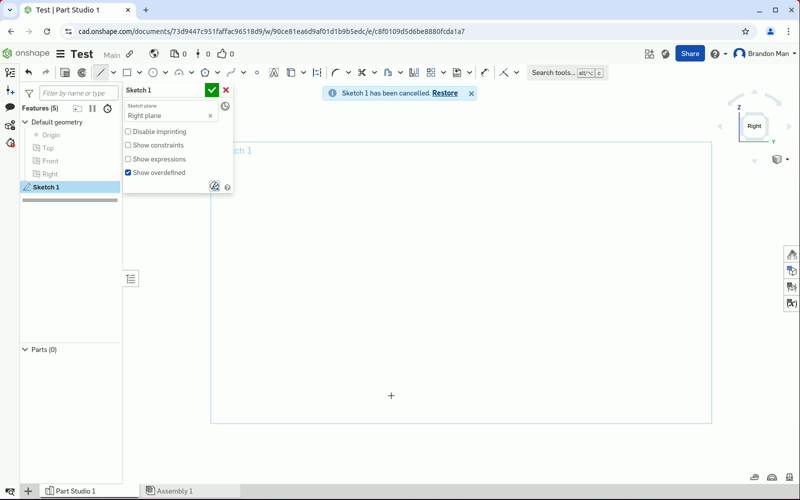
click(391, 395)
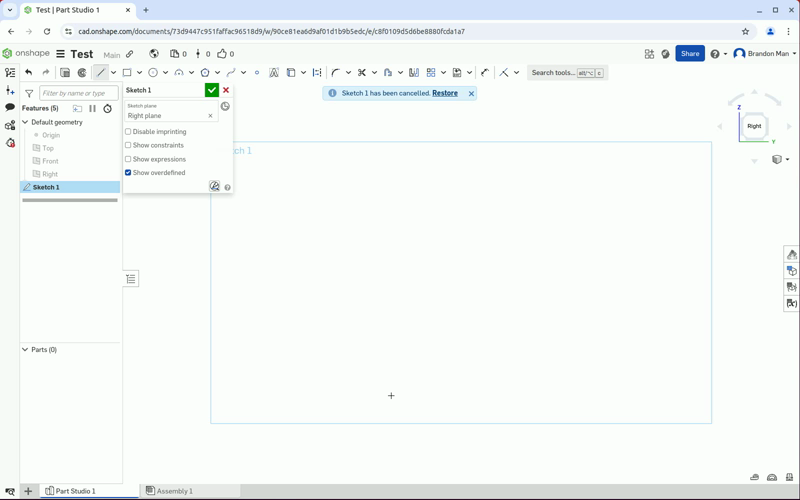
key_up(shift)
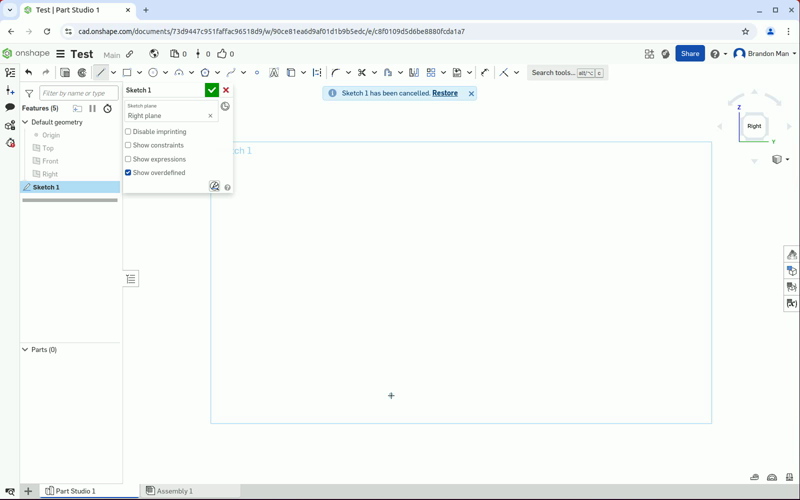
key_down(shift)
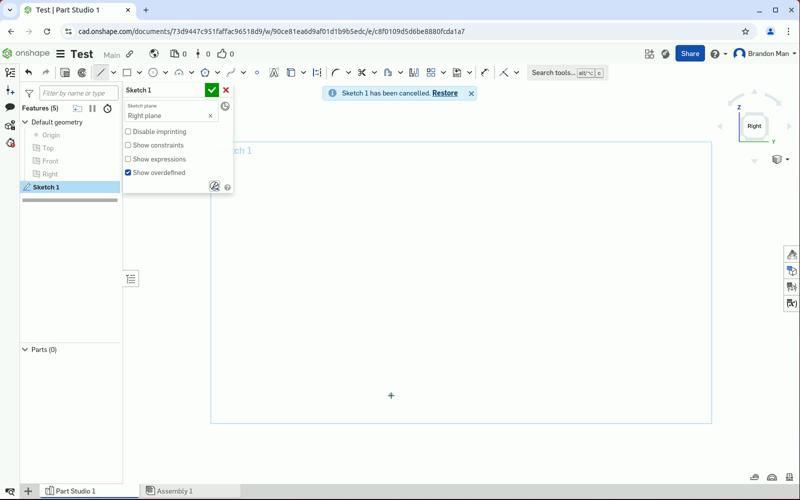
mouse_move(528, 395)
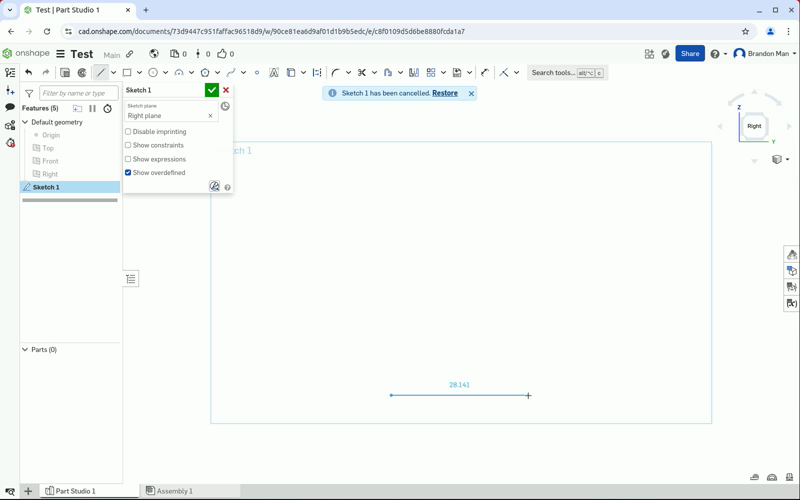
click(528, 395)
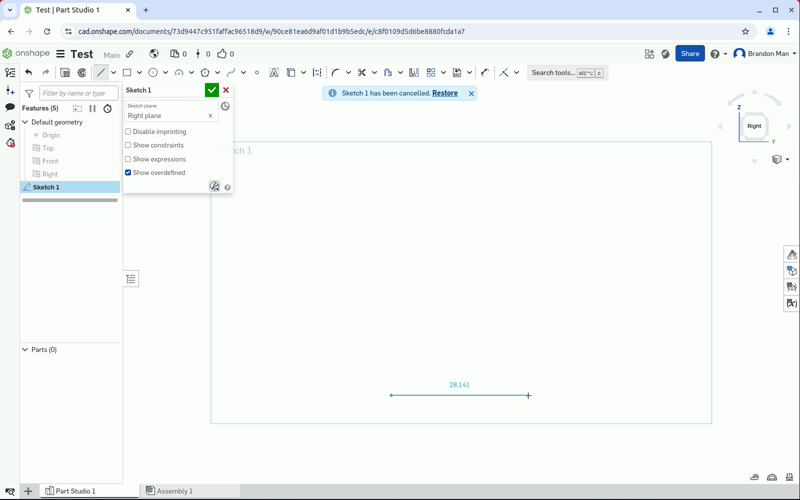
key_up(shift)
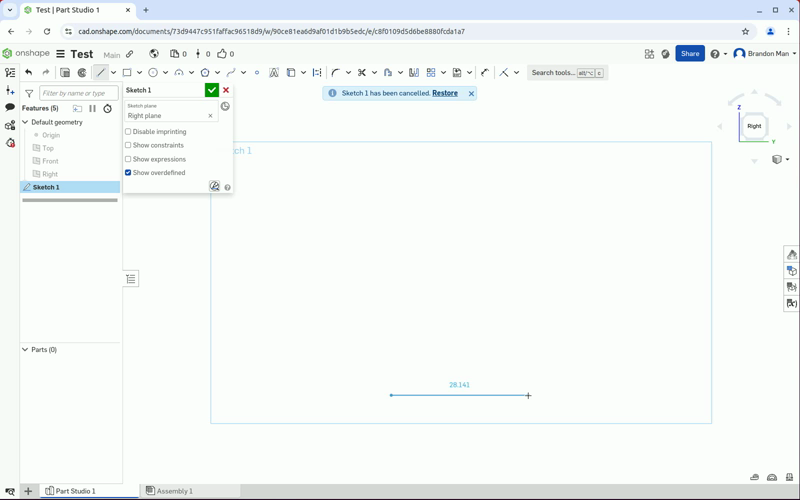
key_down(shift)
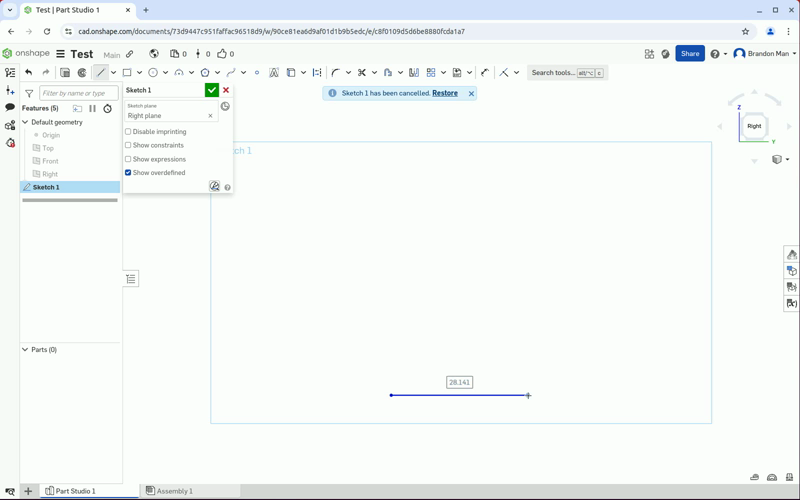
mouse_move(528, 171)
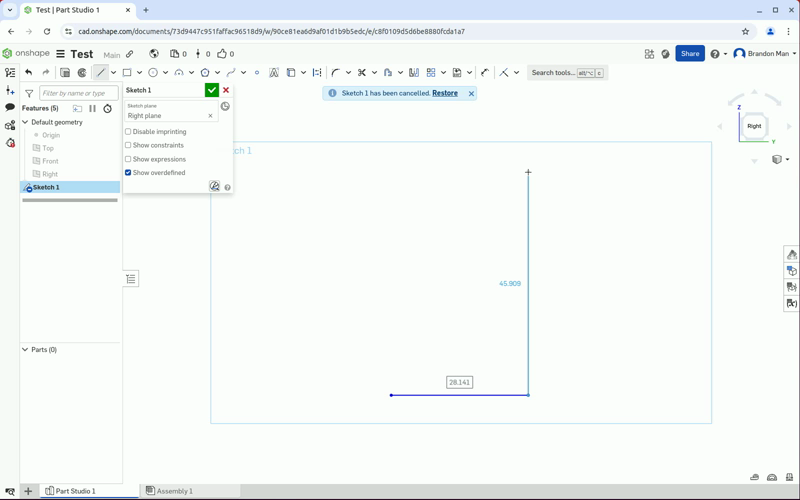
click(528, 171)
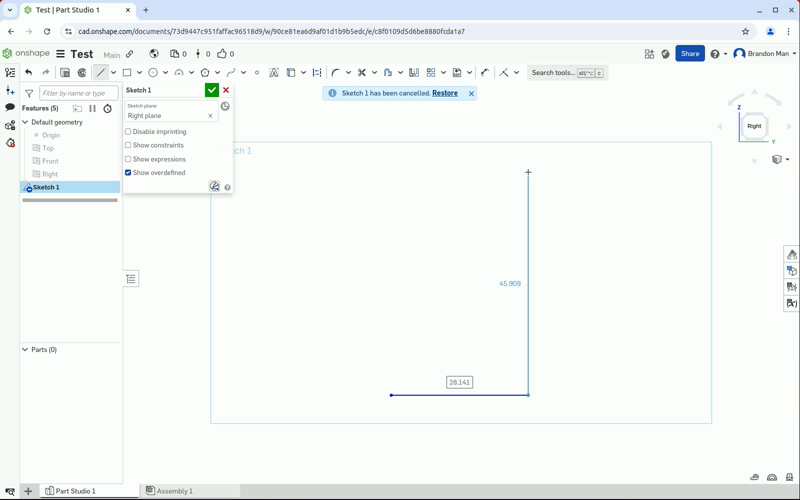
key_up(shift)
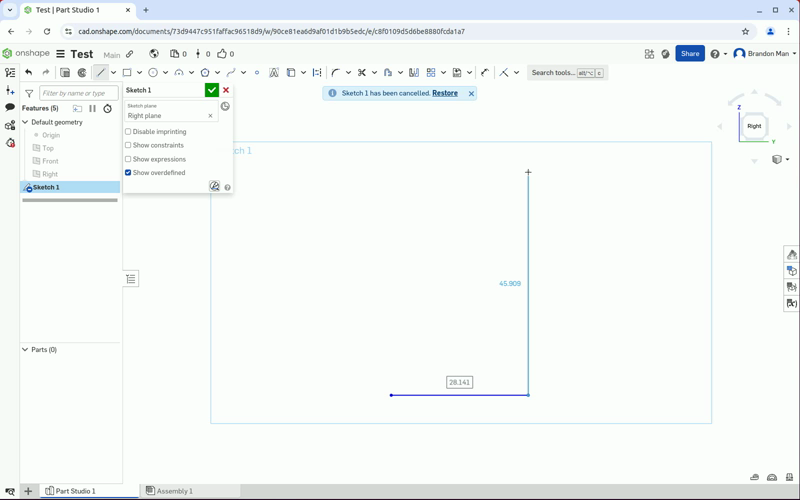
key_down(shift)
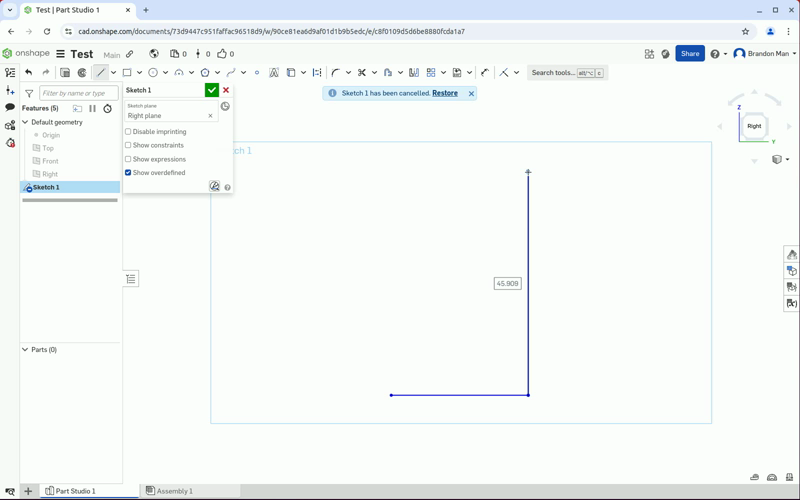
mouse_move(391, 171)
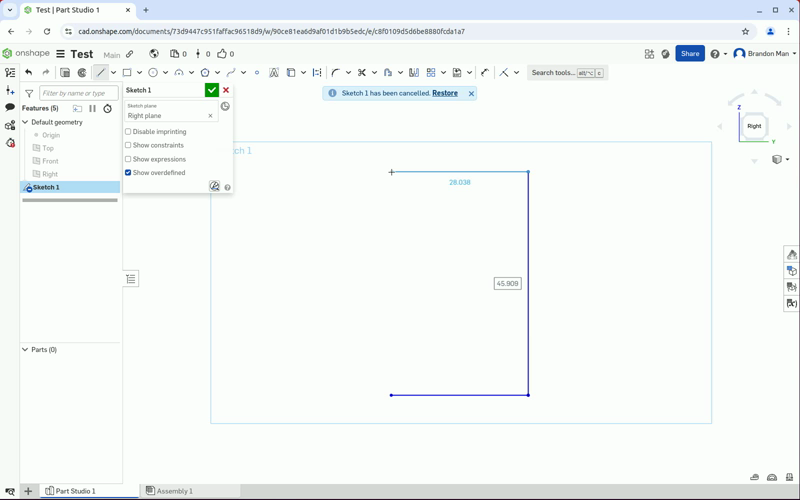
click(391, 171)
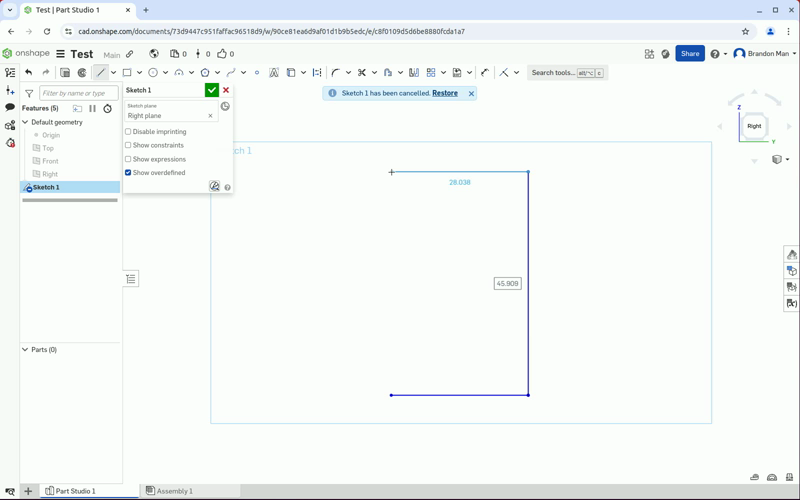
key_up(shift)
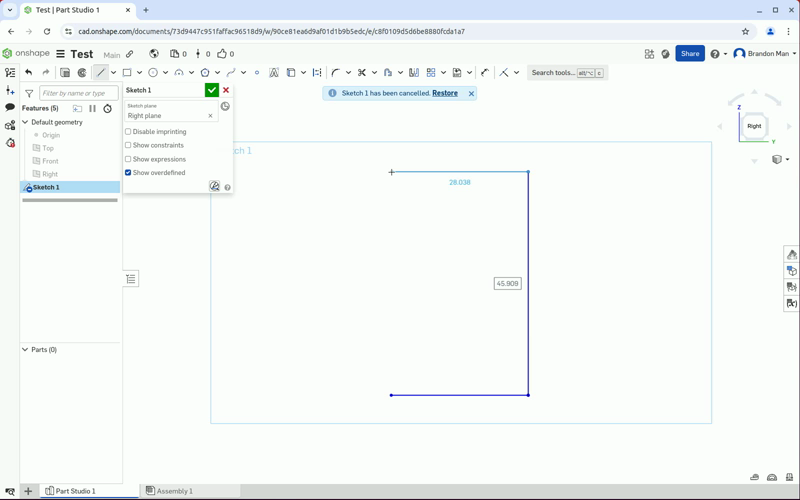
key_down(shift)
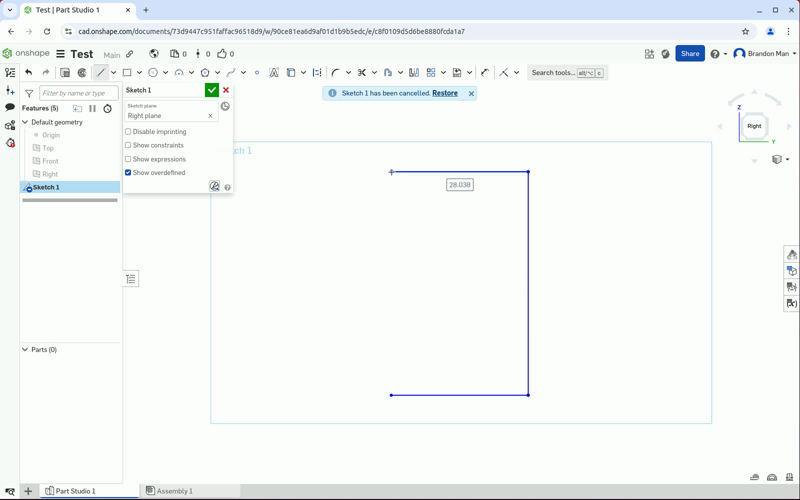
mouse_move(391, 395)
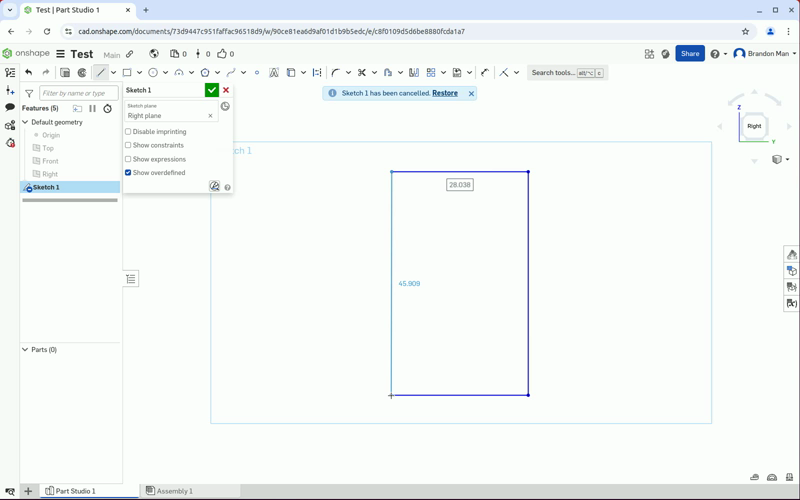
key_up(shift)
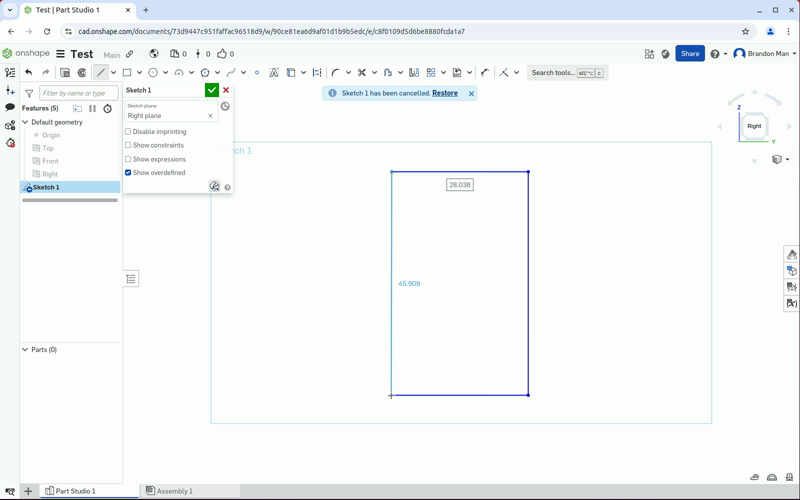
click(391, 395)
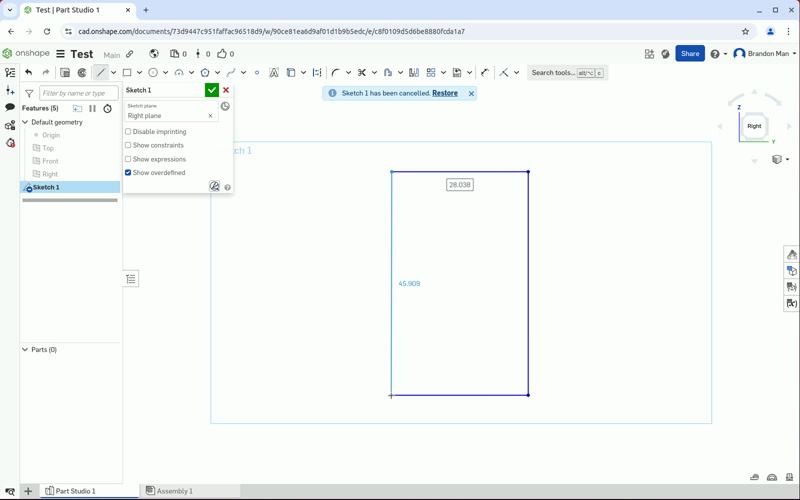
key(esc)
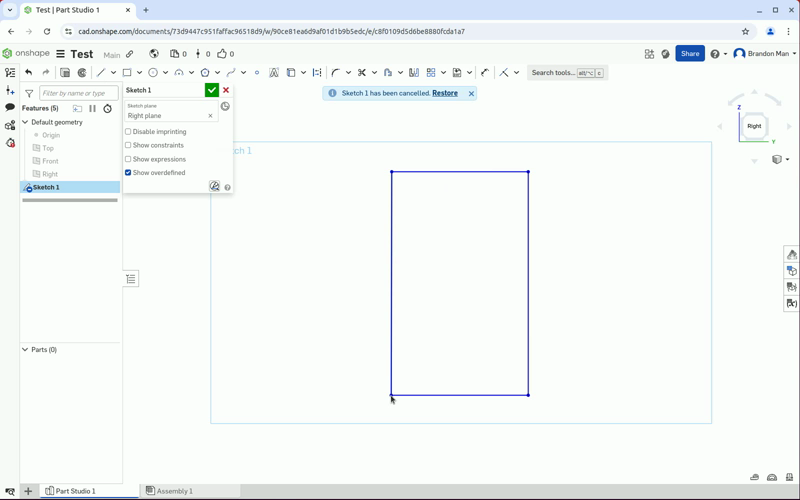
mouse_move(450, 193)
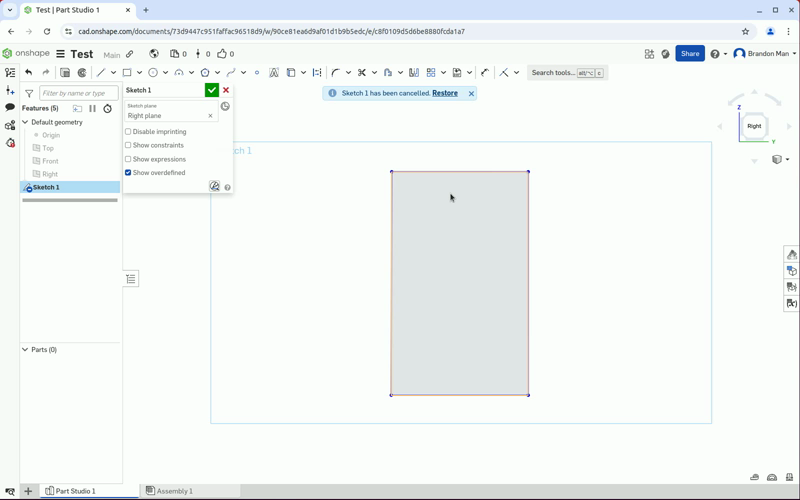
click(450, 193)
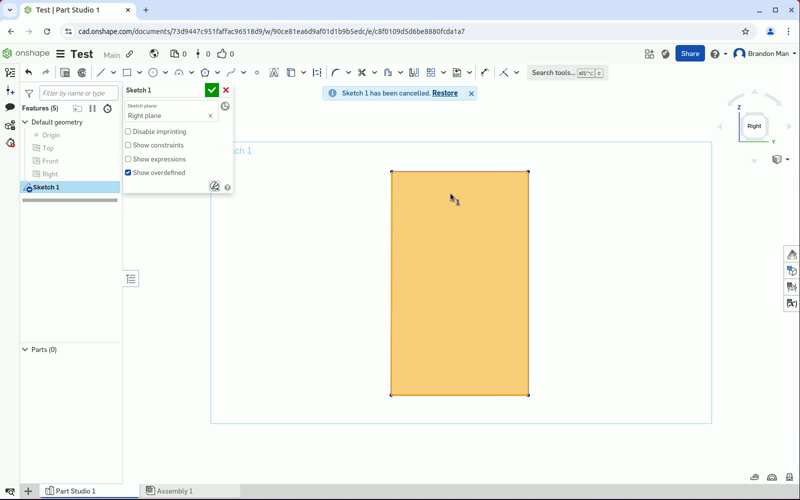
mouse_move(73, 352)
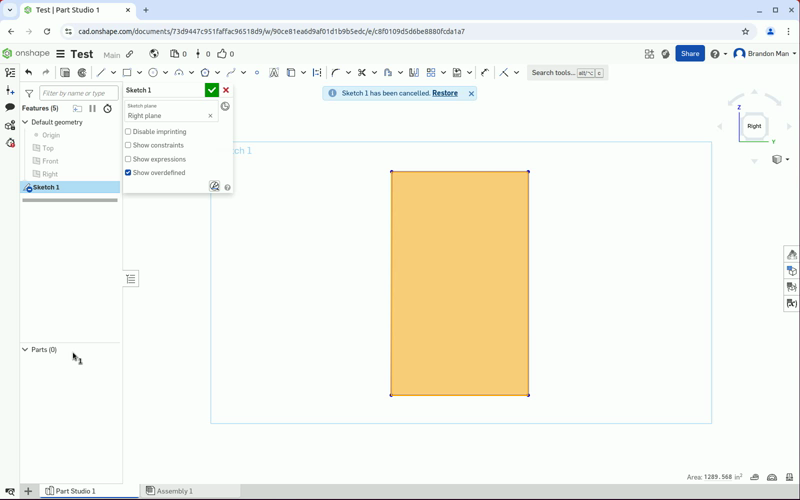
key(shift+y)
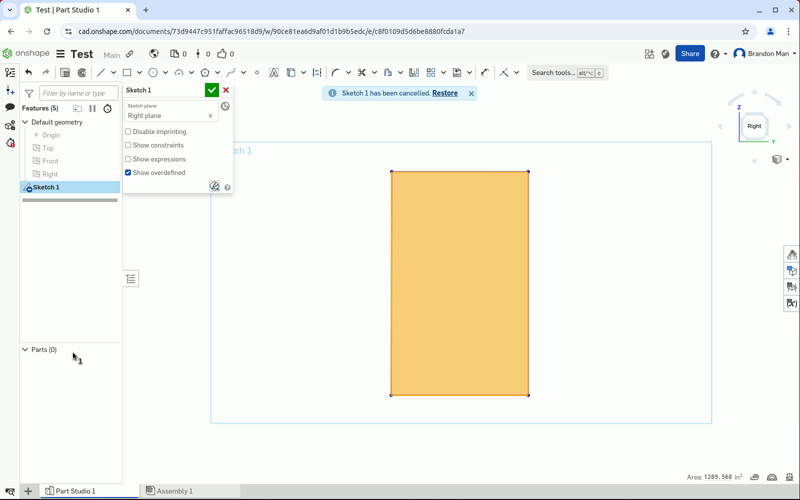
key(shift+e)
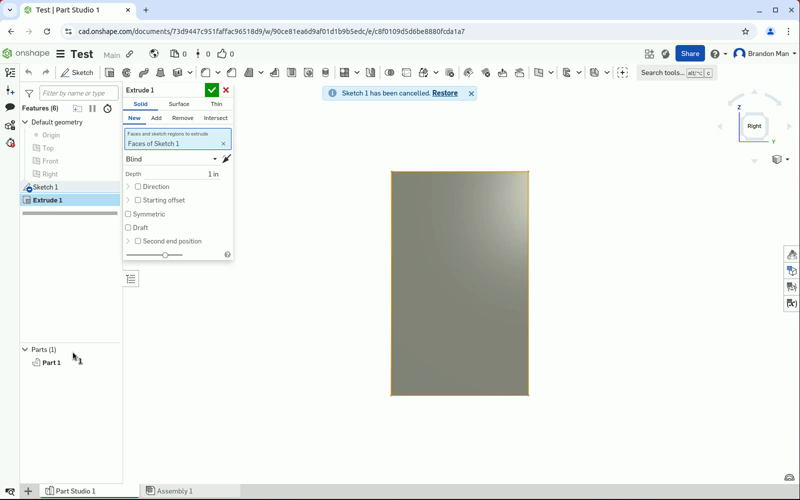
mouse_move(143, 106)
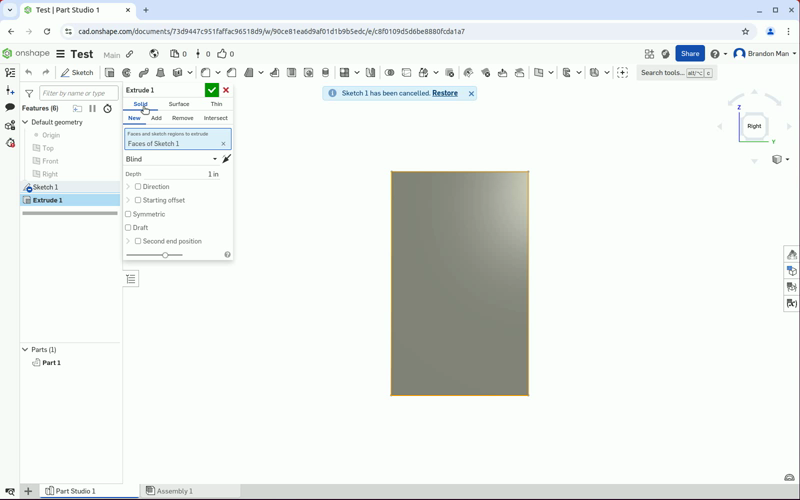
click(143, 106)
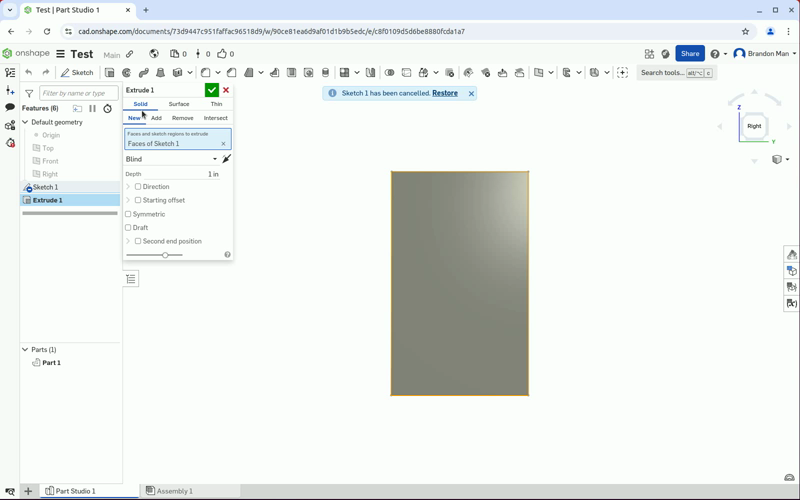
mouse_move(137, 120)
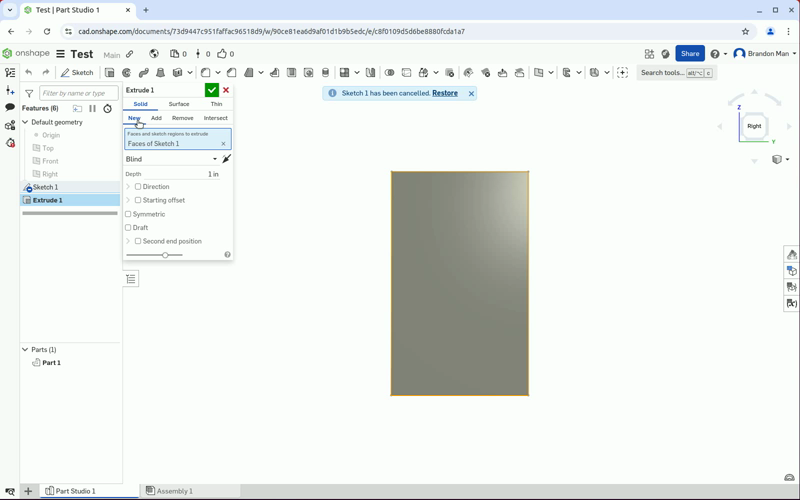
click(137, 120)
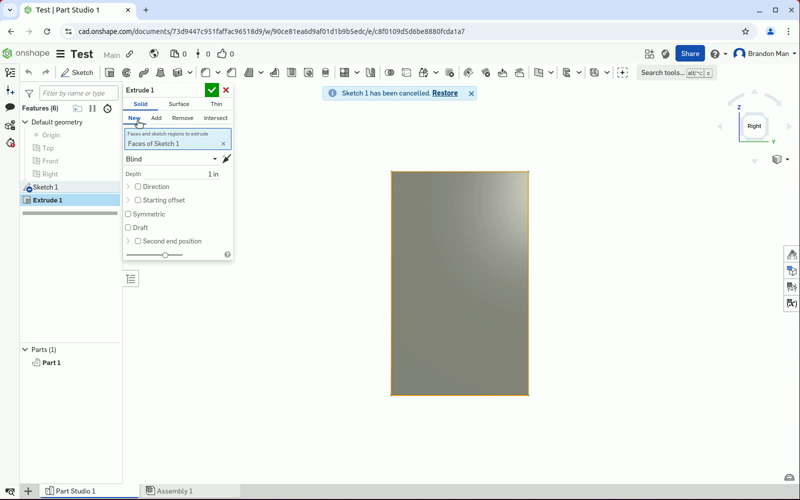
key(tab, 4)
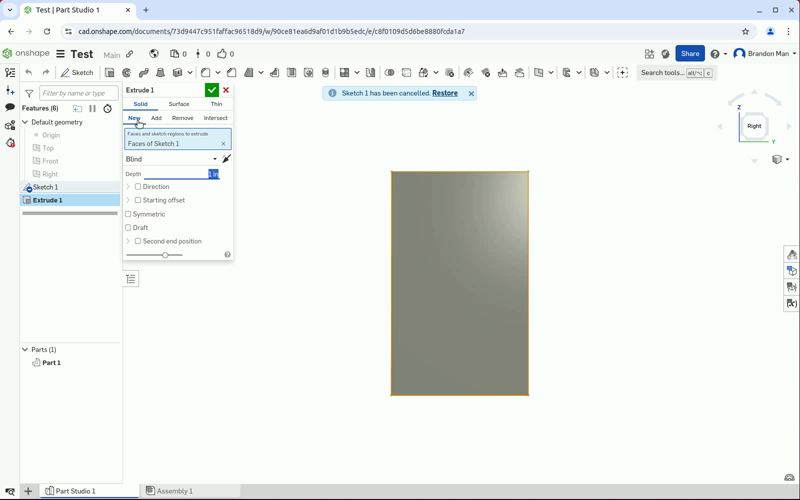
text(15.405)
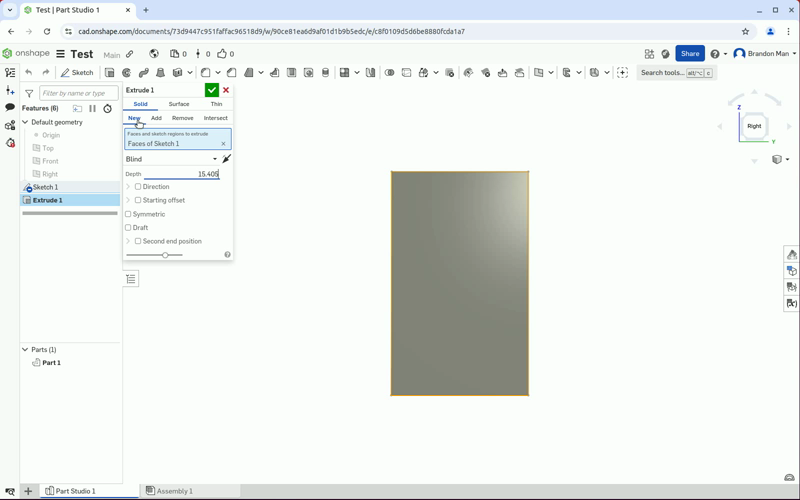
key(enter)
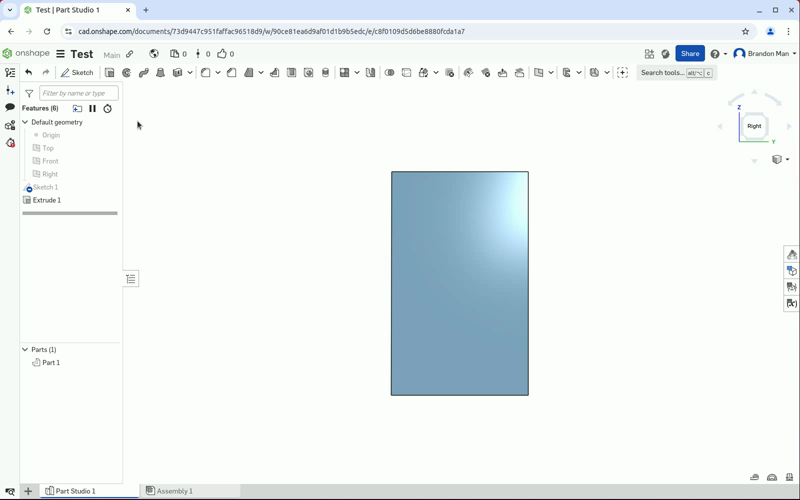
key(shift+h)
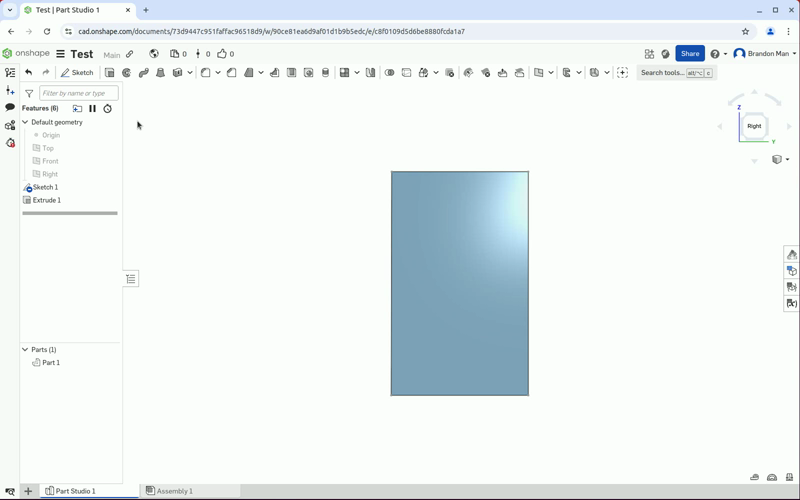
key(shift+h)
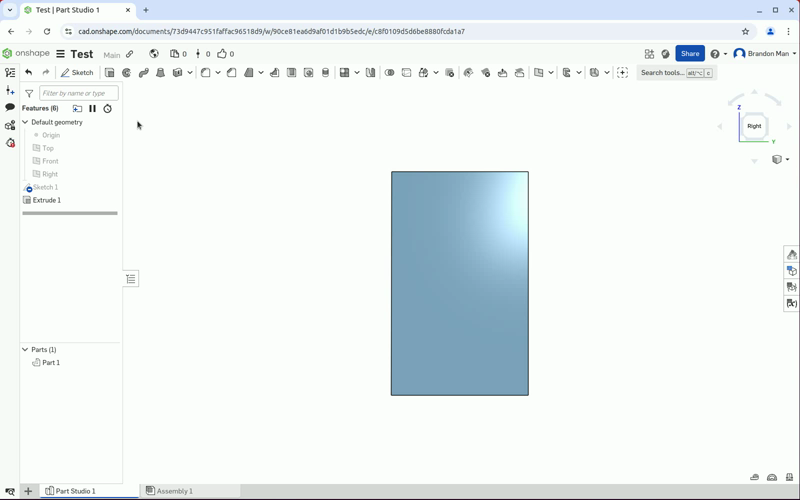
mouse_move(73, 189)
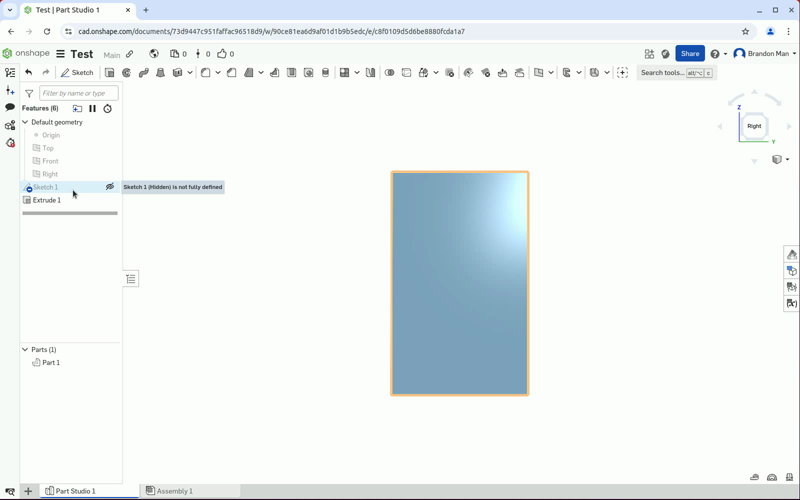
click(73, 189)
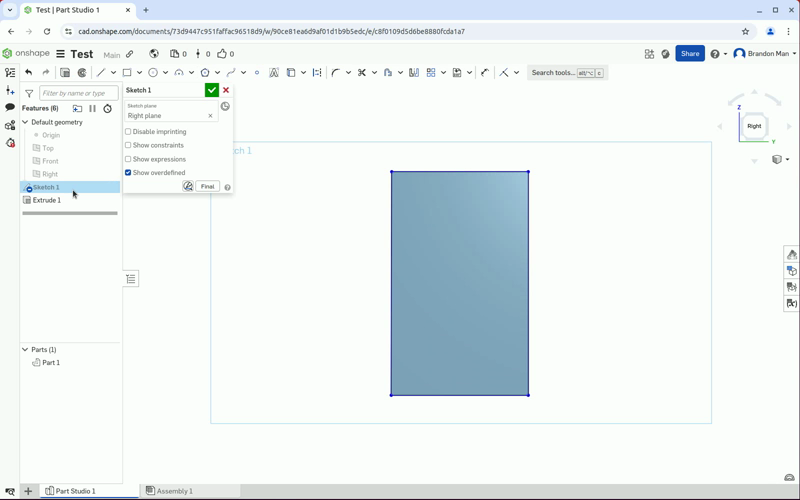
mouse_move(229, 92)
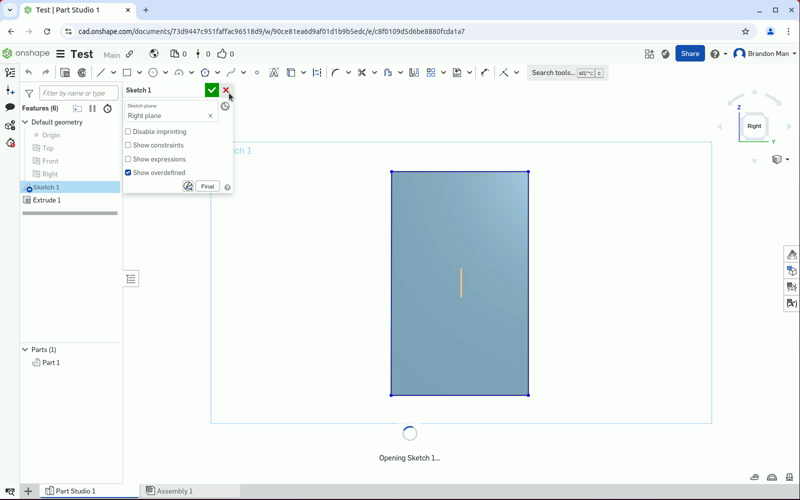
click(229, 92)
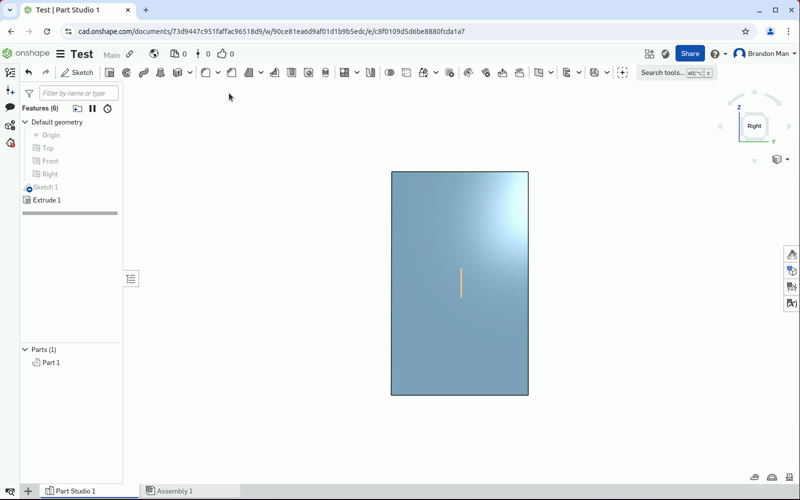
mouse_move(541, 75)
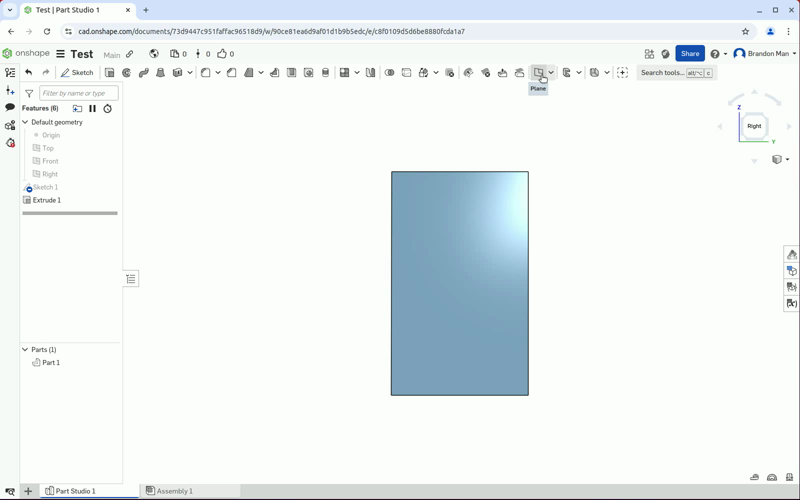
click(541, 75)
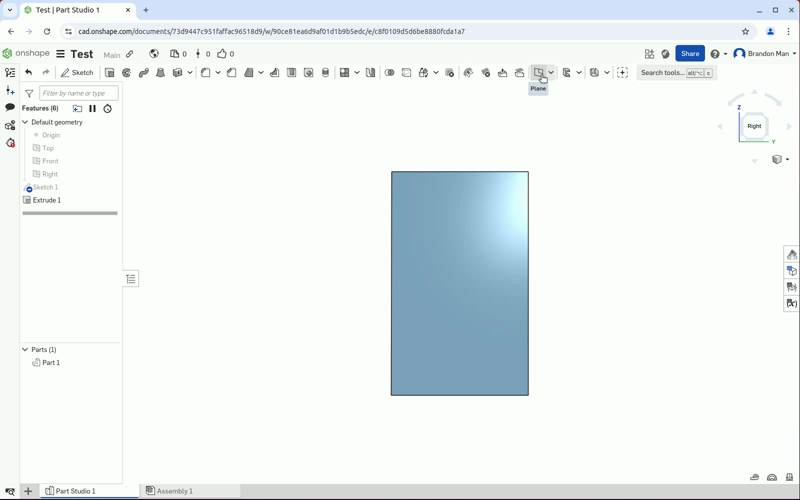
mouse_move(73, 176)
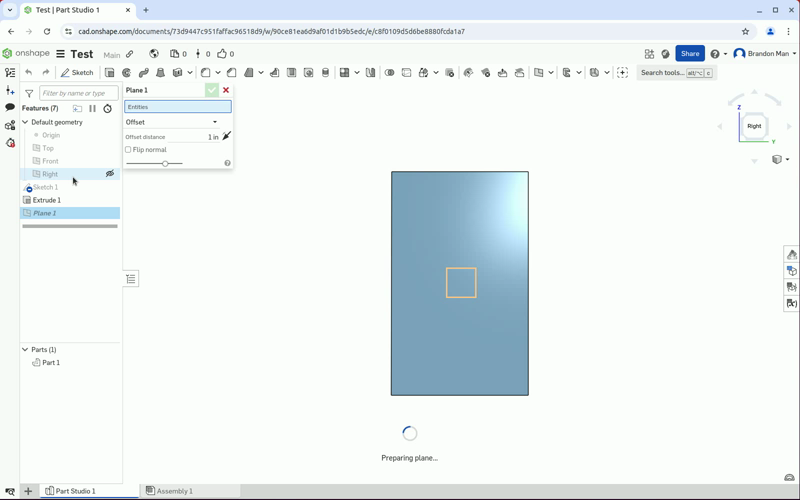
click(73, 176)
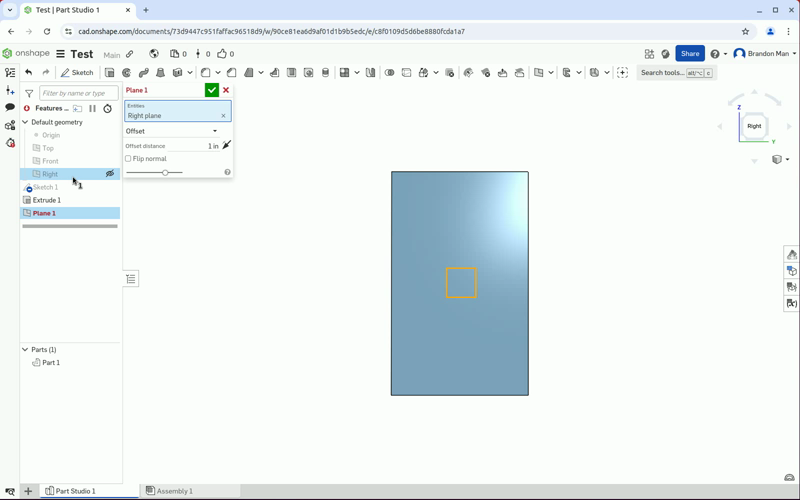
key(tab, 2)
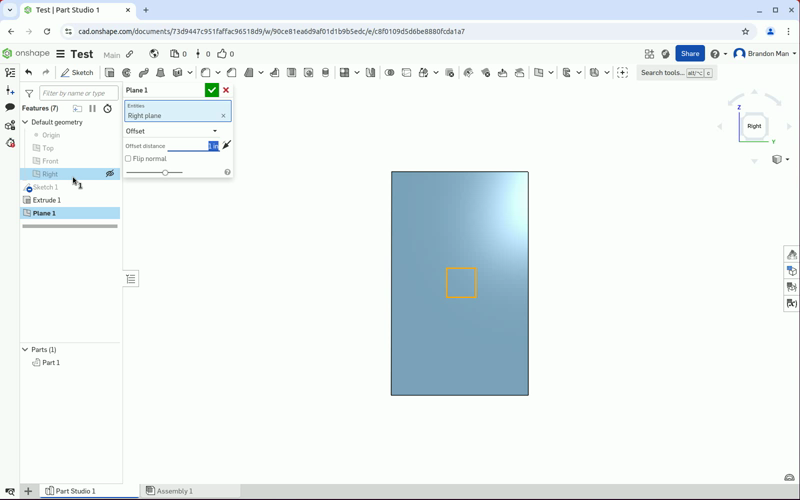
text(15.405)
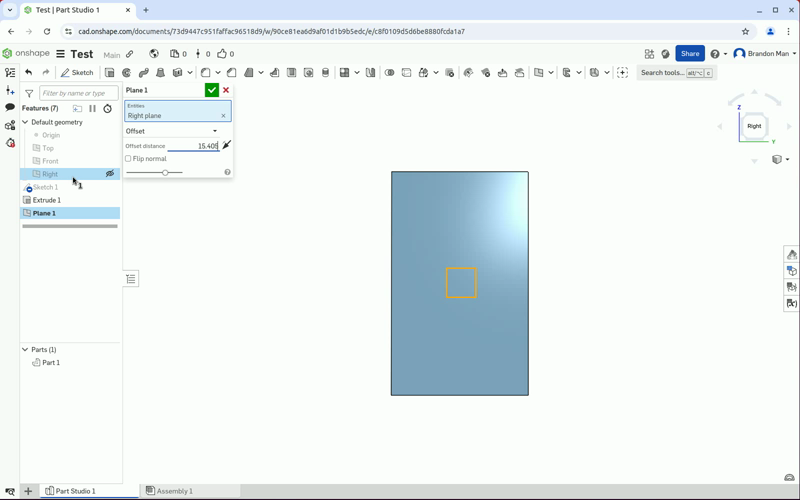
key(enter, 2)
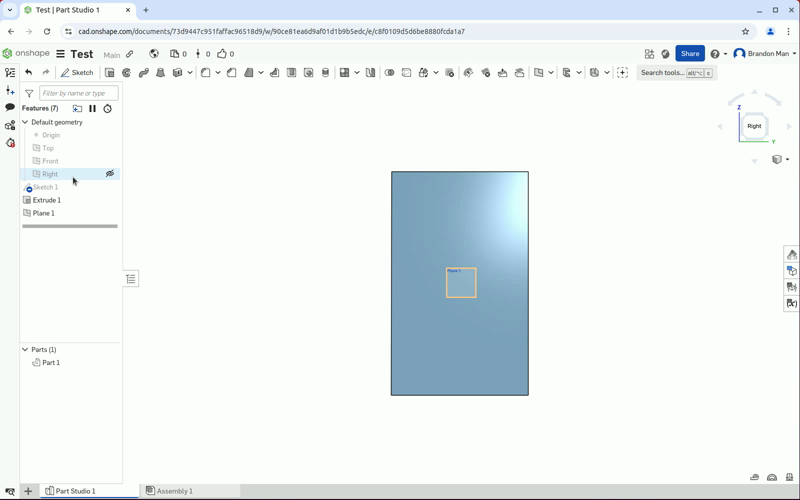
key(shift+s)
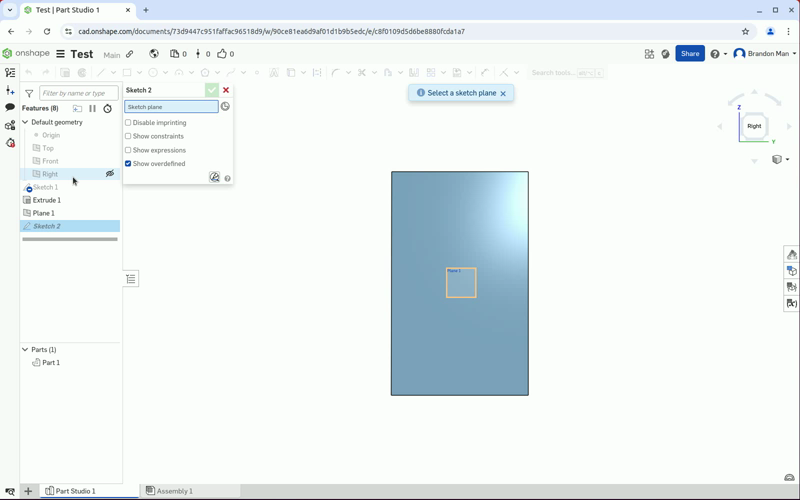
mouse_move(73, 215)
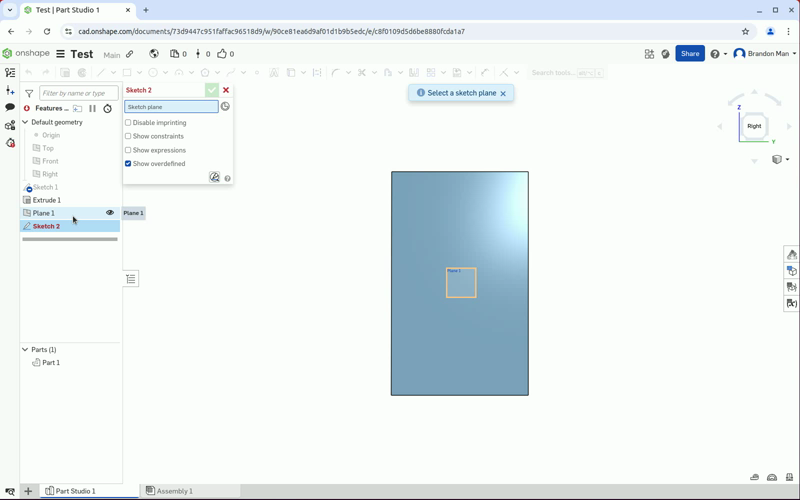
click(73, 215)
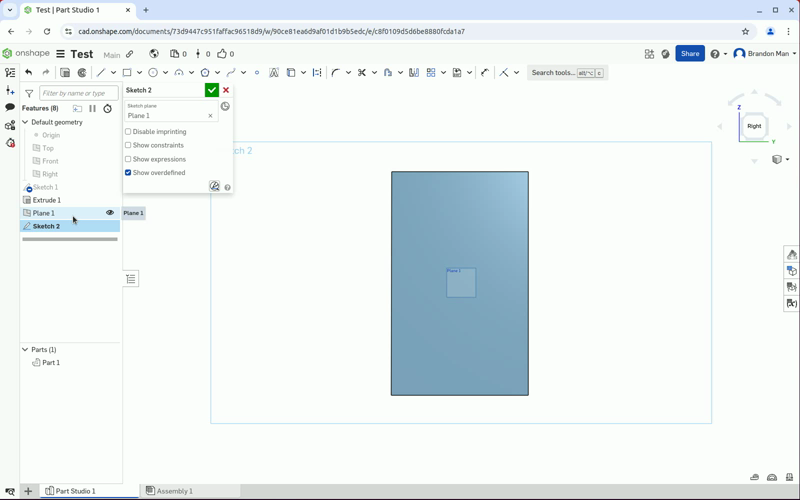
mouse_move(73, 352)
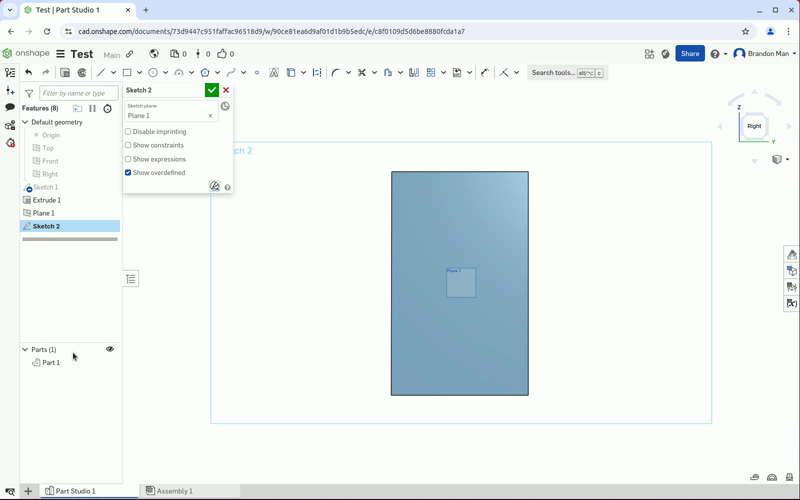
key(y)
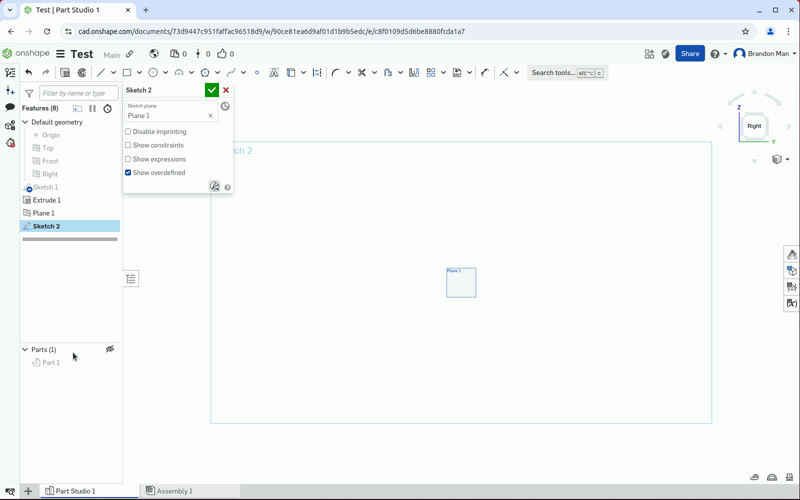
key(a)
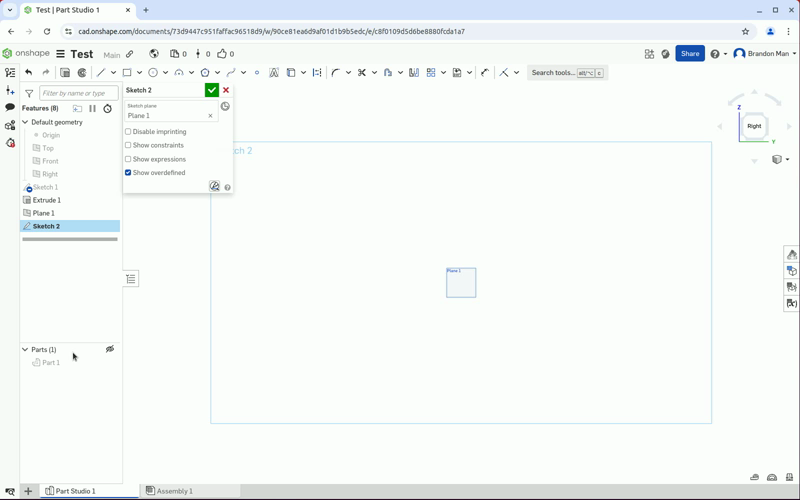
key_down(shift)
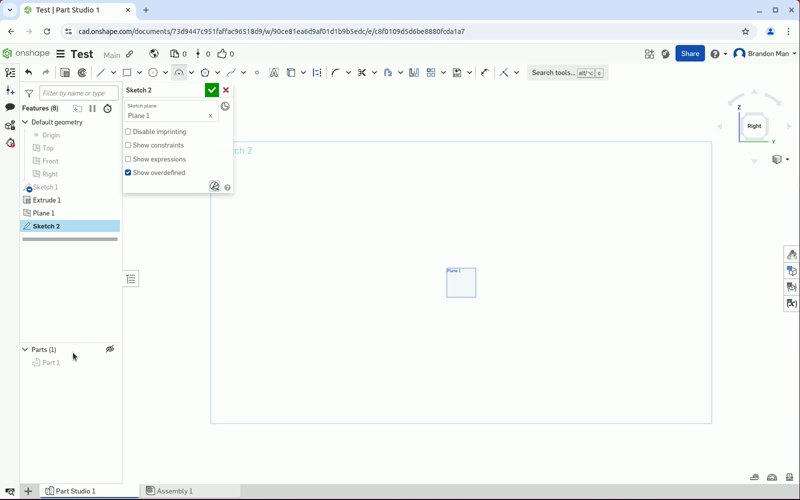
mouse_move(444, 268)
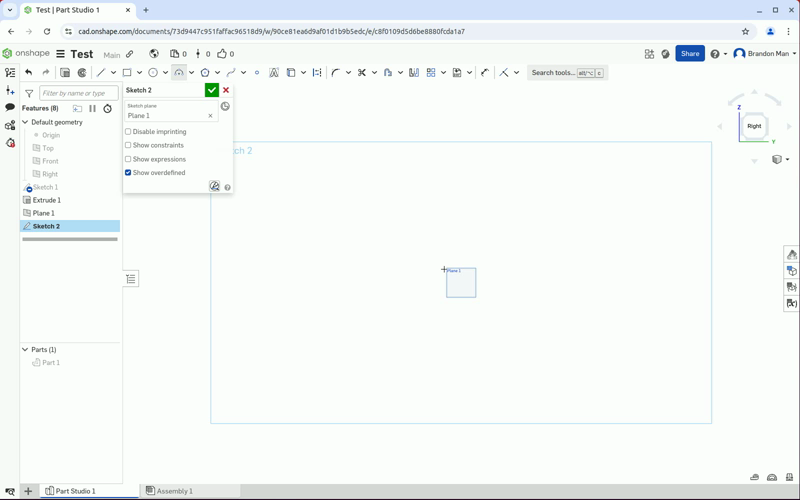
click(444, 268)
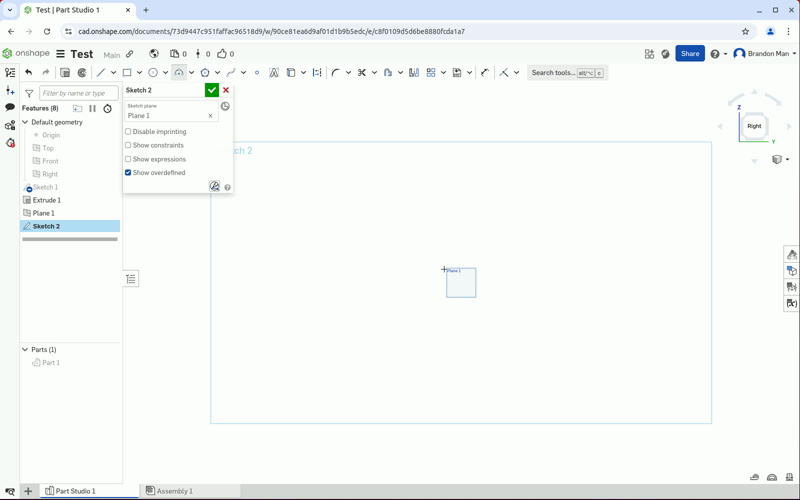
key_up(shift)
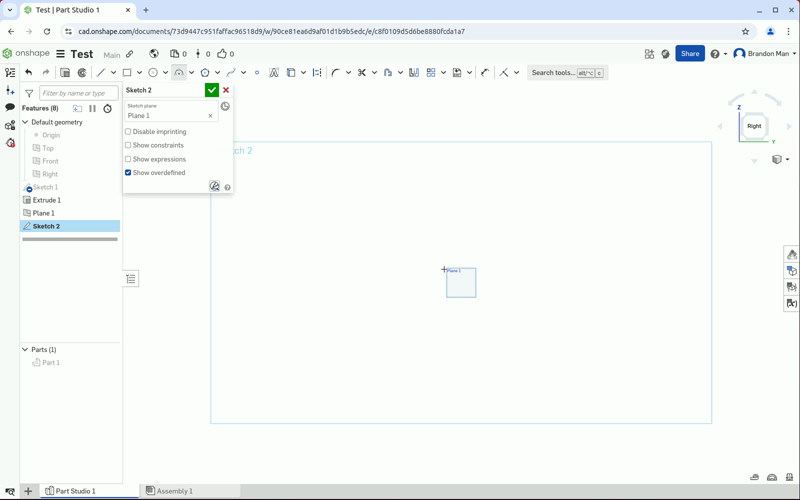
key_down(shift)
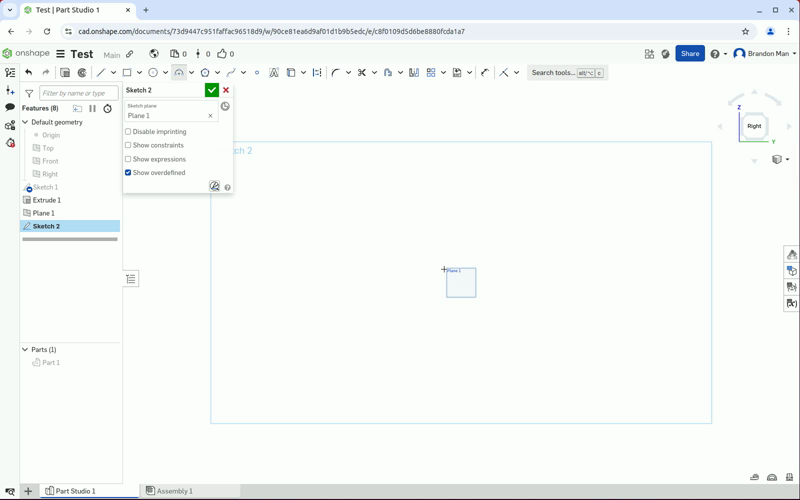
mouse_move(459, 272)
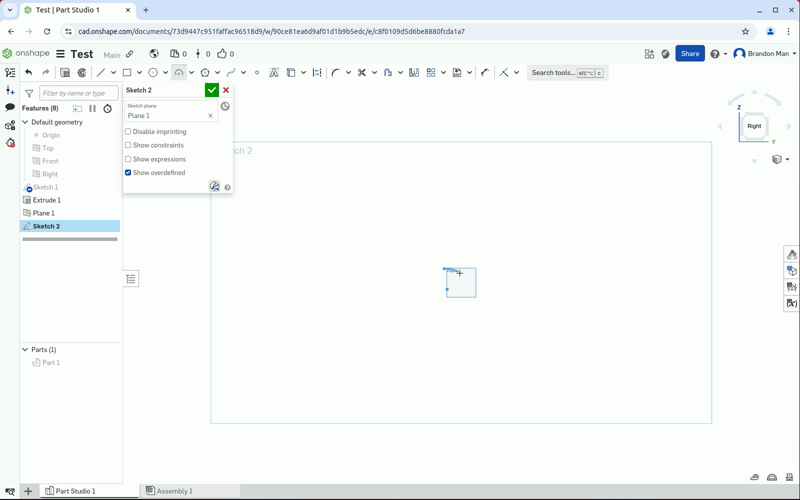
click(459, 272)
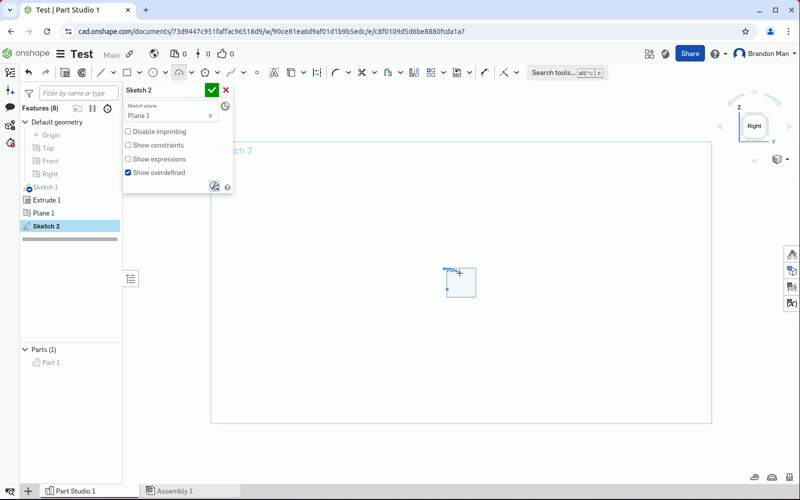
mouse_move(450, 276)
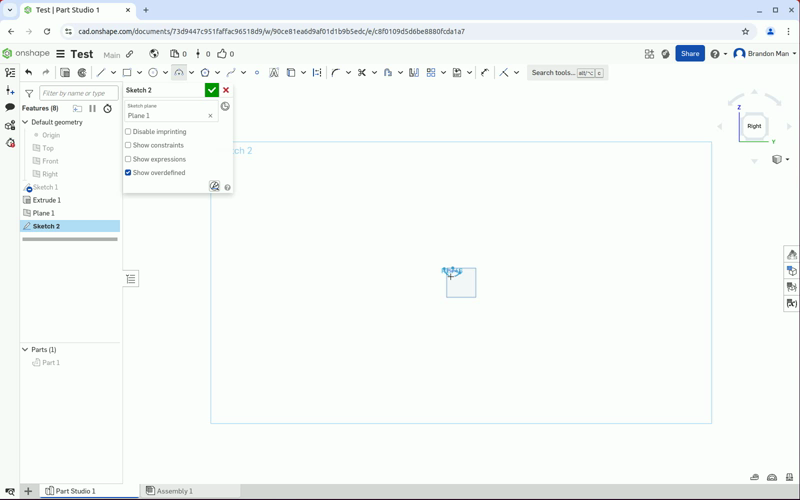
click(450, 276)
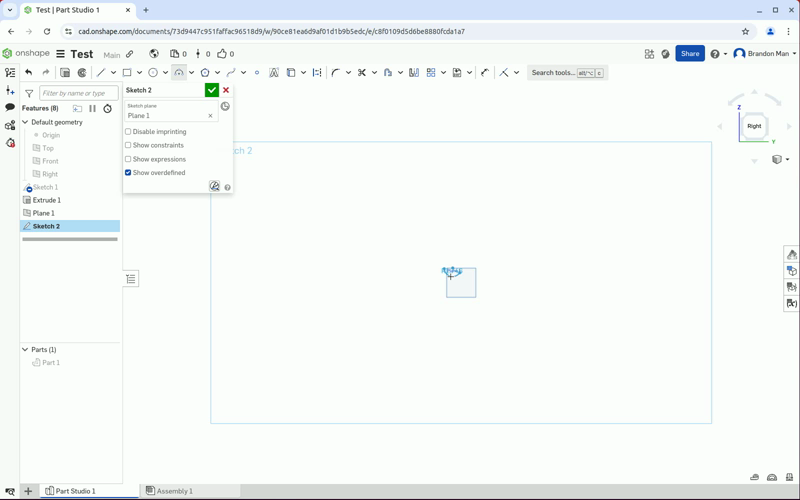
key_up(shift)
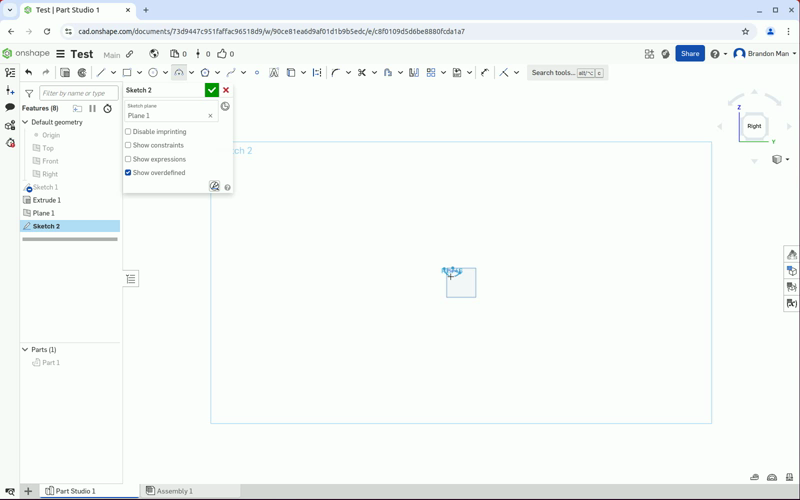
mouse_move(459, 272)
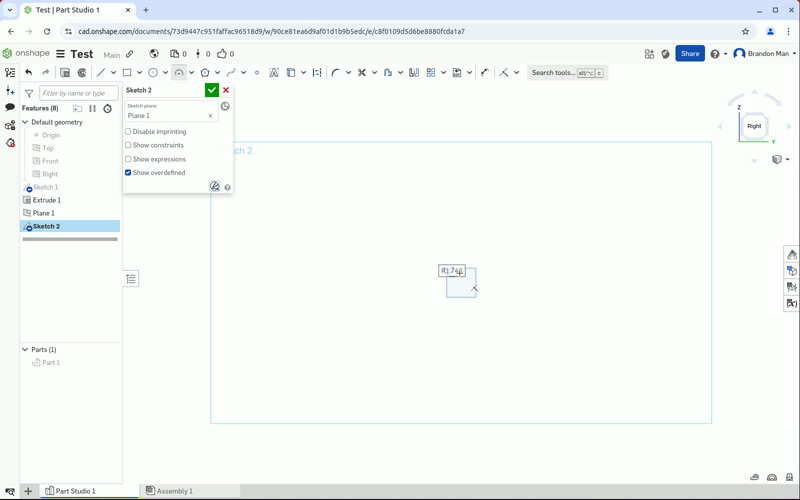
click(459, 272)
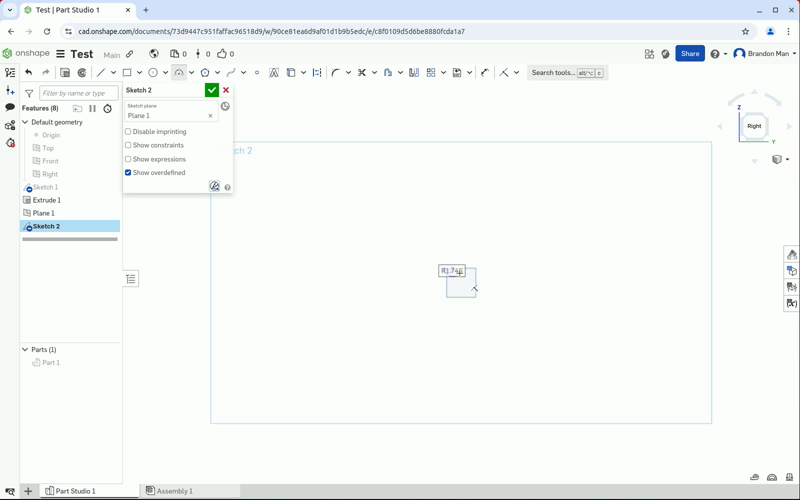
mouse_move(444, 268)
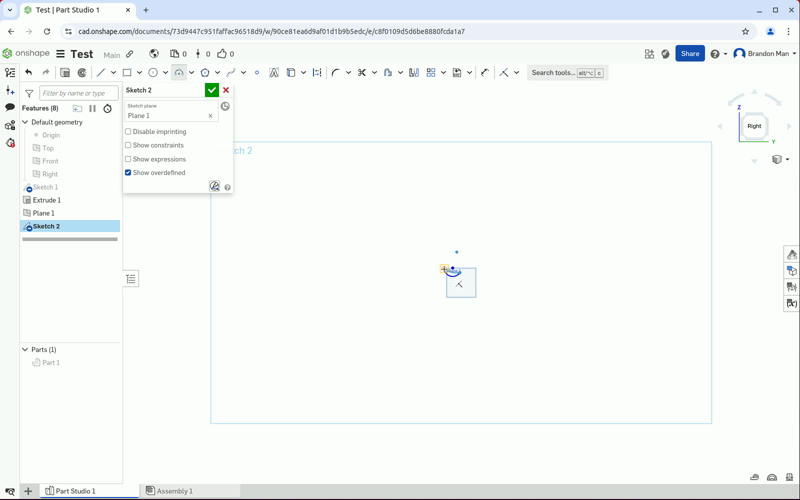
click(444, 268)
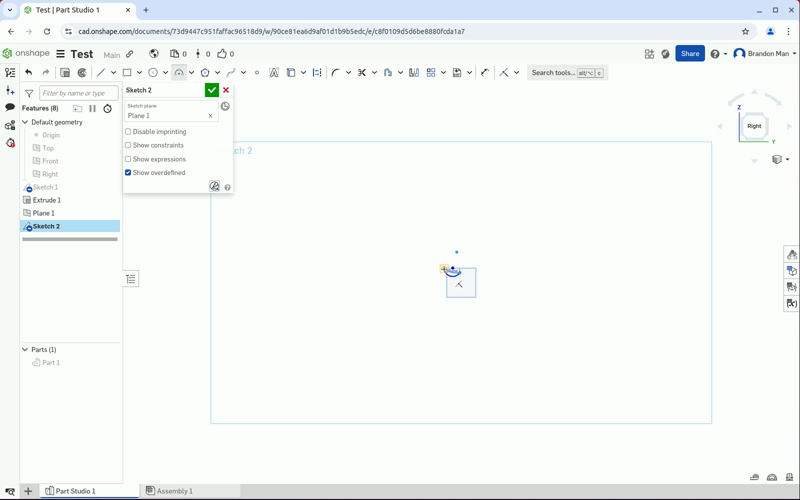
key_down(shift)
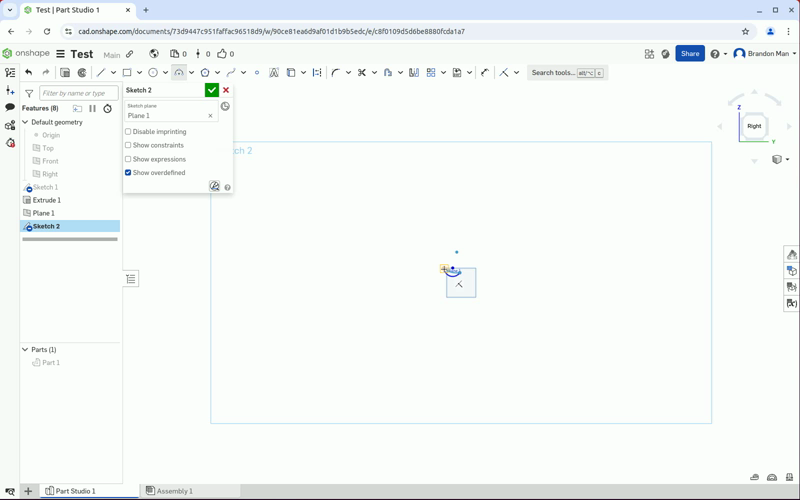
mouse_move(472, 194)
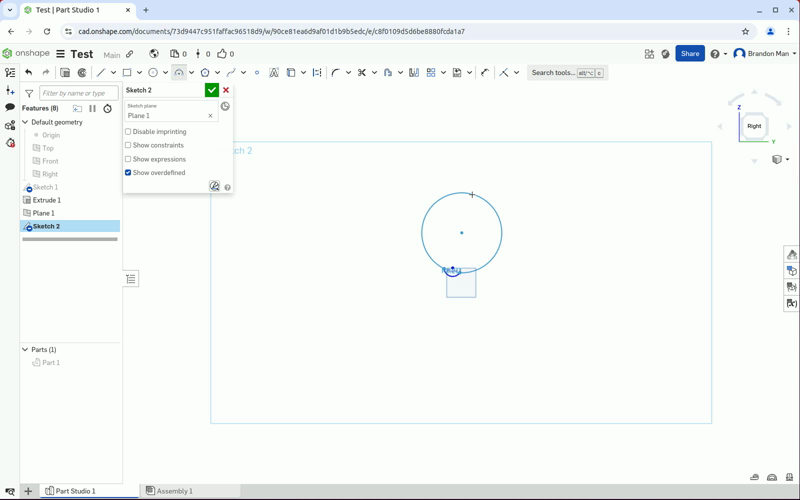
click(472, 194)
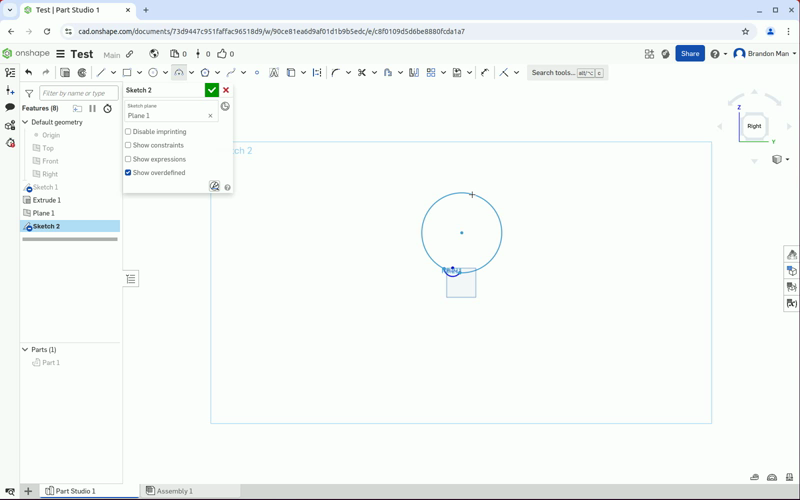
key_up(shift)
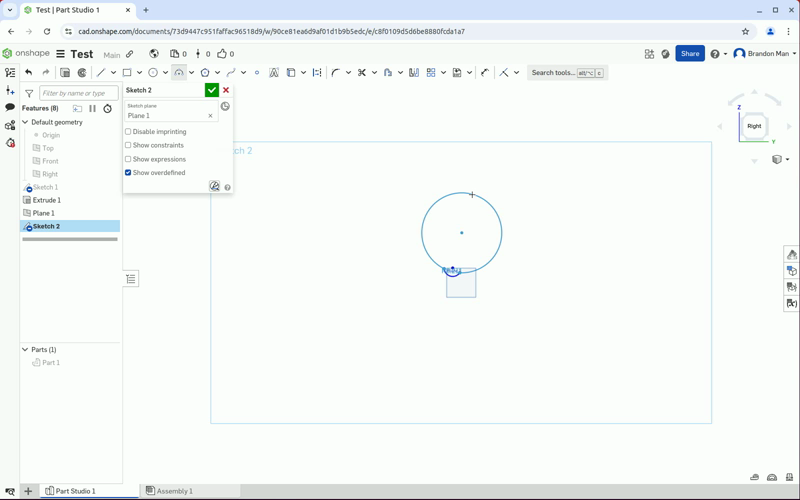
key(esc)
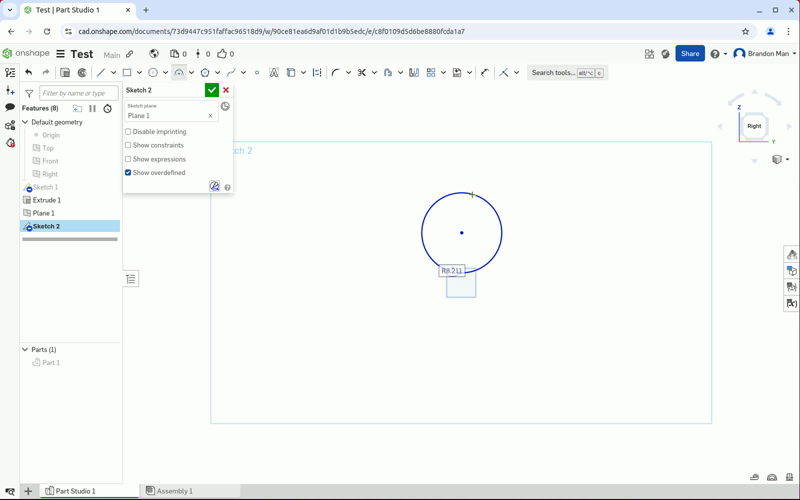
key(c)
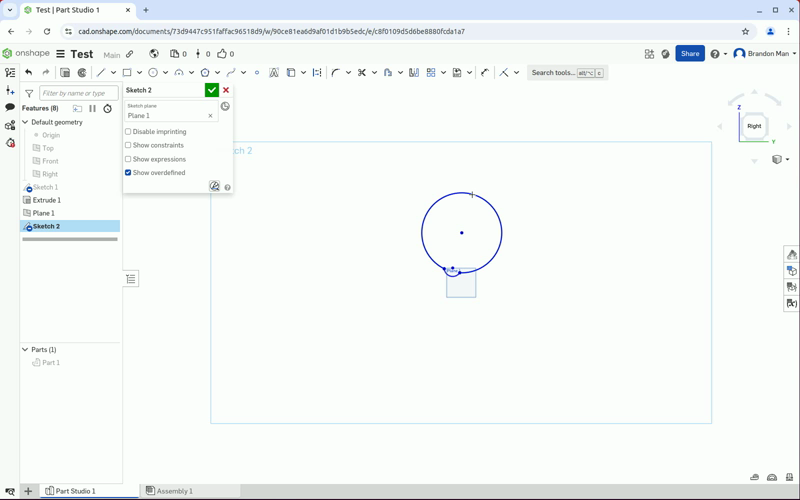
key_down(shift)
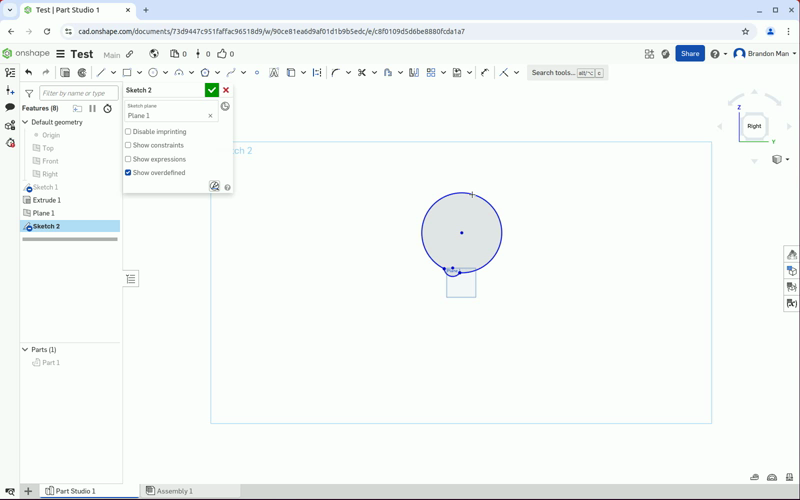
mouse_move(461, 233)
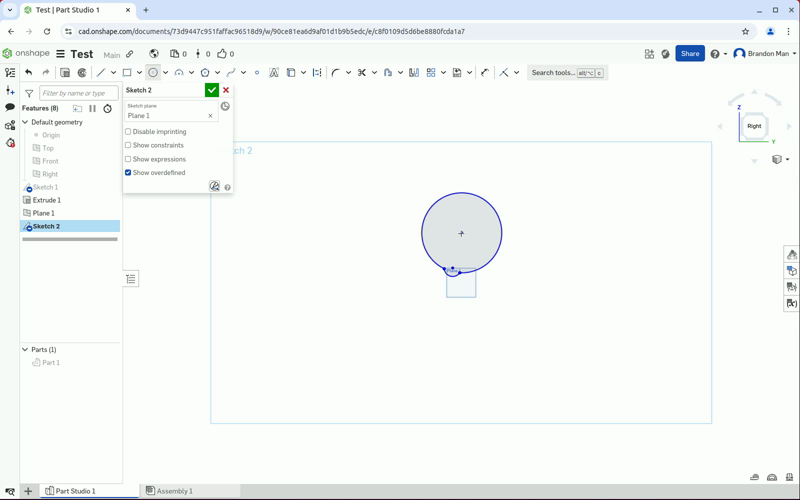
scroll(6)
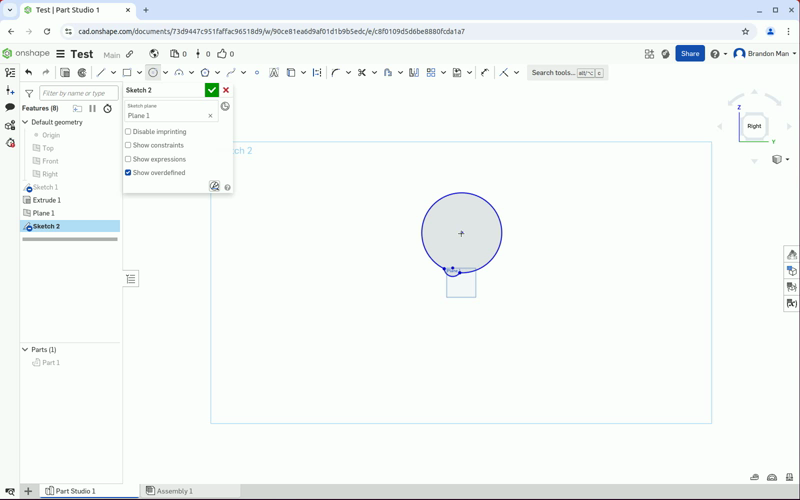
scroll(6)
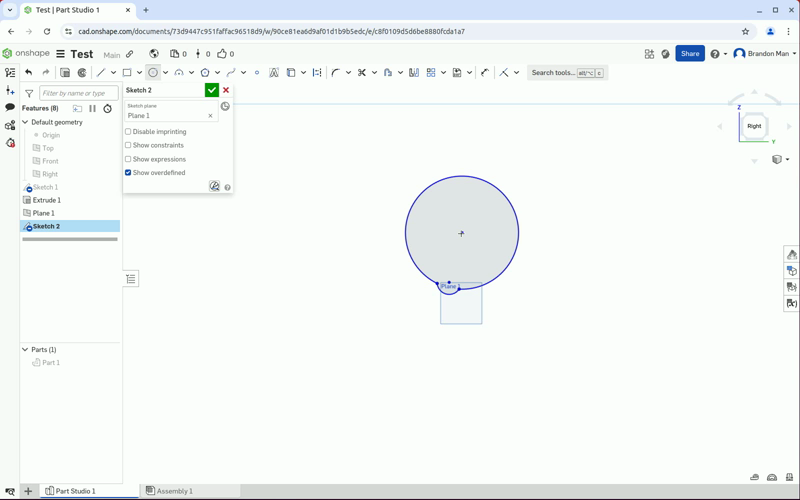
scroll(6)
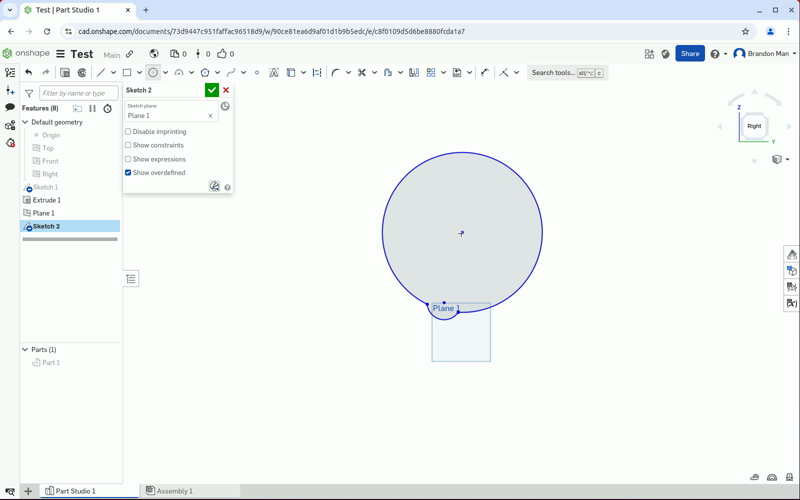
scroll(6)
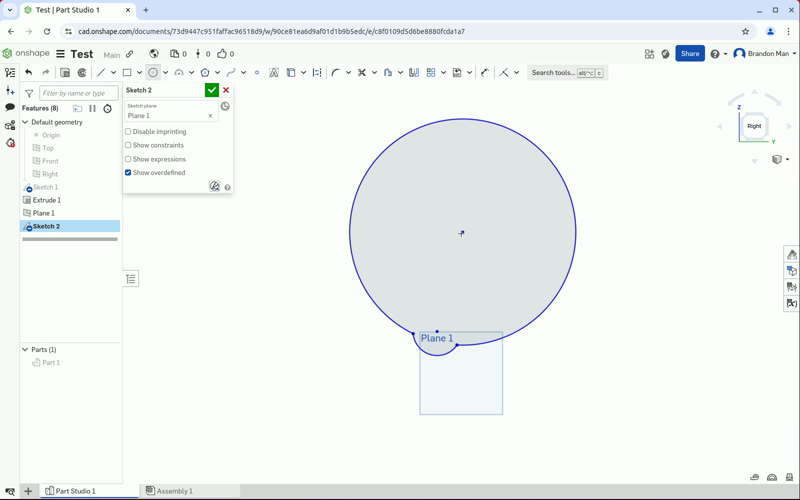
scroll(6)
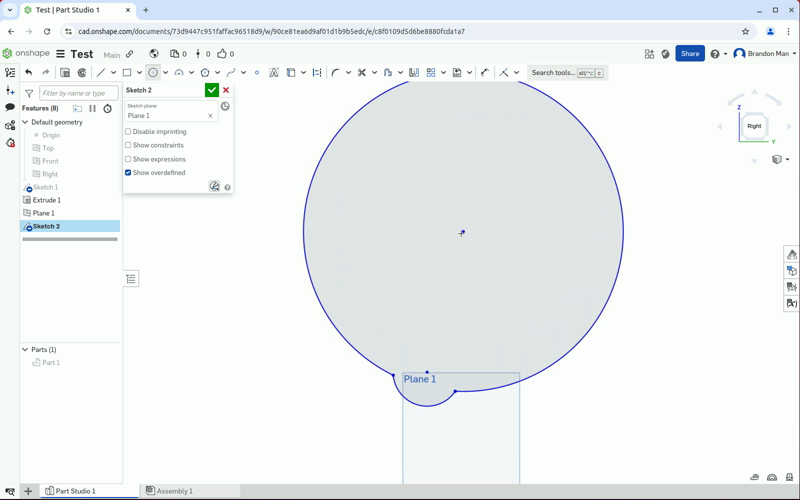
scroll(6)
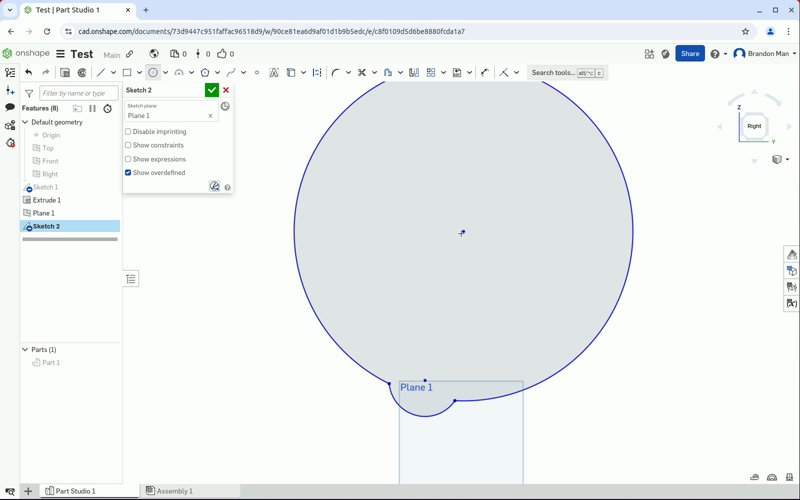
scroll(6)
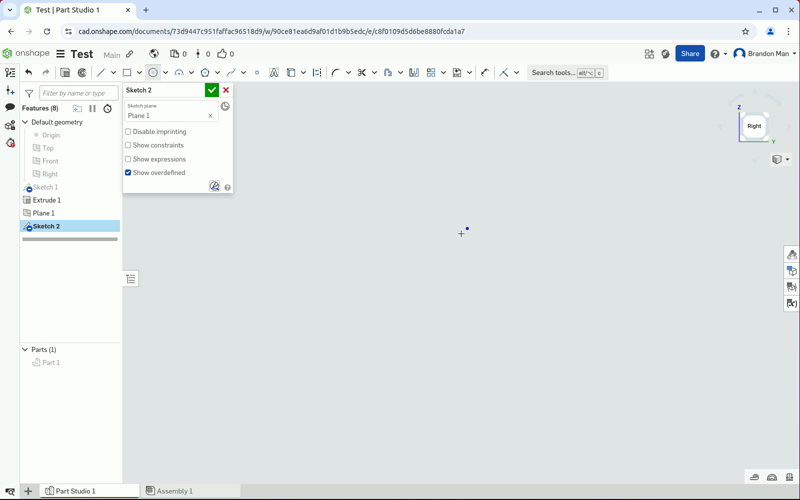
click(461, 233)
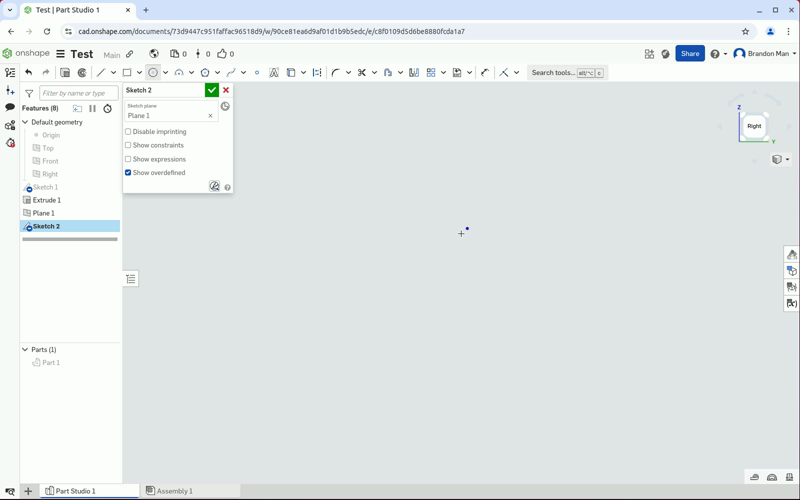
scroll(-6)
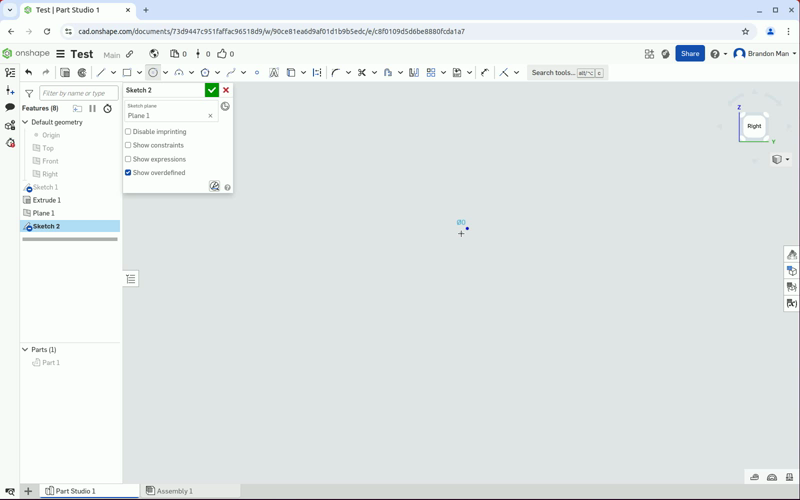
scroll(-6)
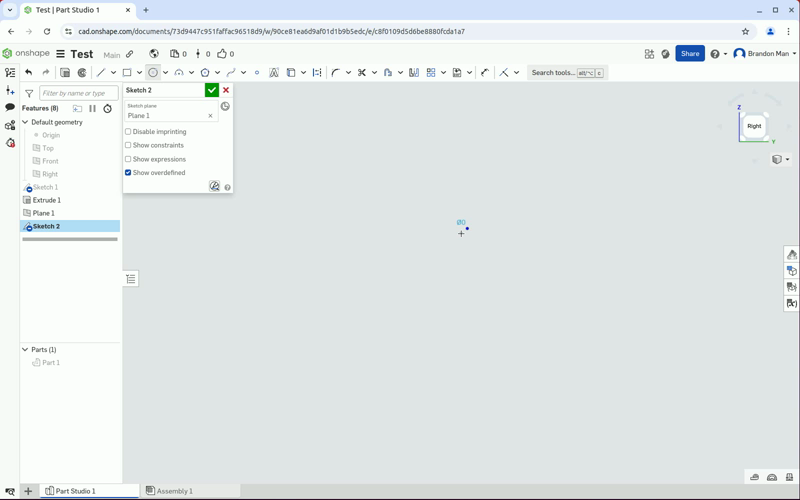
scroll(-6)
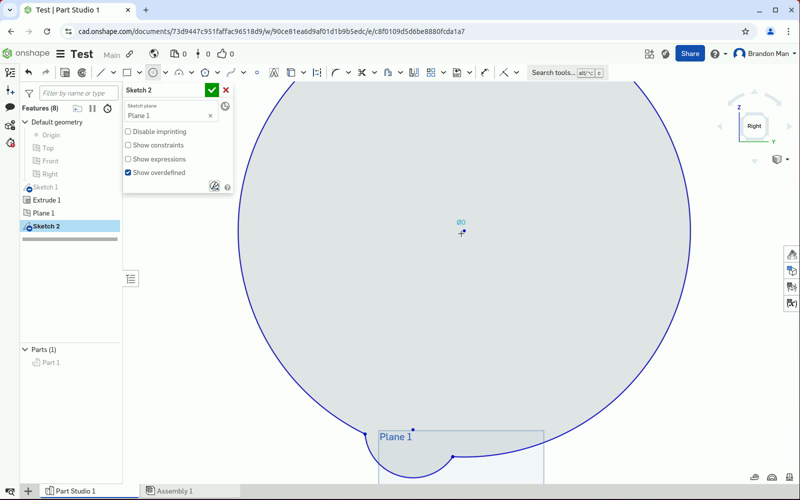
scroll(-6)
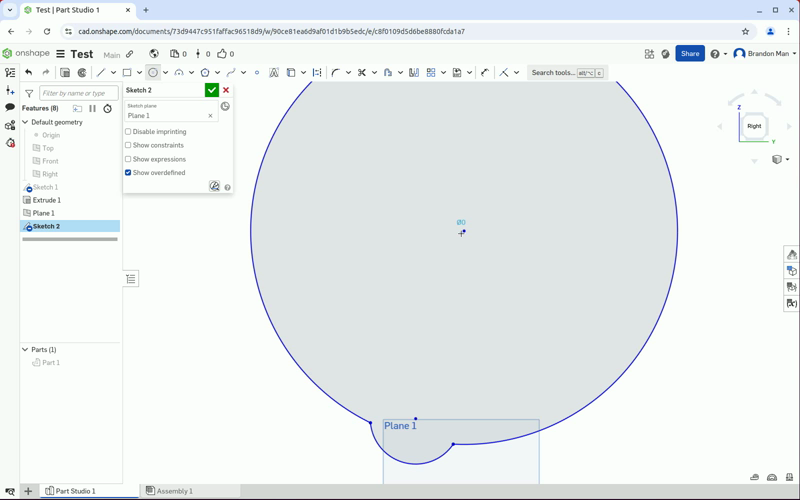
scroll(-6)
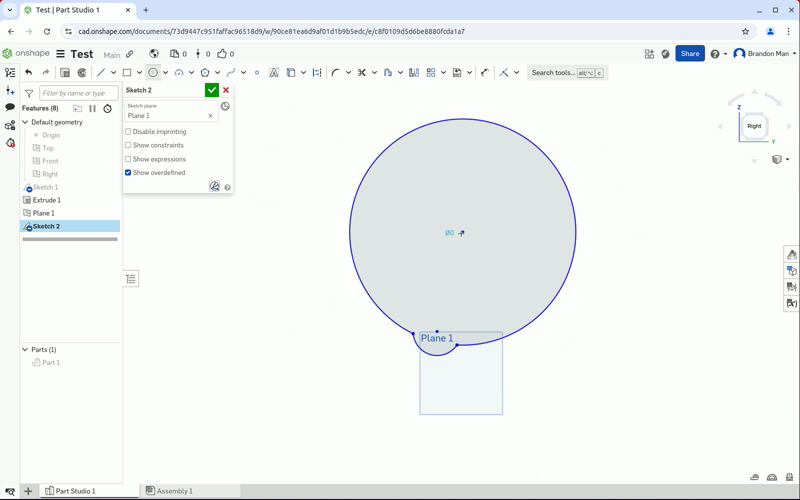
scroll(-6)
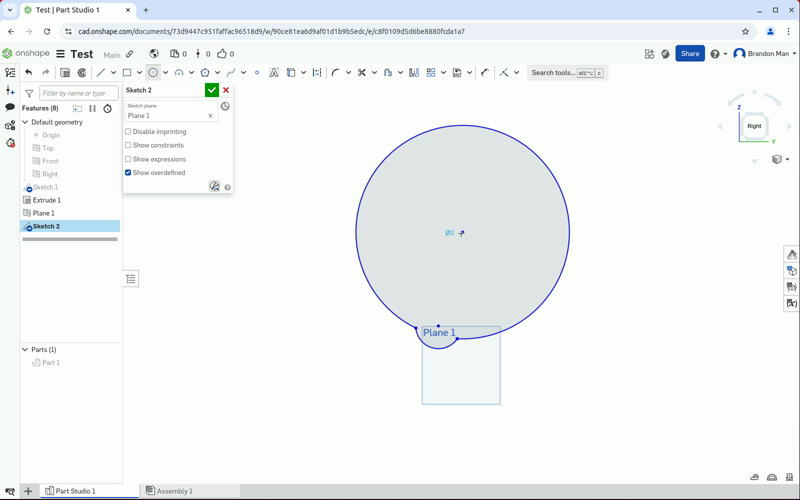
scroll(-6)
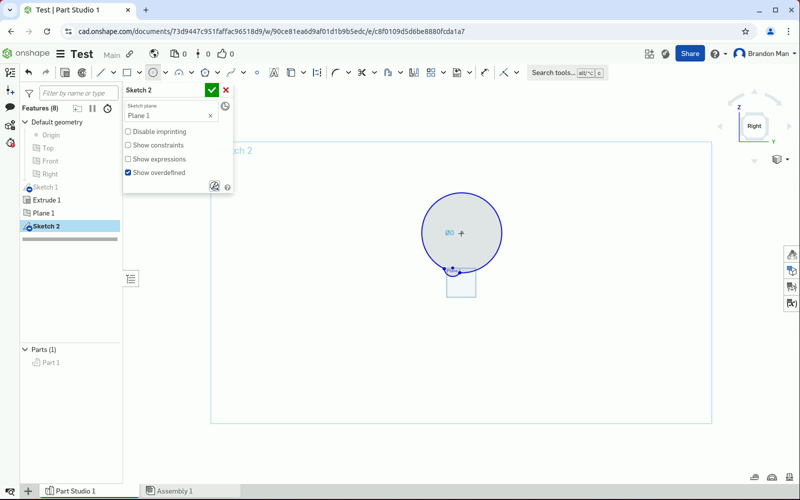
key_up(shift)
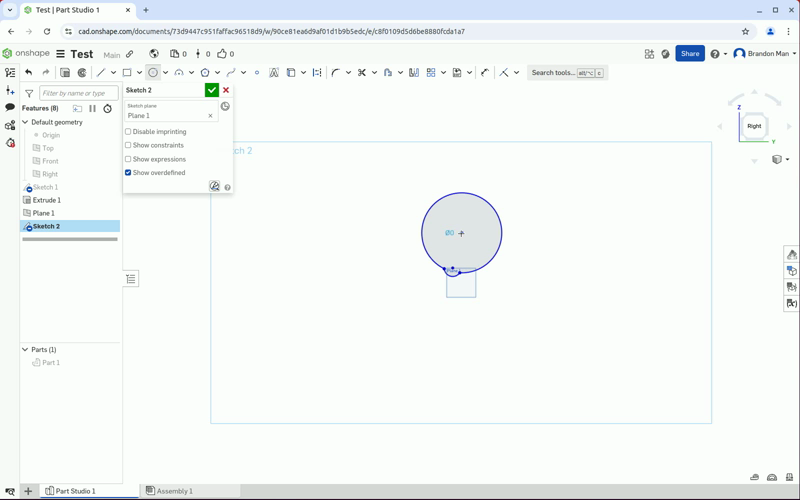
mouse_move(486, 233)
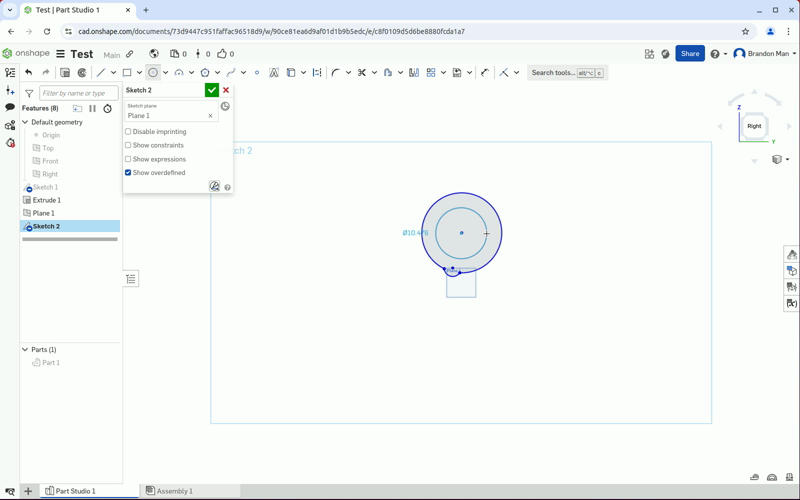
click(486, 233)
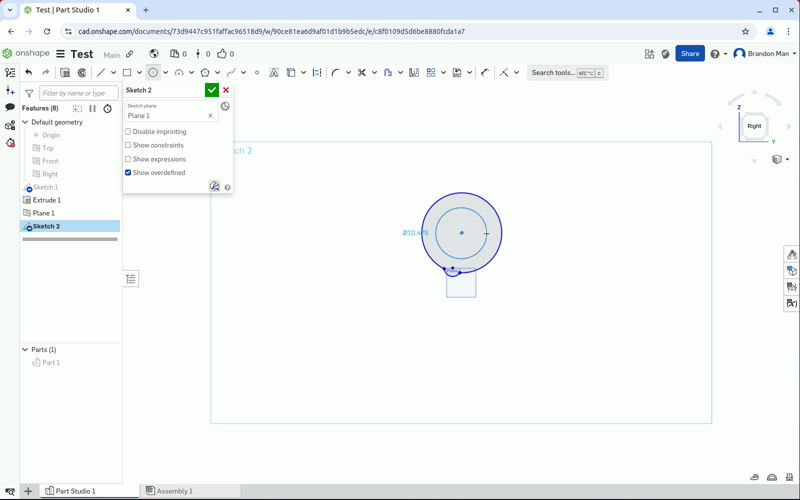
key(esc)
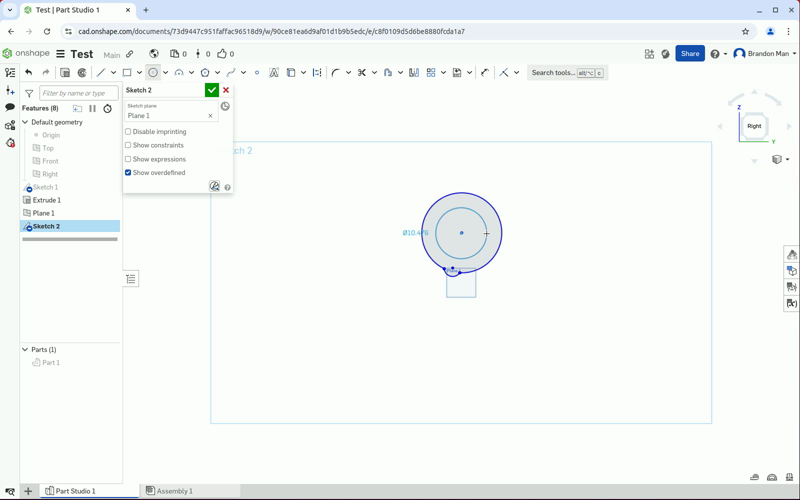
key(c)
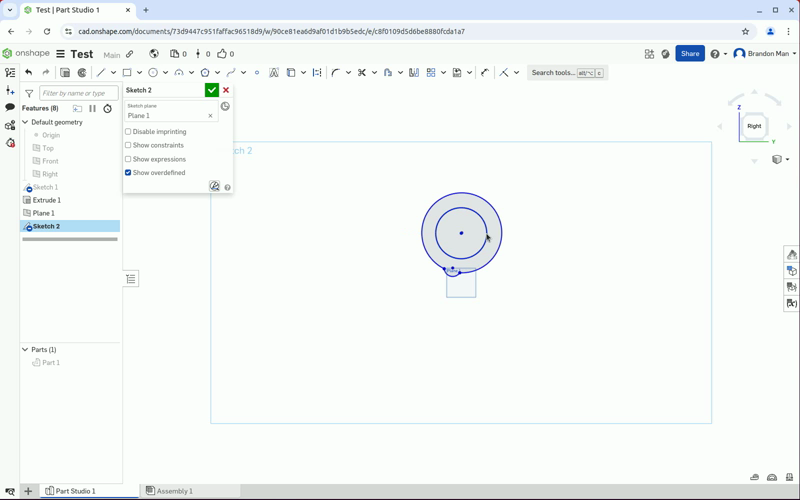
key_down(shift)
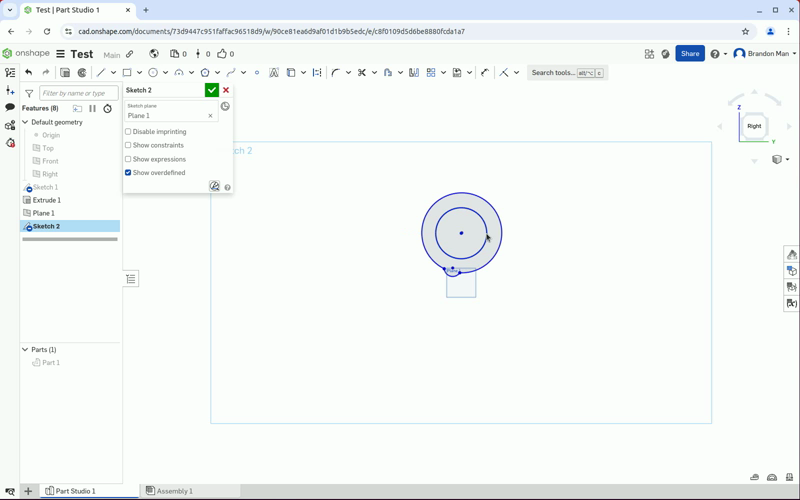
mouse_move(452, 267)
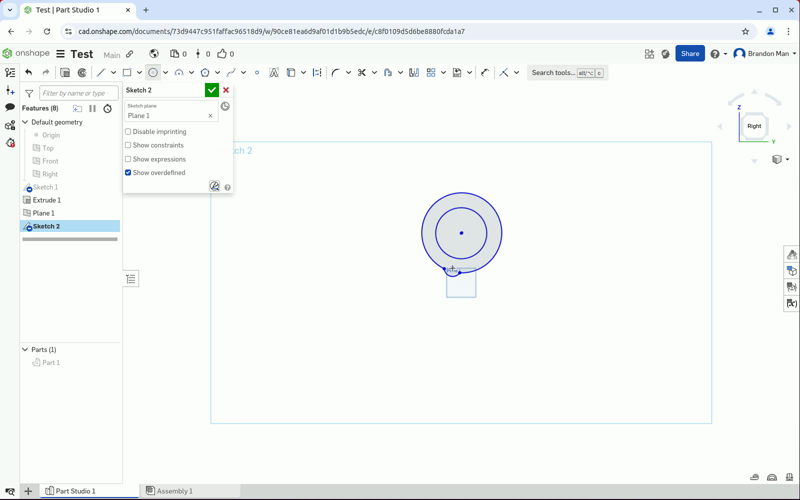
click(452, 267)
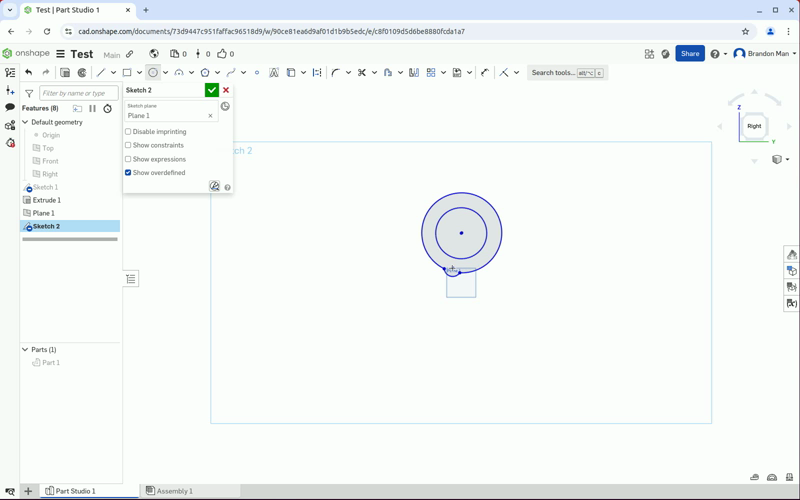
key_up(shift)
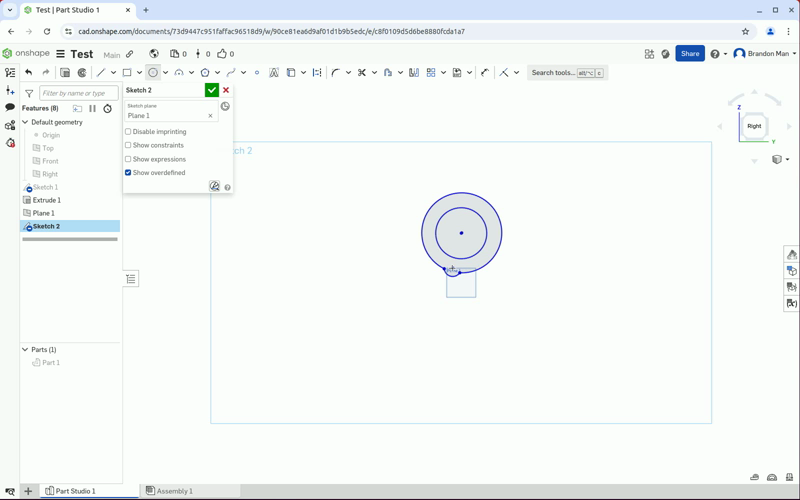
mouse_move(457, 267)
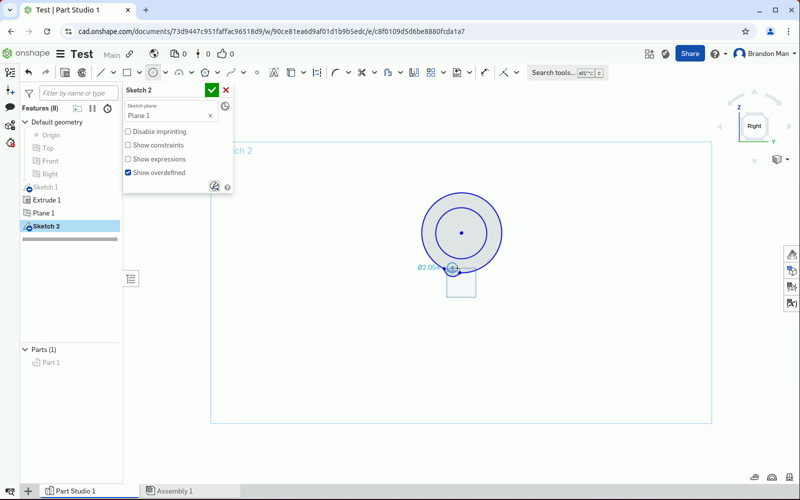
click(457, 267)
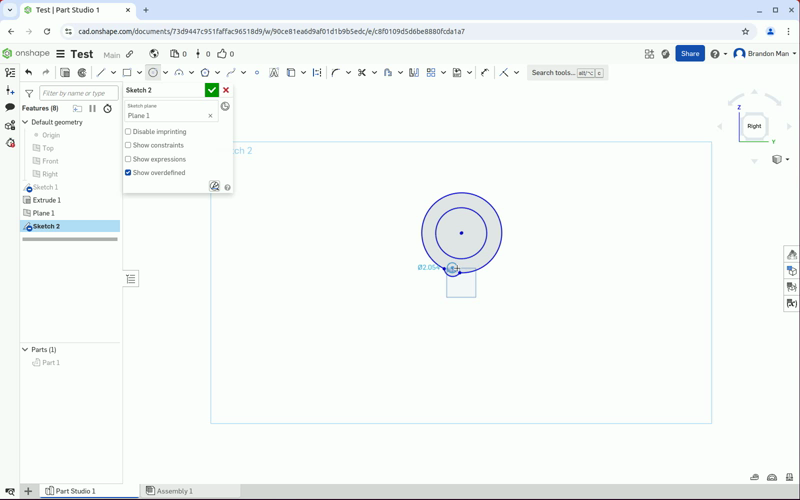
key(esc)
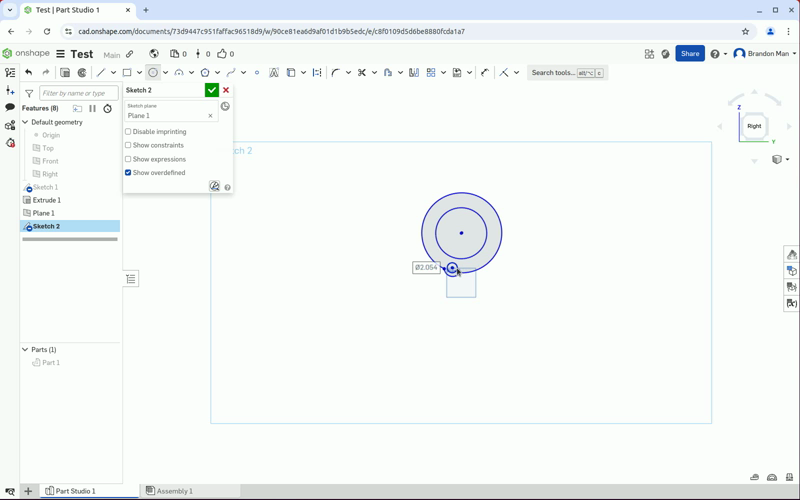
mouse_move(454, 206)
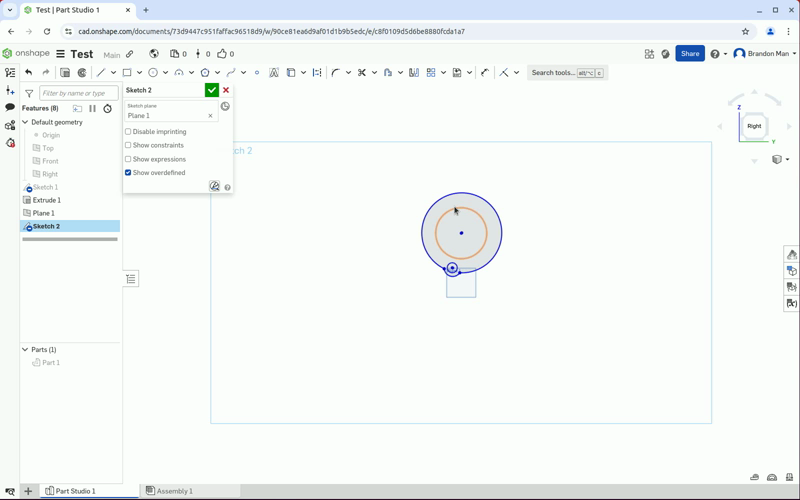
click(454, 206)
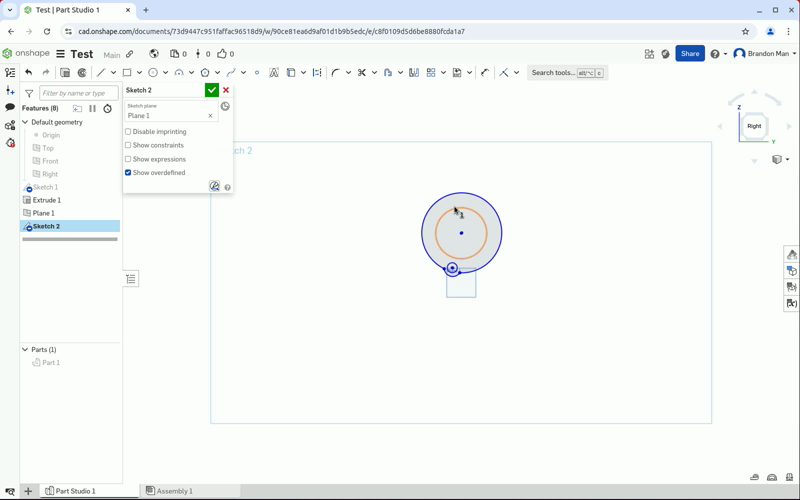
mouse_move(73, 352)
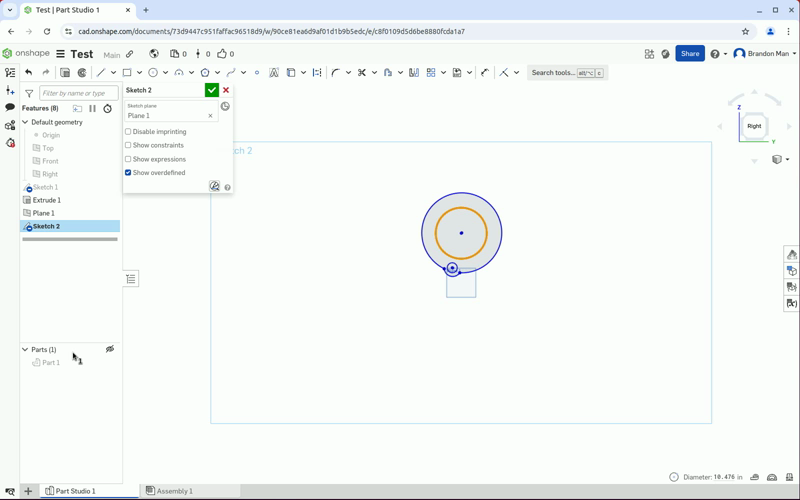
key(shift+y)
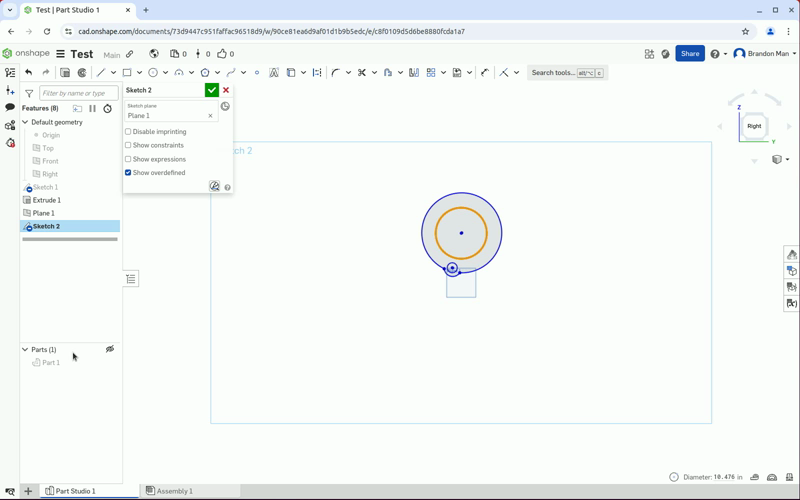
key(shift+e)
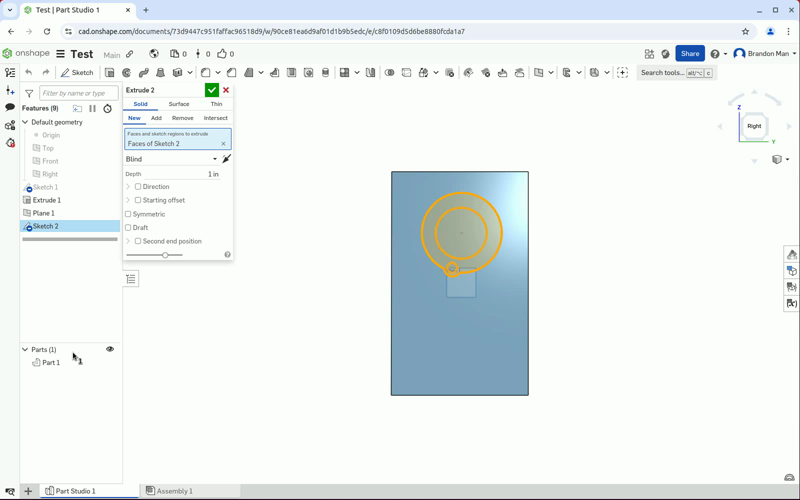
mouse_move(143, 106)
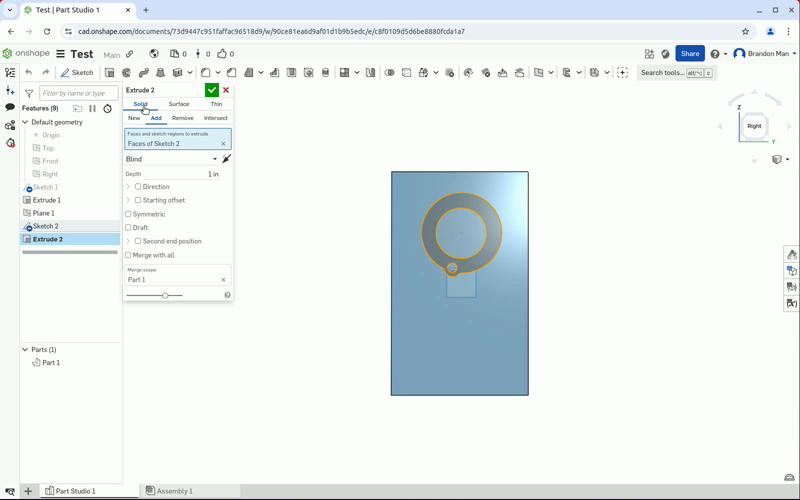
click(143, 106)
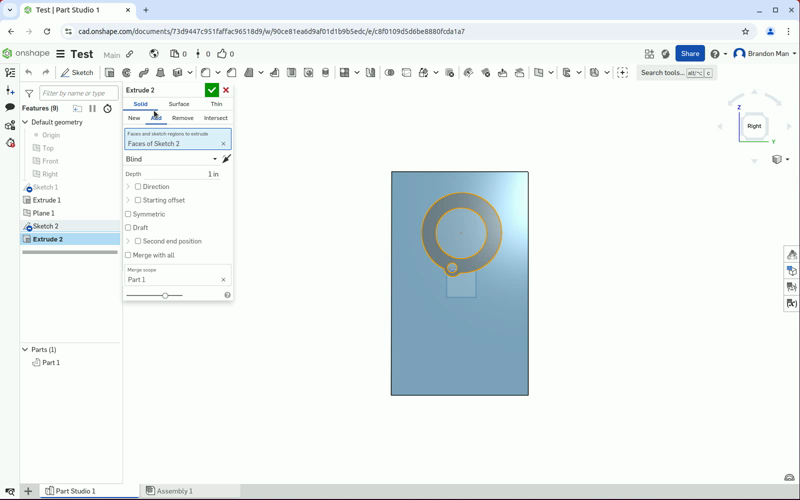
mouse_move(186, 120)
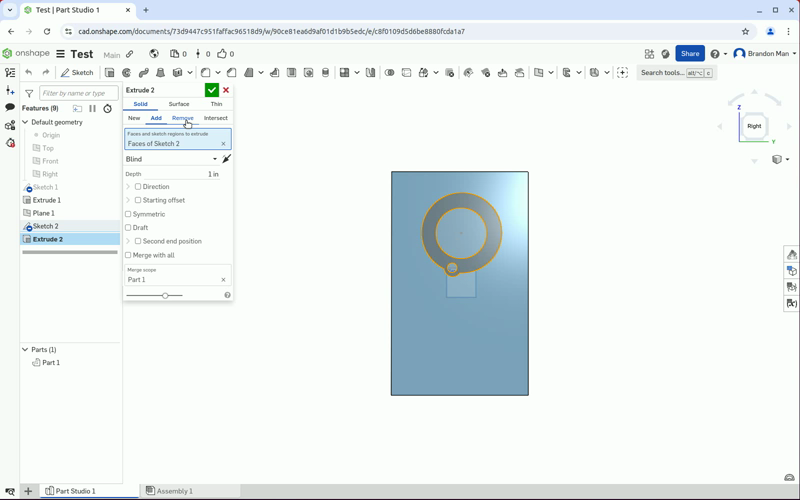
click(186, 120)
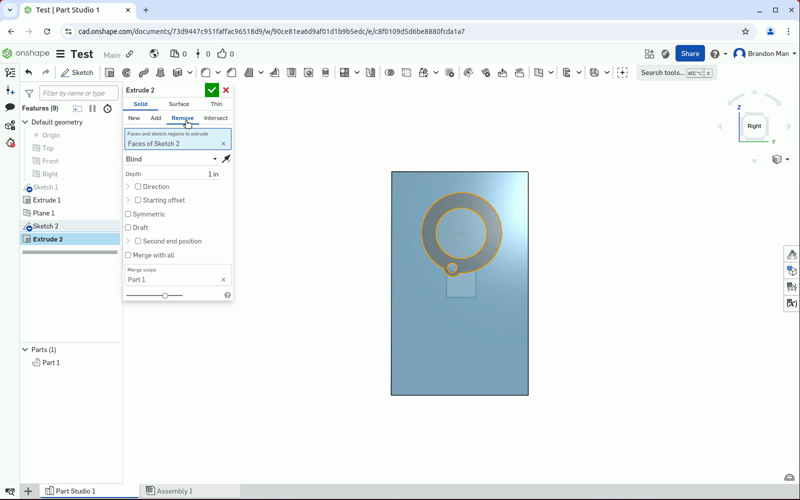
key(tab, 4)
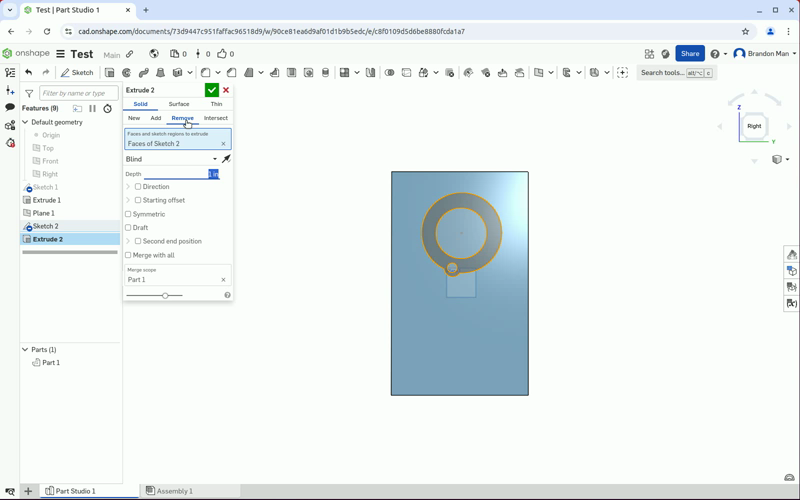
text(2.889)
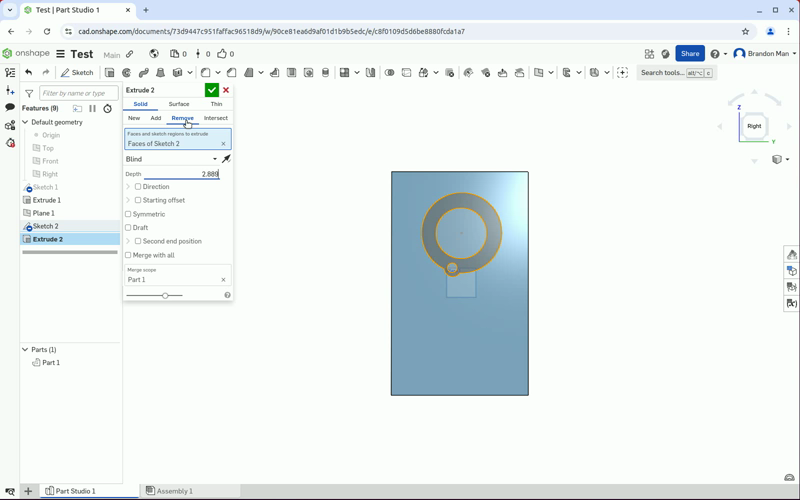
key(tab, 6)
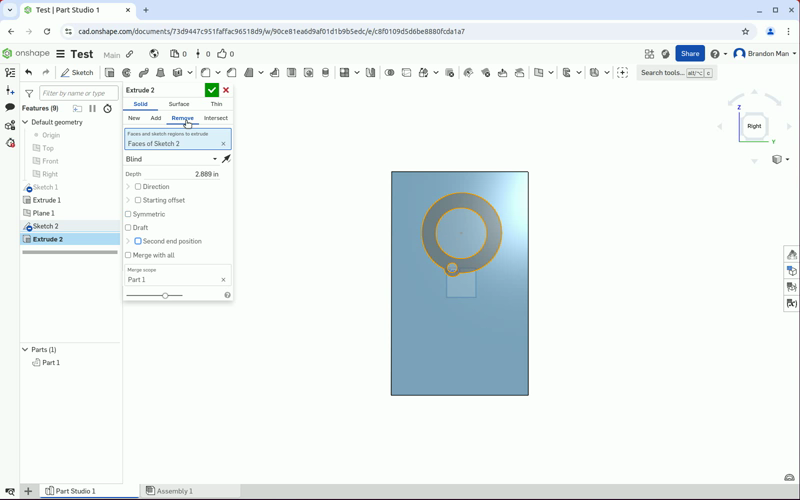
key(space)
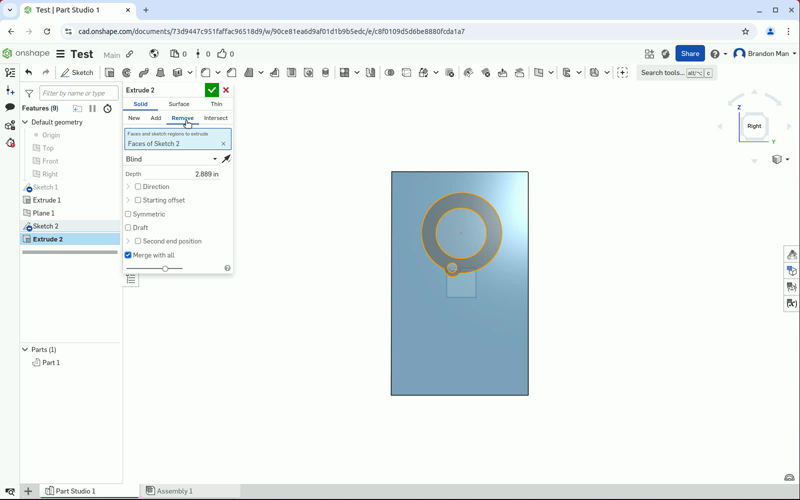
key(enter)
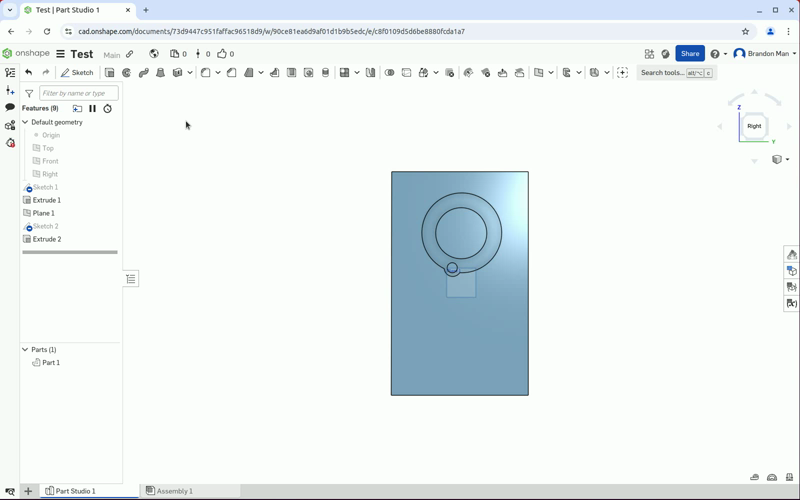
key(shift+h)
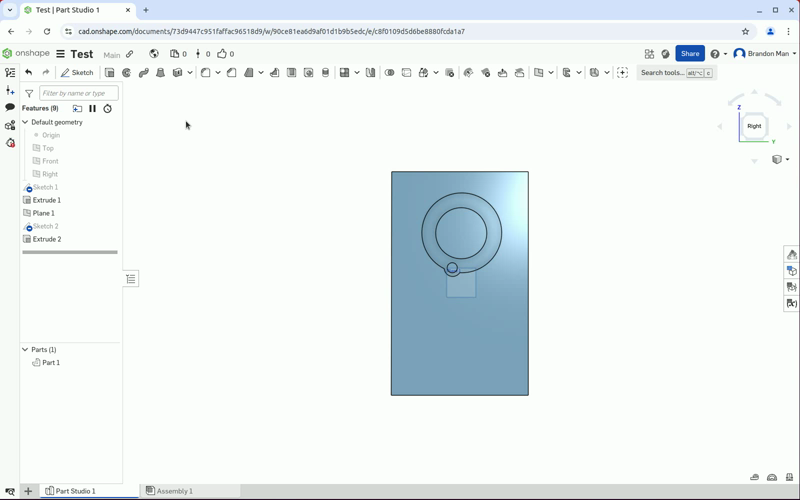
key(shift+h)
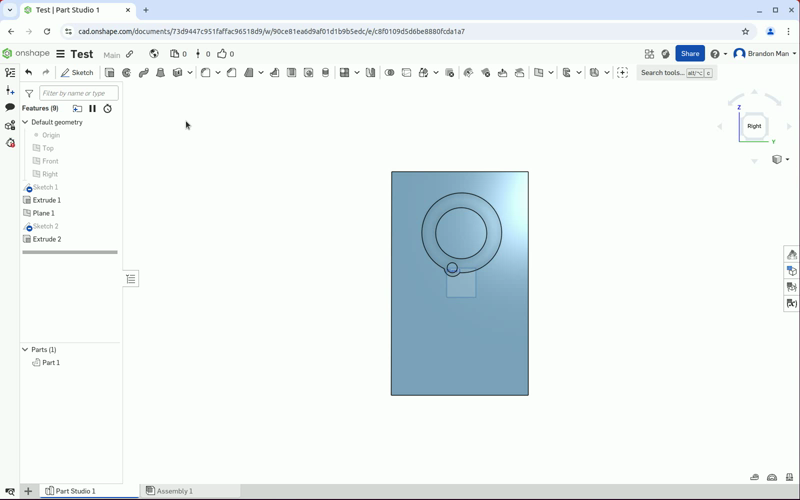
mouse_move(73, 189)
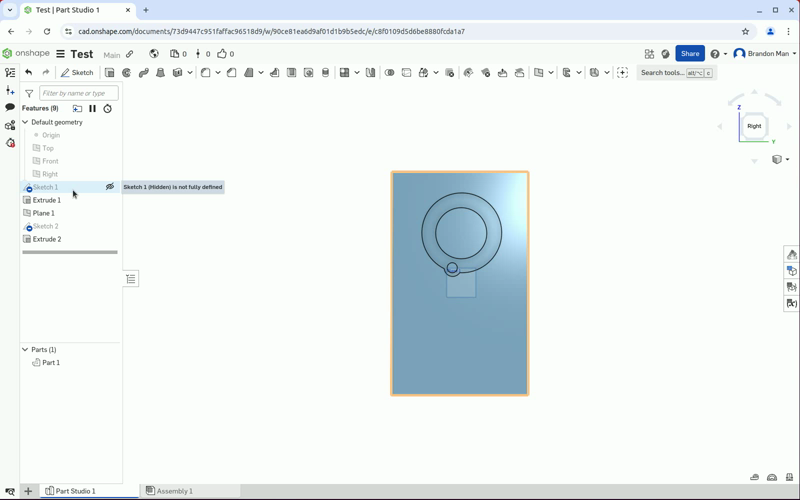
click(73, 189)
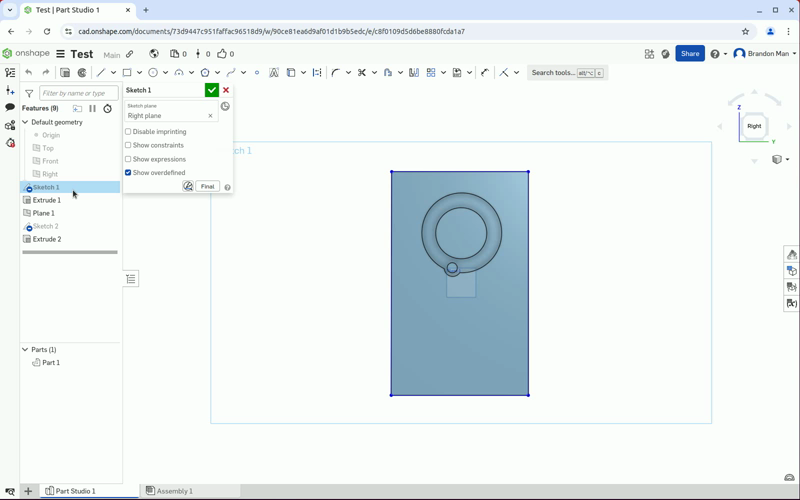
mouse_move(229, 92)
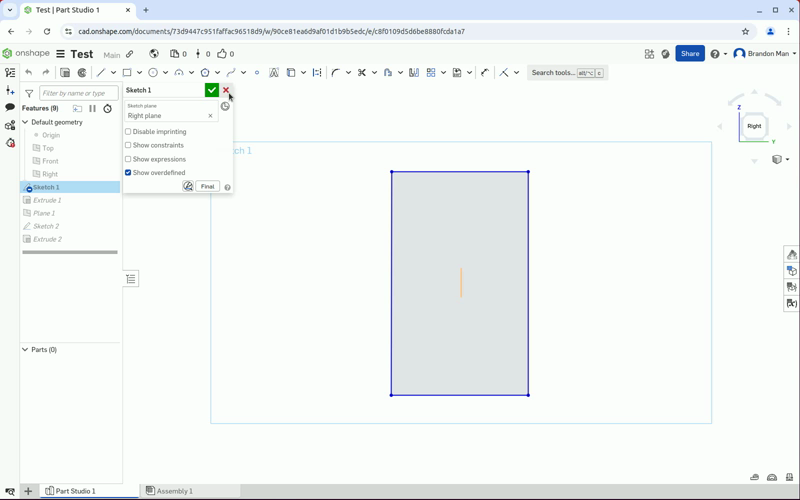
click(229, 92)
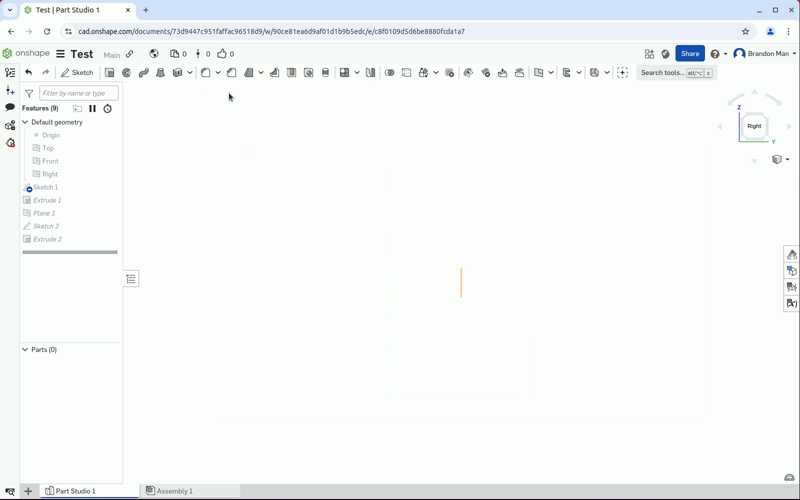
key(shift+s)
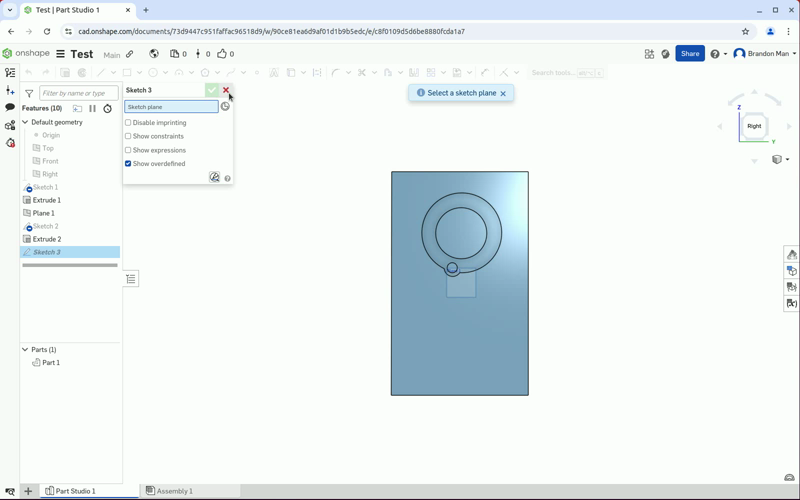
mouse_move(73, 215)
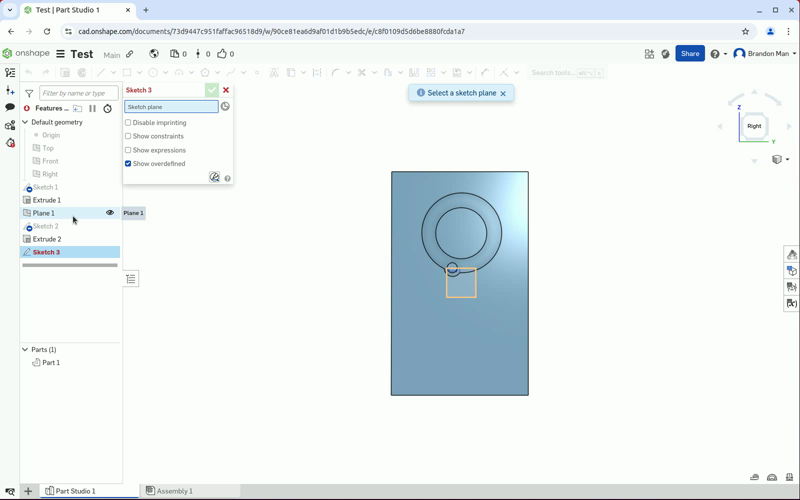
click(73, 215)
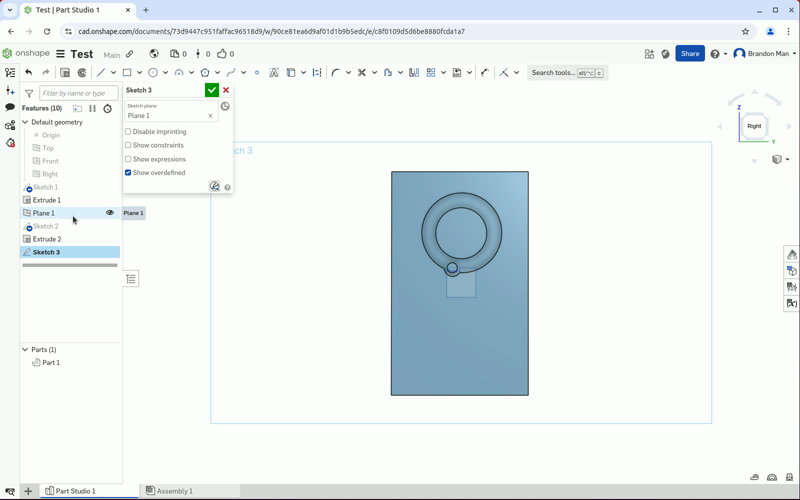
mouse_move(73, 352)
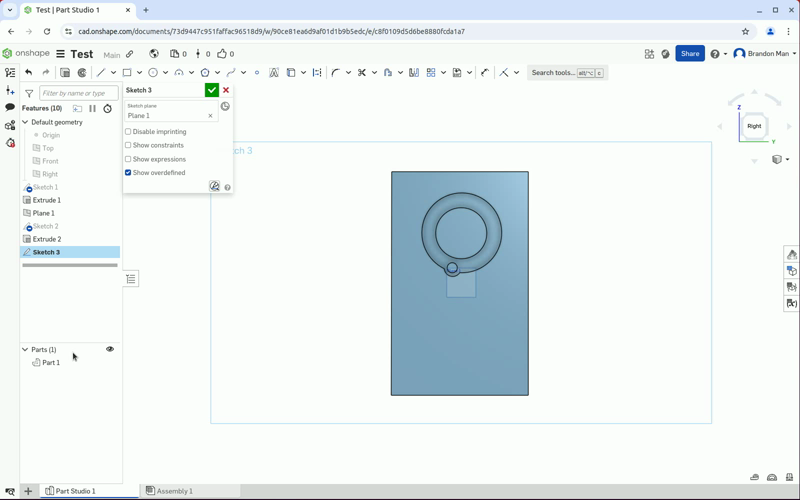
key(y)
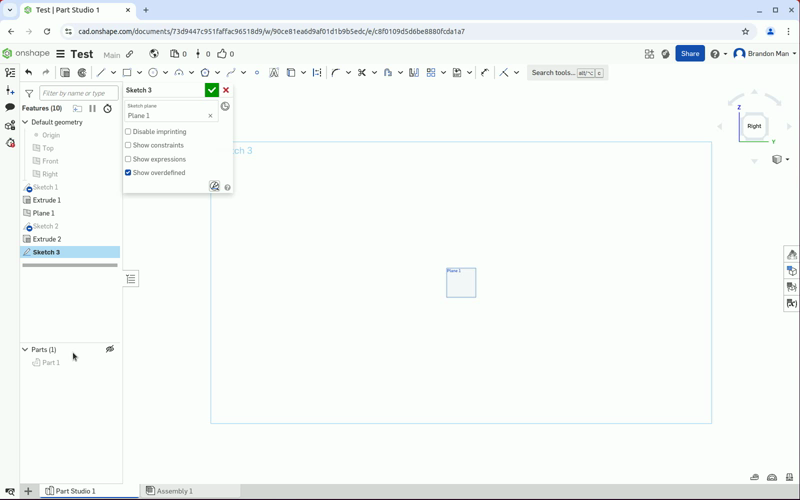
key(c)
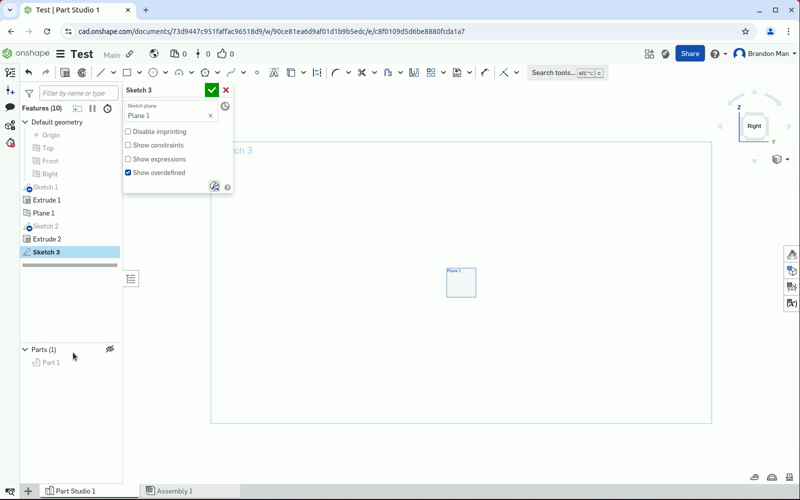
key_down(shift)
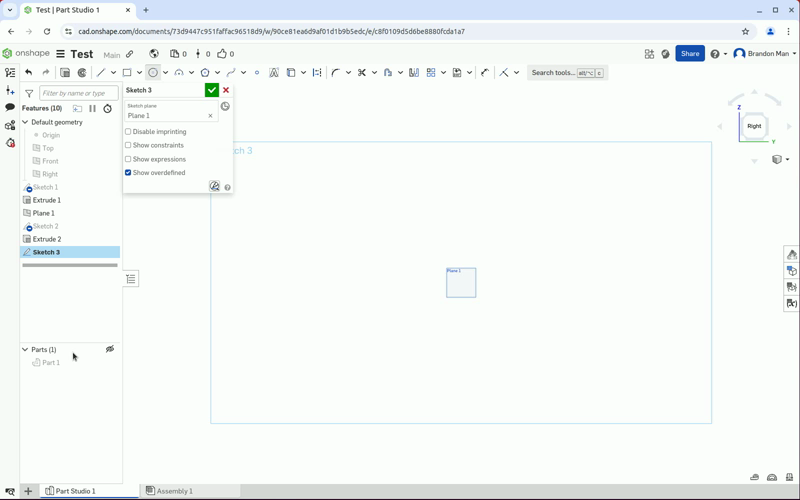
mouse_move(453, 268)
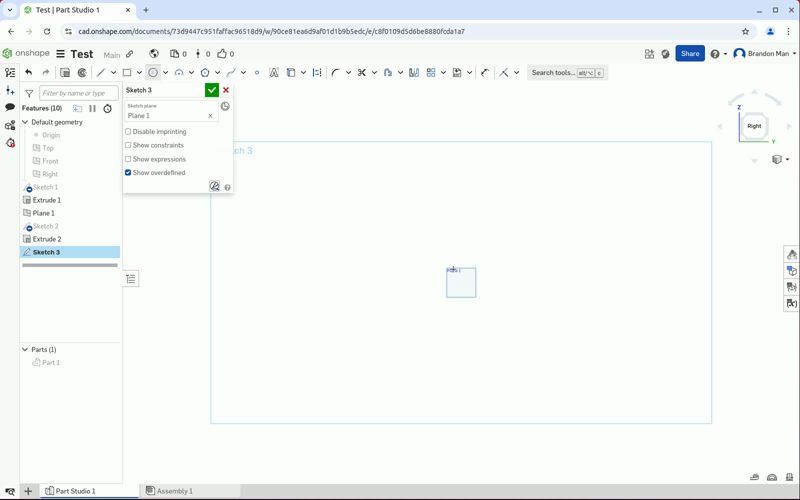
click(453, 268)
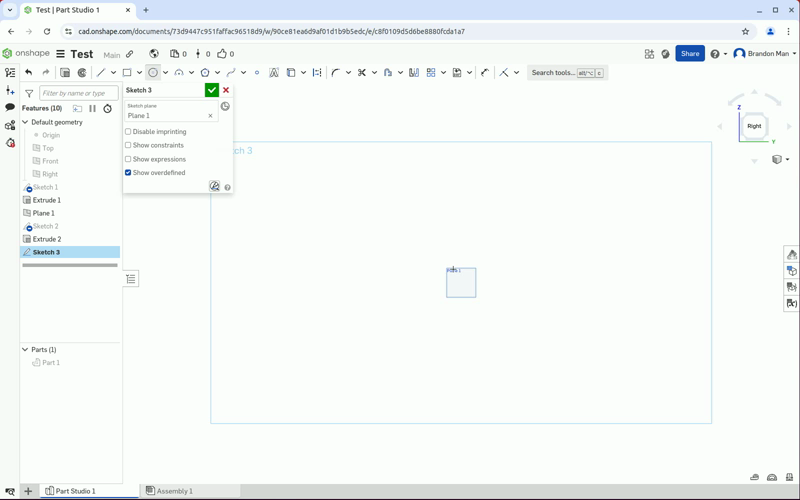
key_up(shift)
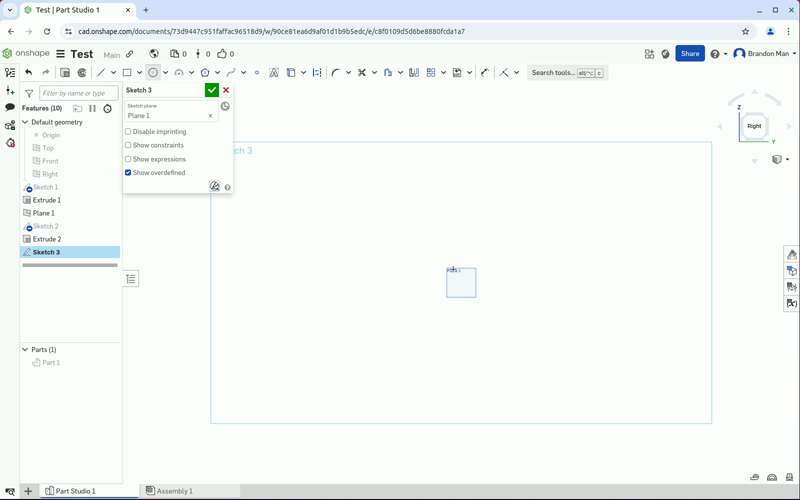
mouse_move(458, 268)
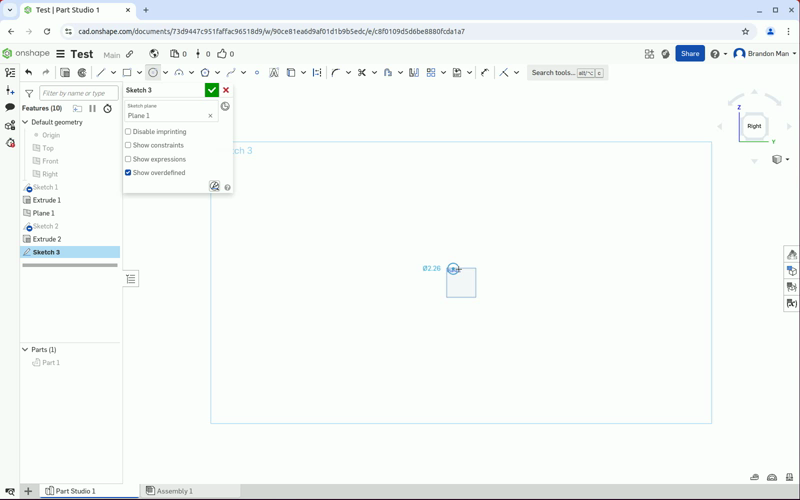
click(458, 268)
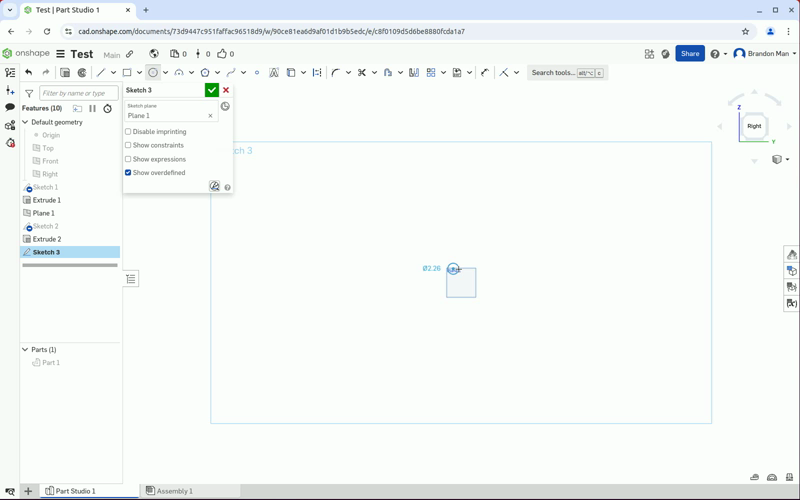
key(esc)
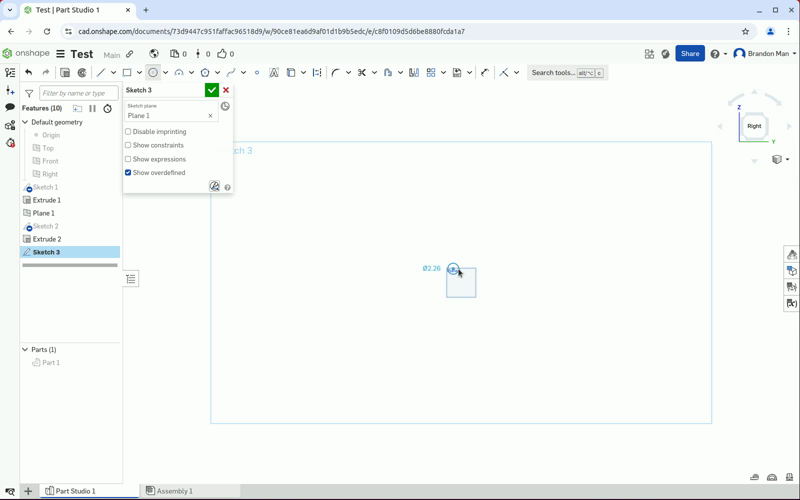
mouse_move(454, 267)
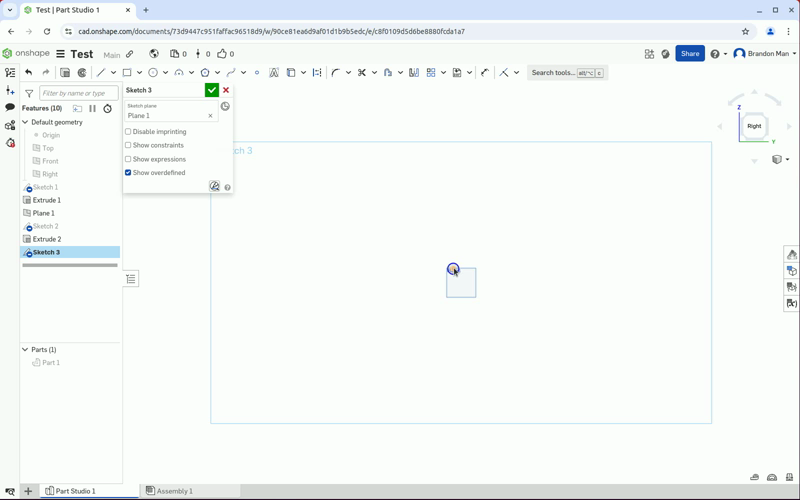
scroll(6)
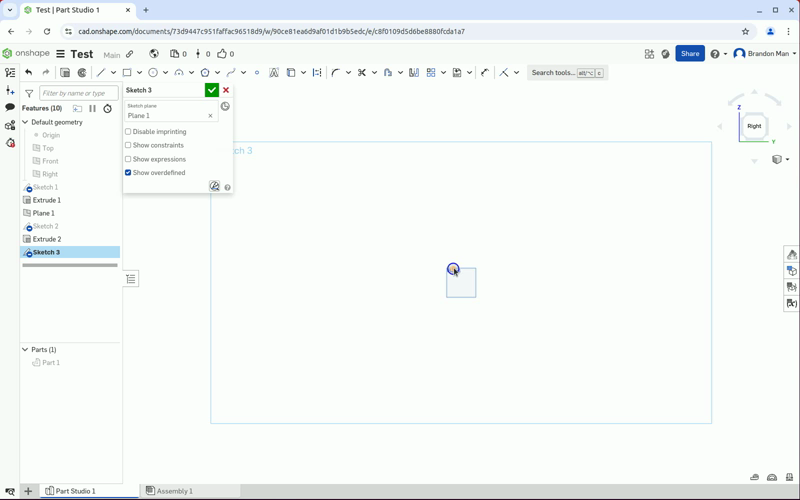
scroll(6)
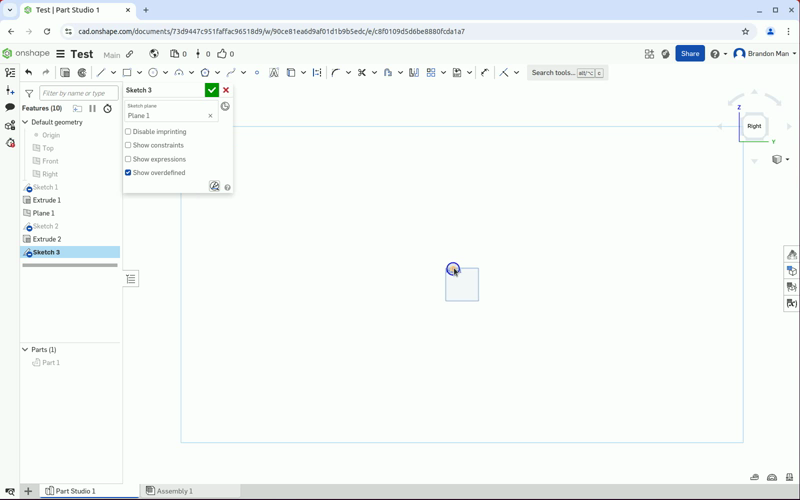
scroll(6)
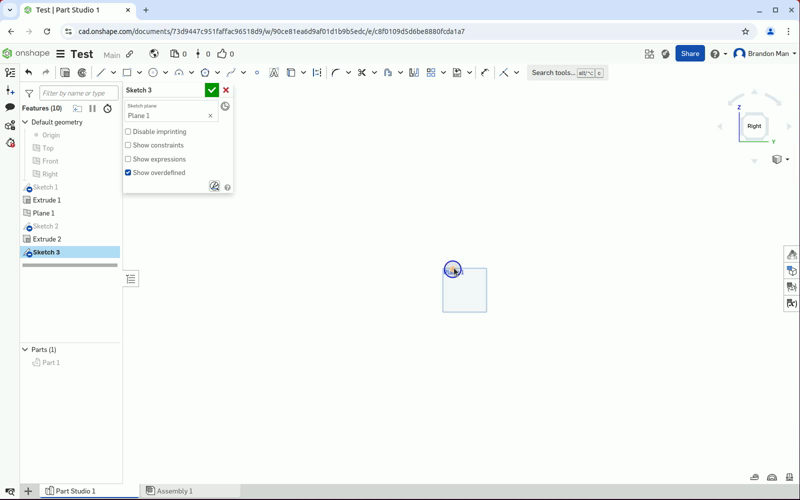
scroll(6)
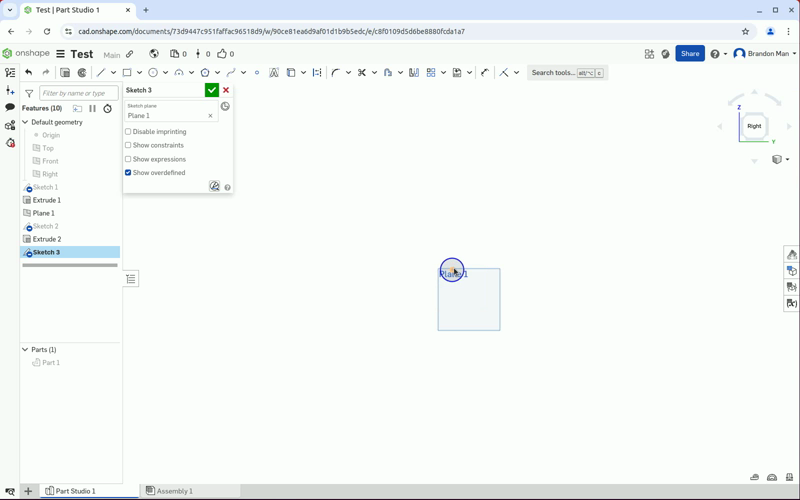
scroll(6)
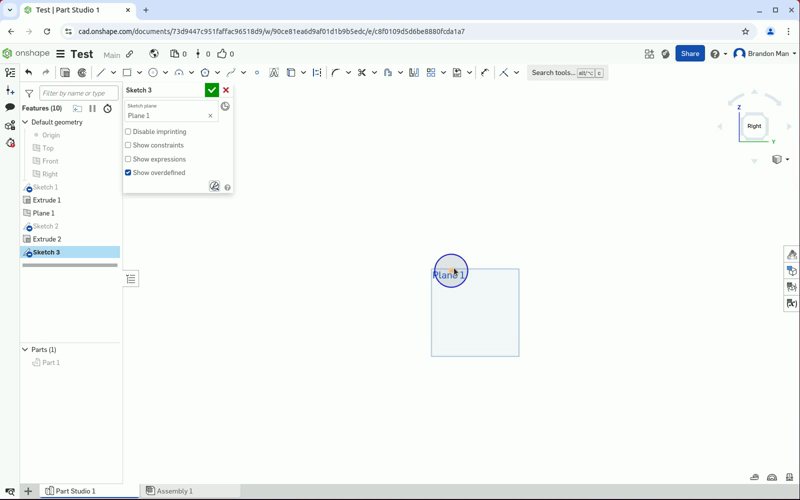
scroll(6)
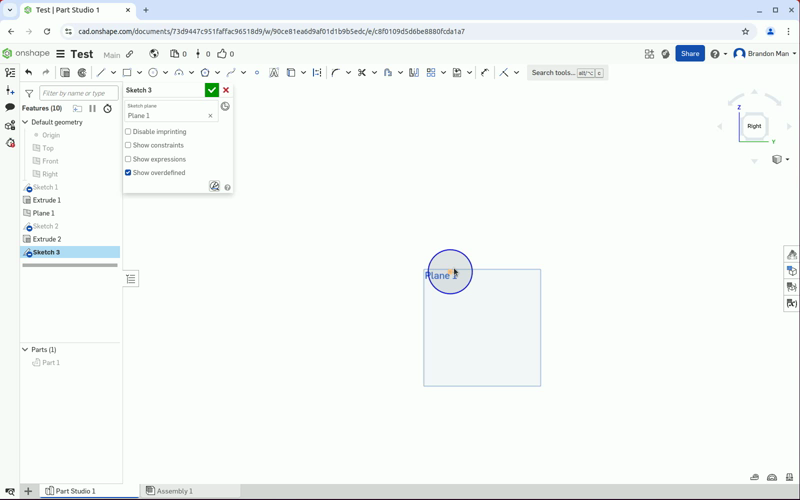
scroll(6)
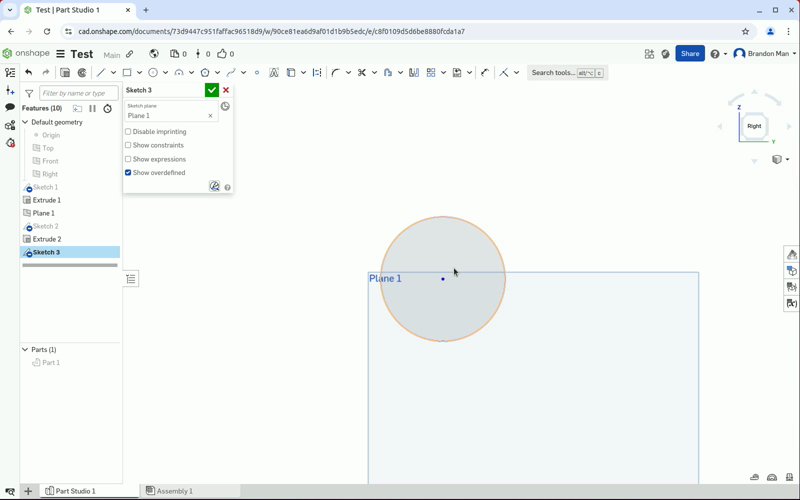
click(454, 267)
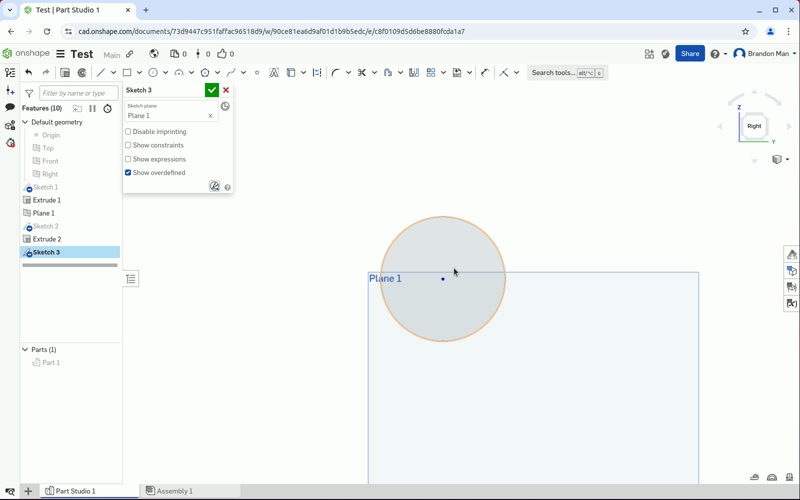
scroll(-6)
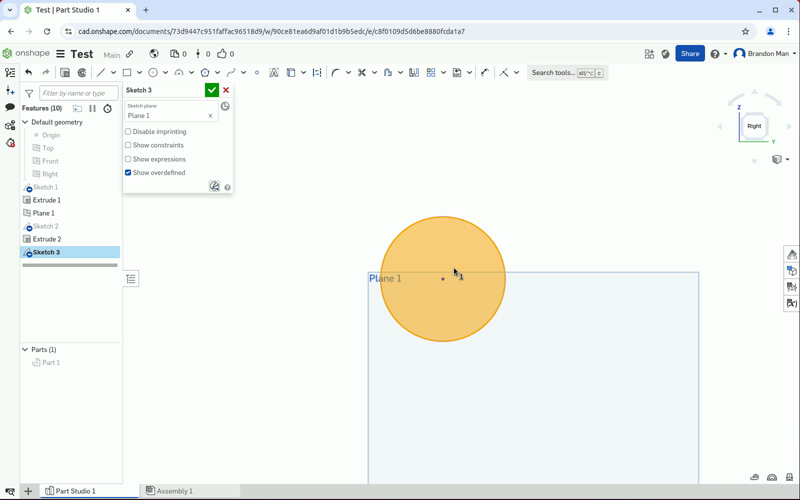
scroll(-6)
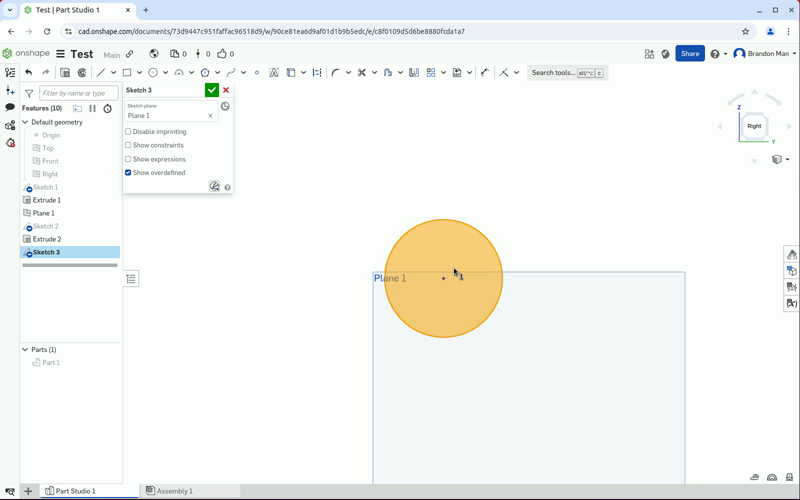
scroll(-6)
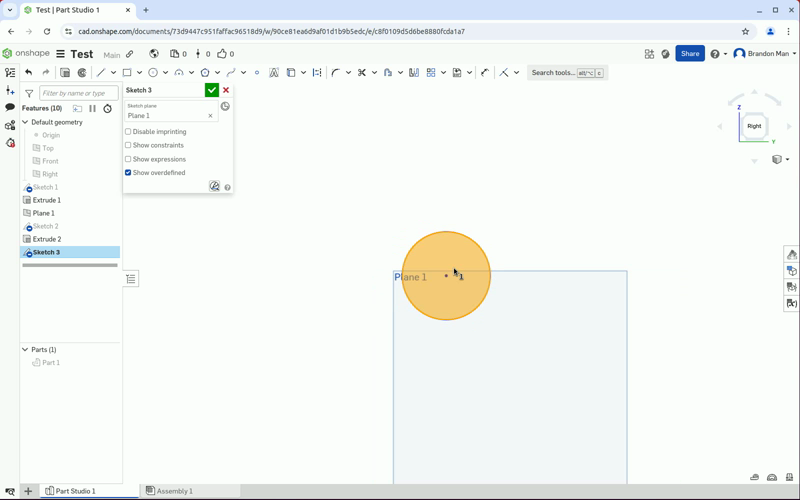
scroll(-6)
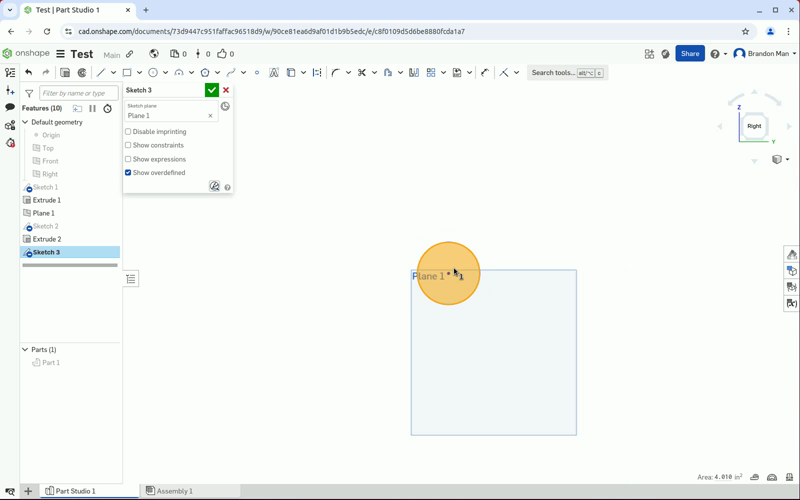
scroll(-6)
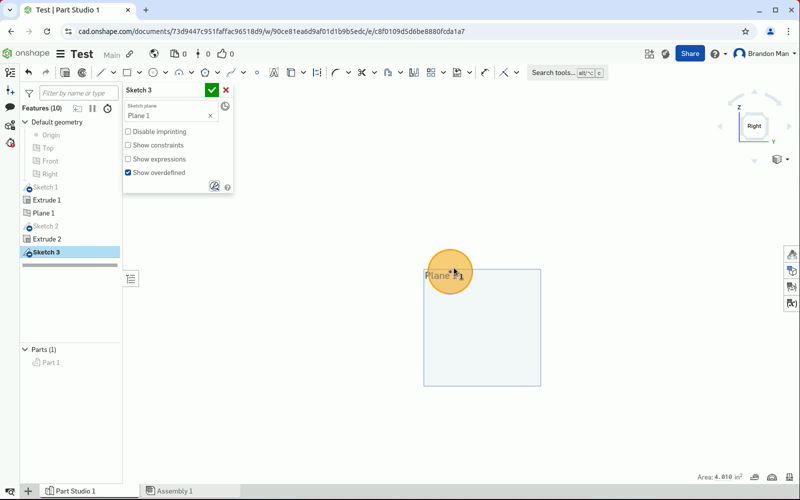
scroll(-6)
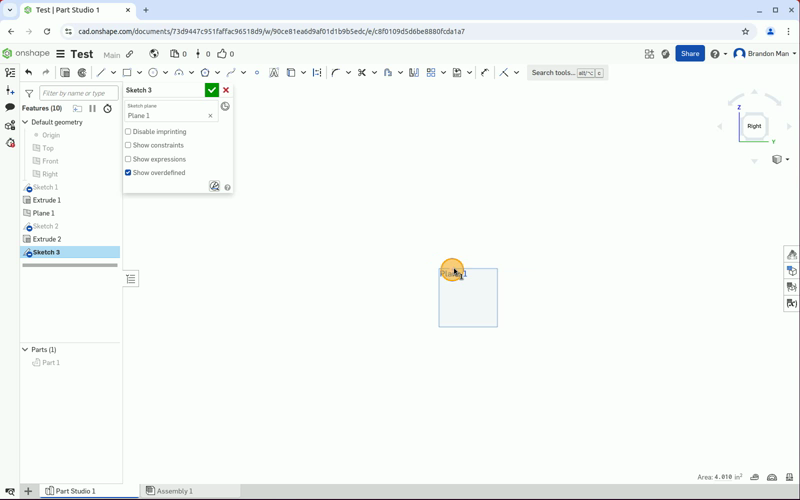
scroll(-6)
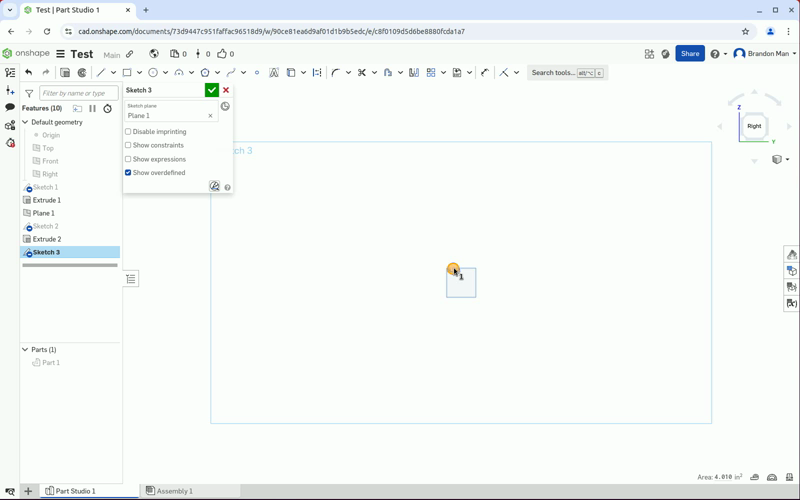
mouse_move(73, 352)
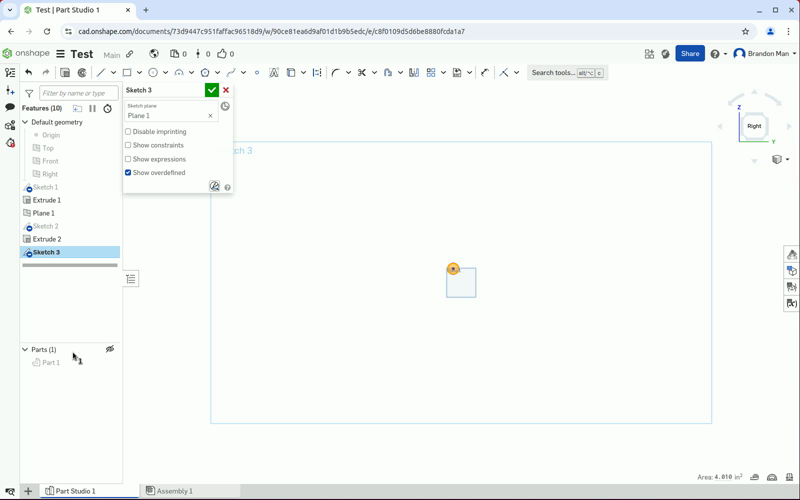
key(shift+y)
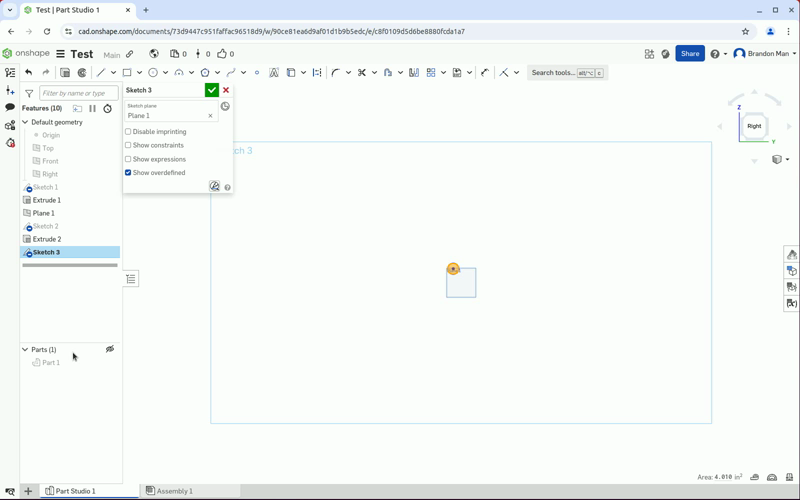
key(shift+e)
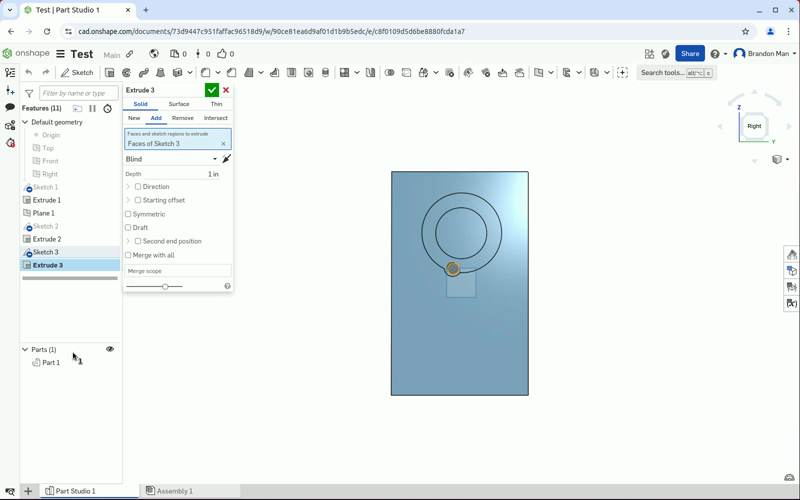
mouse_move(143, 106)
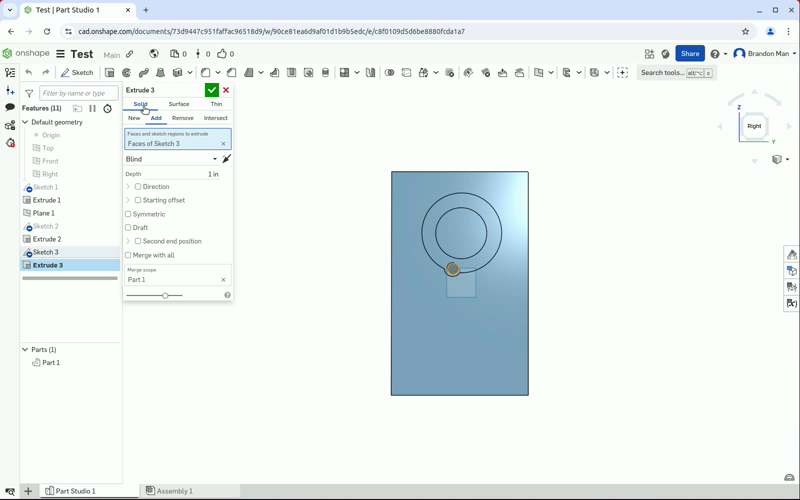
click(143, 106)
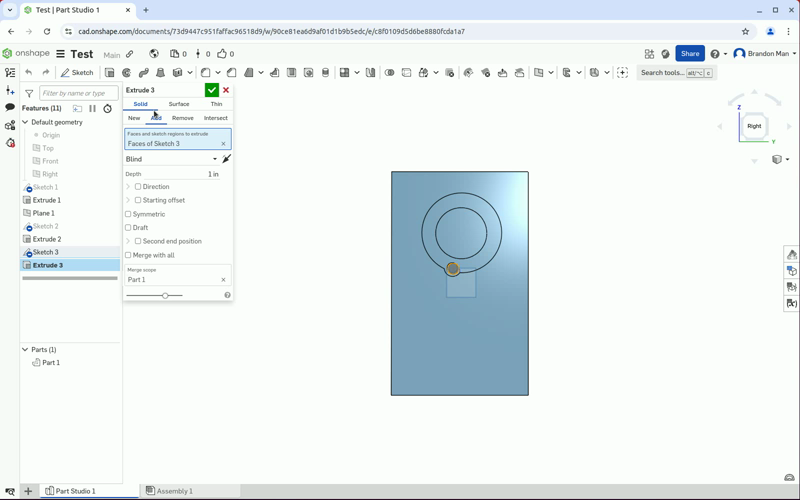
mouse_move(186, 120)
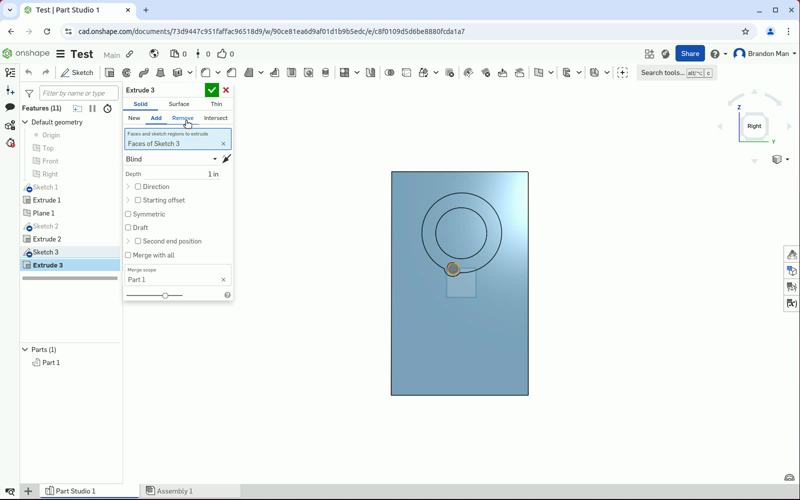
click(186, 120)
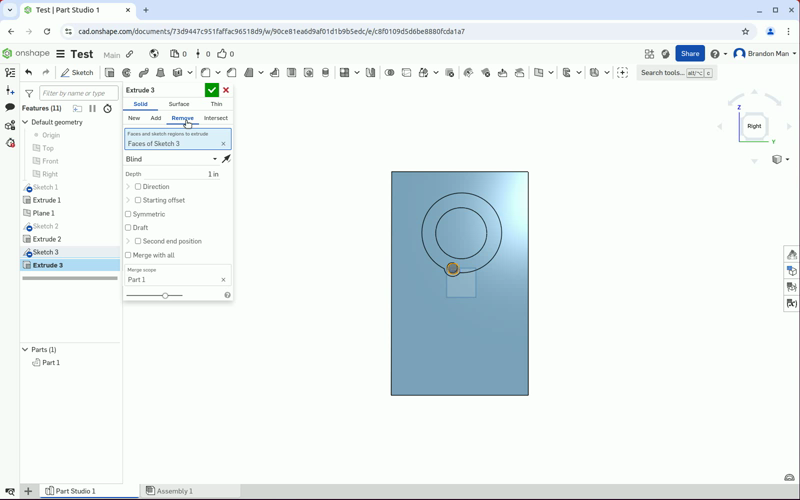
key(tab, 4)
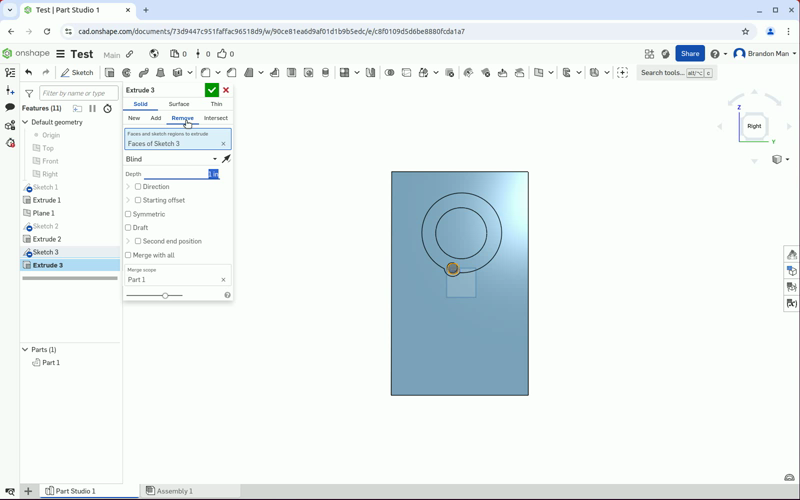
text(5.777)
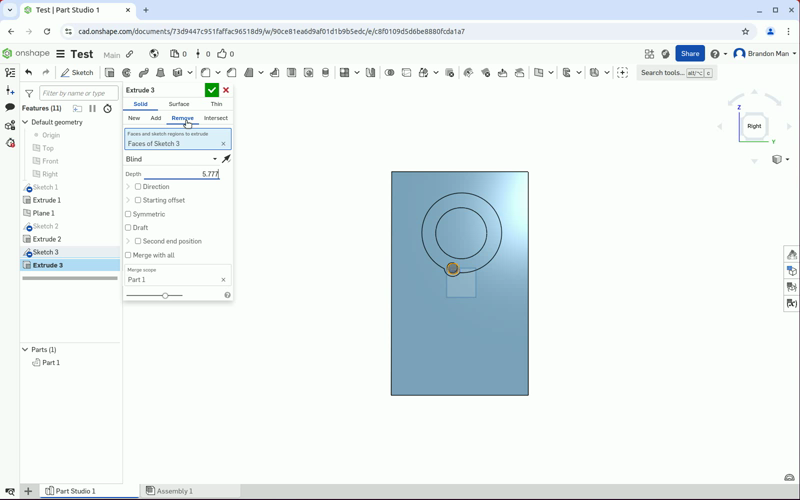
key(tab, 6)
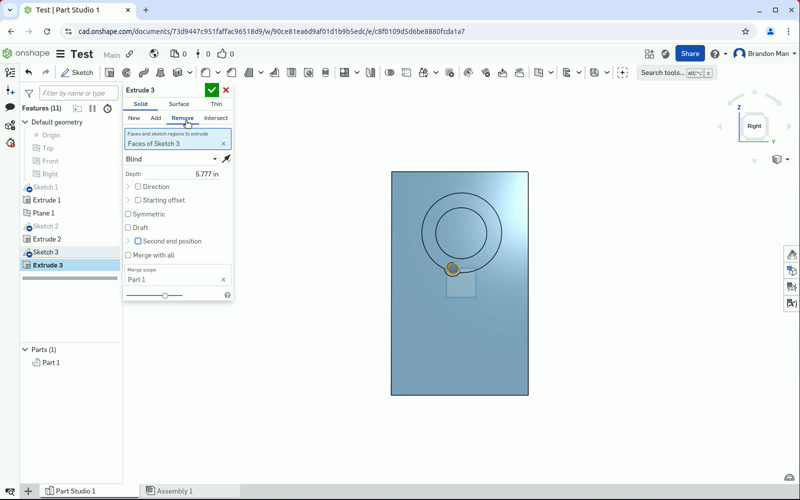
key(space)
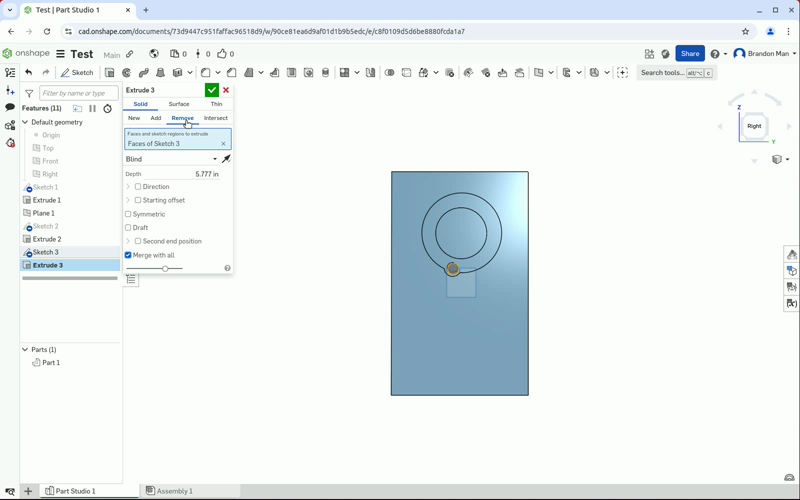
key(enter)
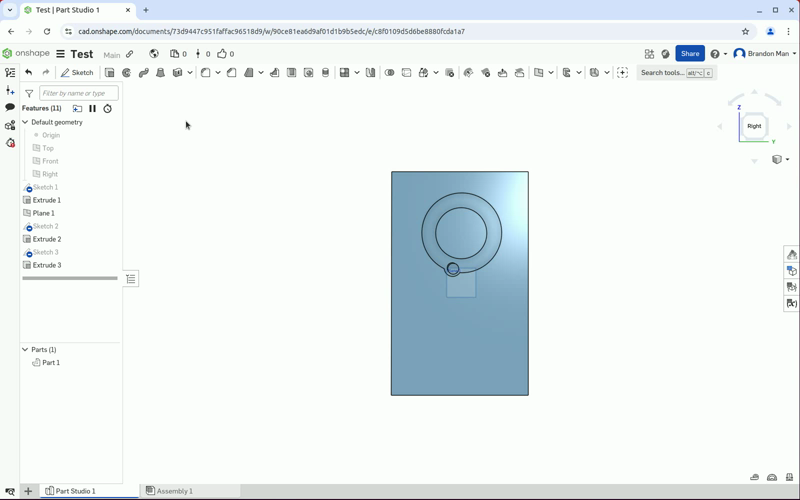
key(shift+h)
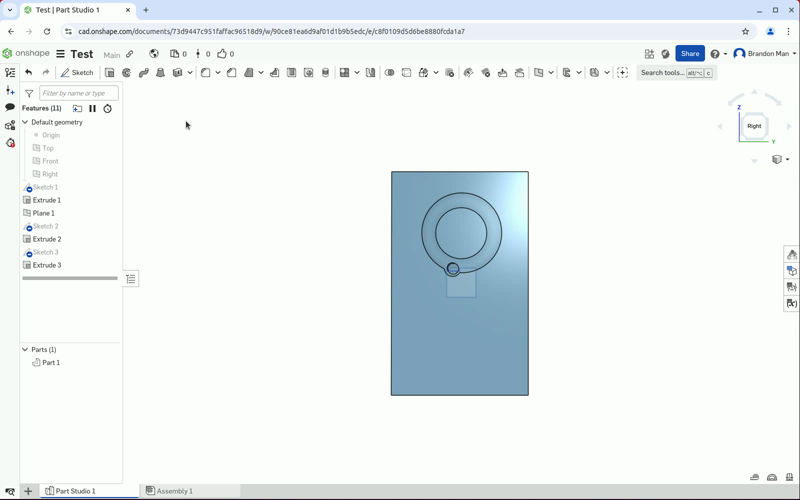
key(shift+h)
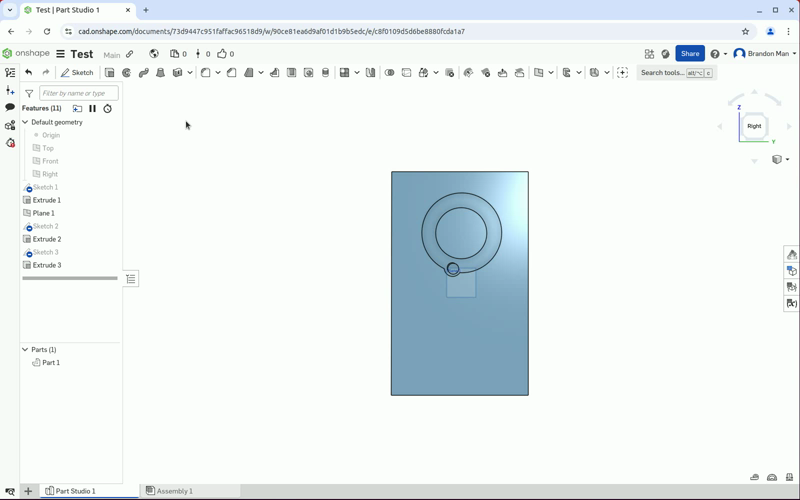
mouse_move(73, 189)
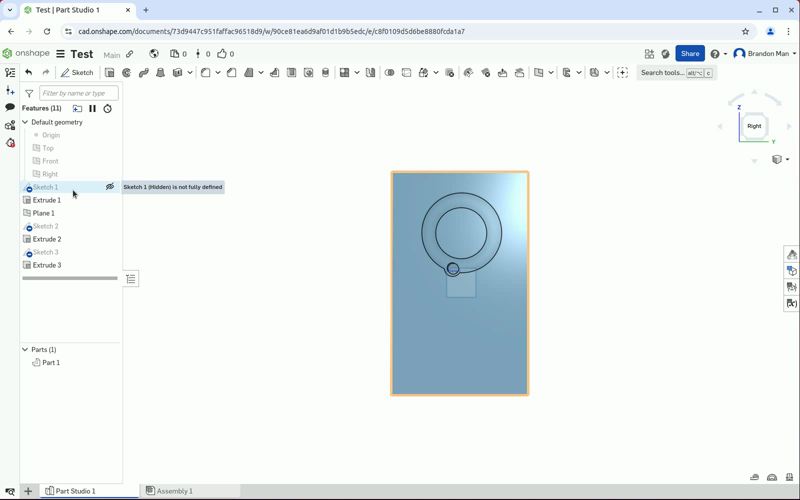
click(73, 189)
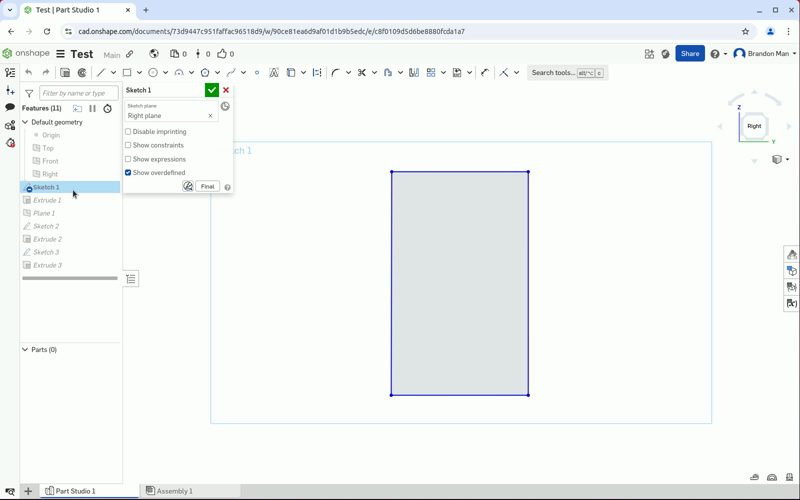
mouse_move(229, 92)
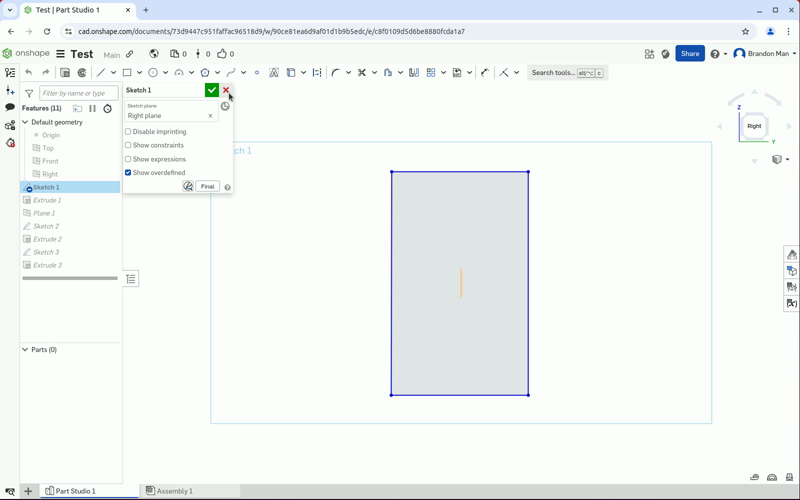
click(229, 92)
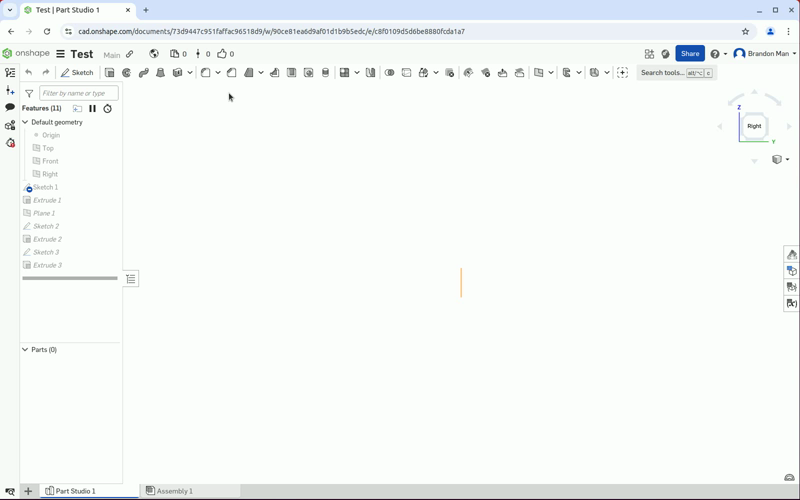
key(shift+s)
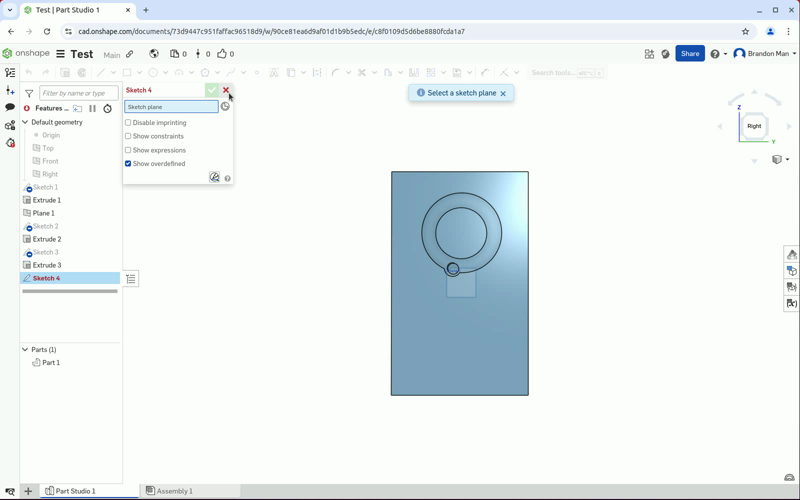
mouse_move(73, 215)
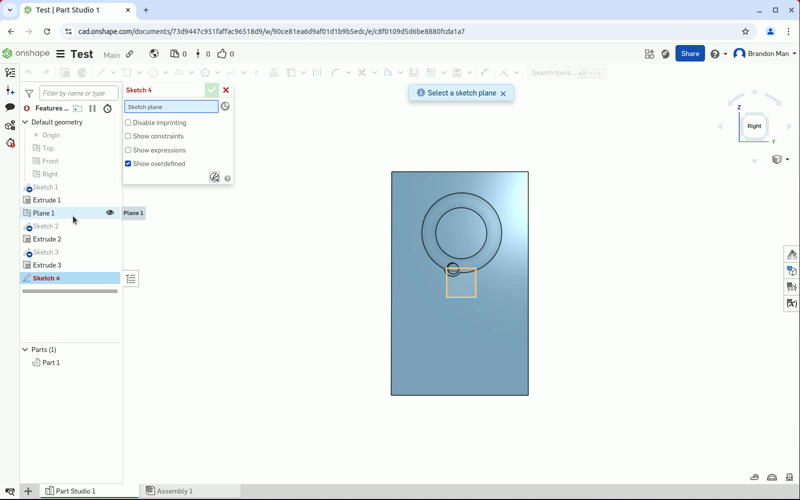
click(73, 215)
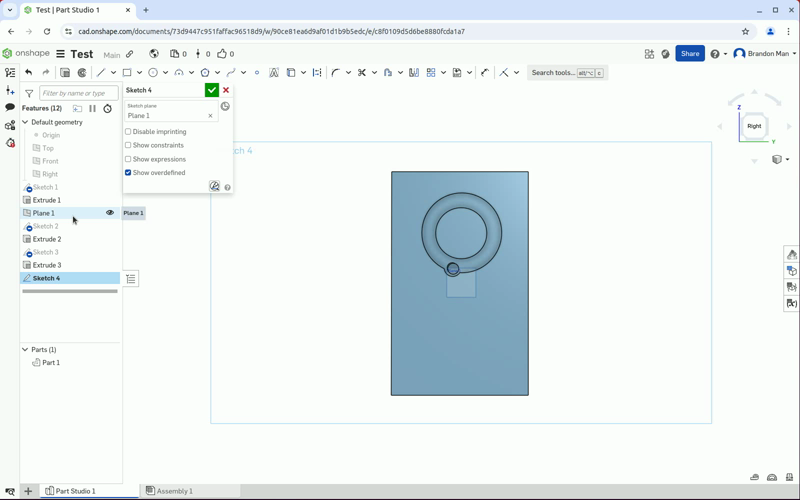
mouse_move(73, 352)
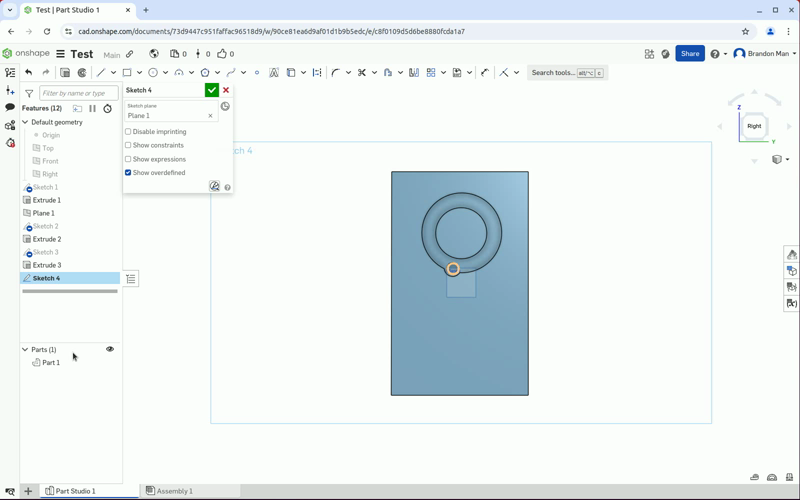
key(y)
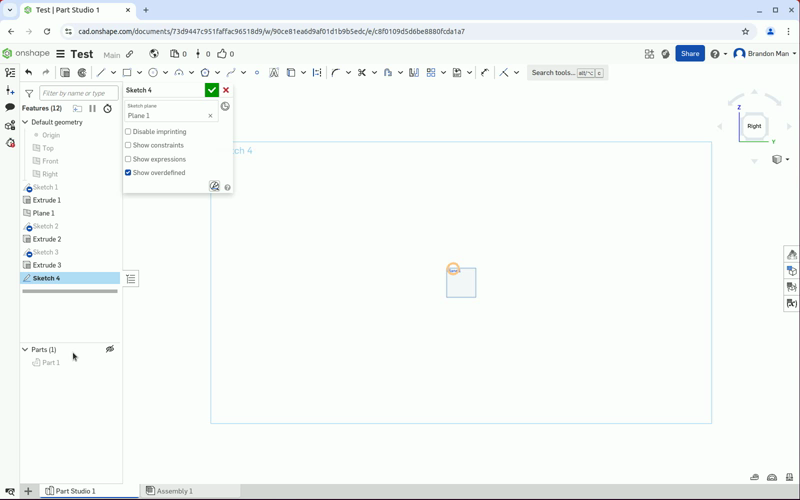
key(c)
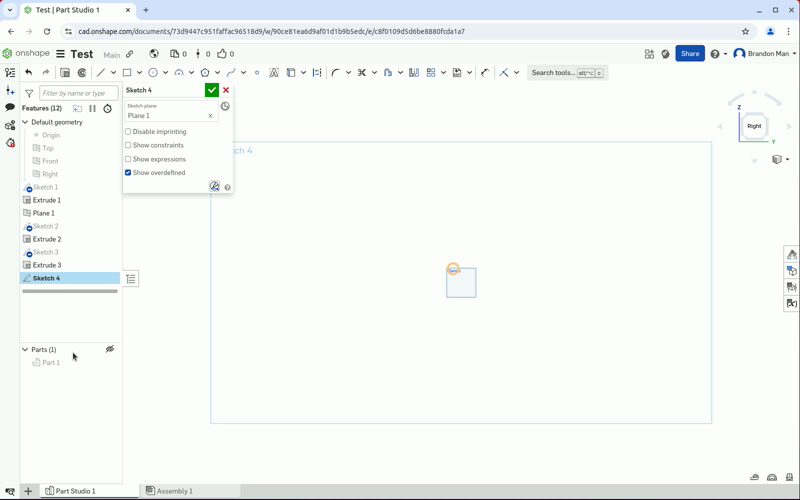
key_down(shift)
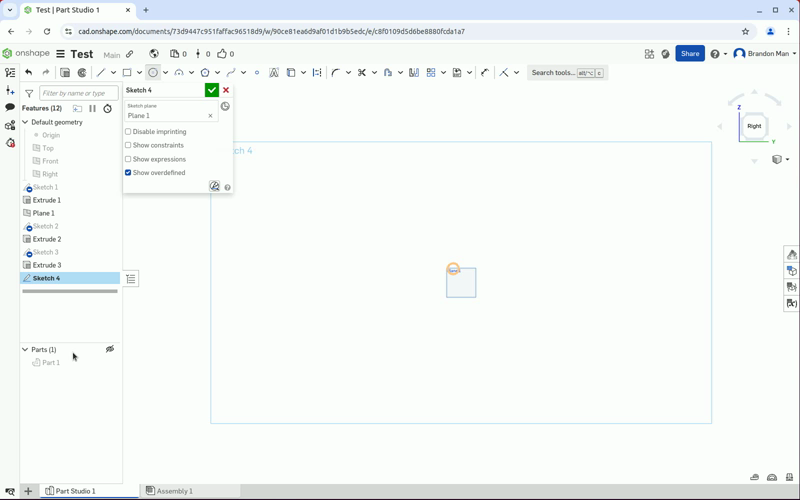
mouse_move(493, 191)
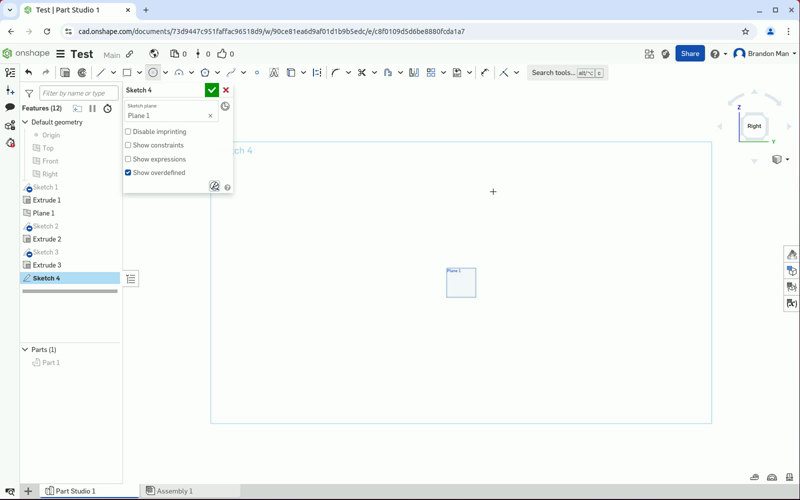
click(493, 191)
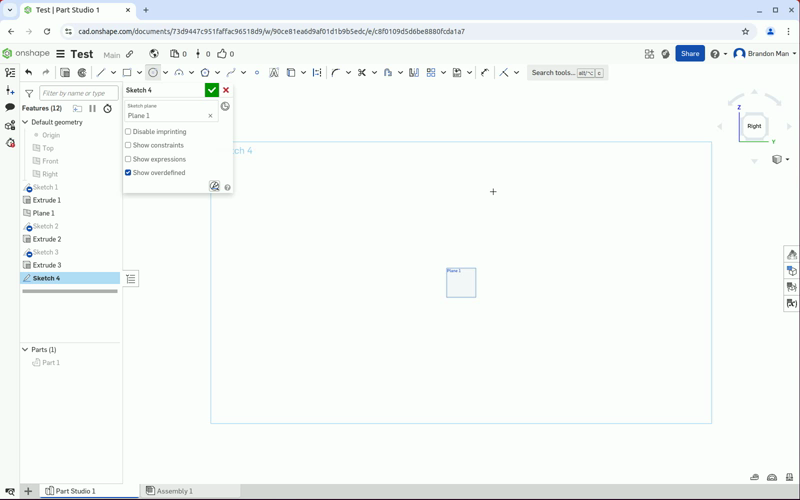
key_up(shift)
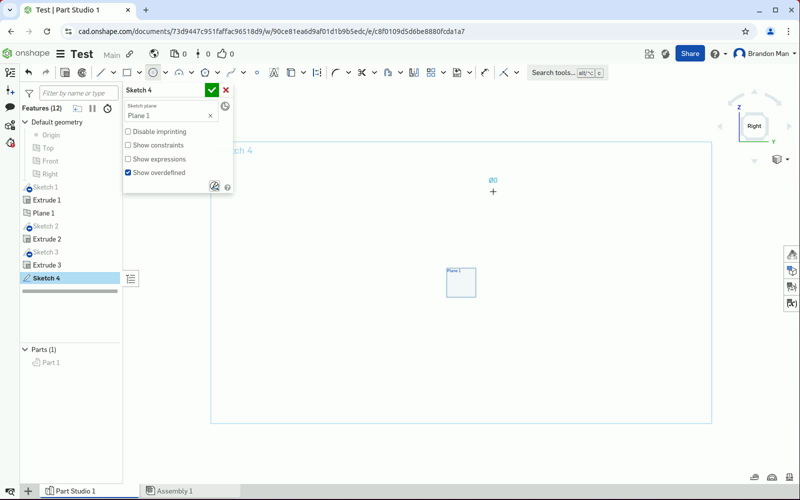
mouse_move(498, 191)
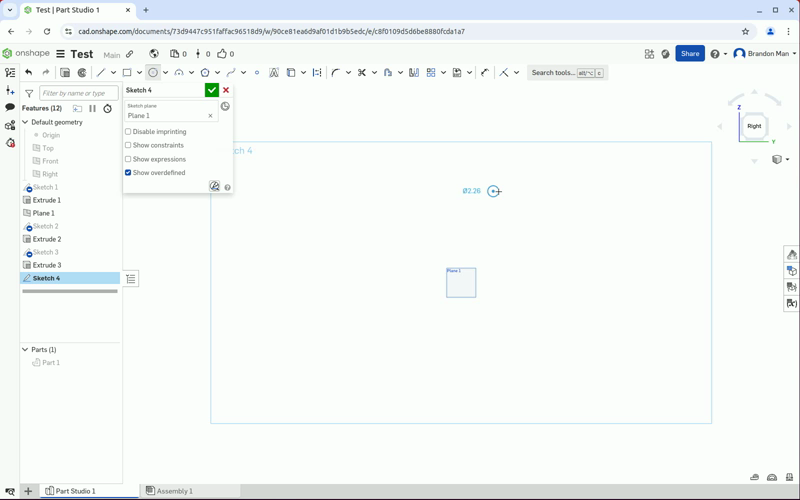
click(498, 191)
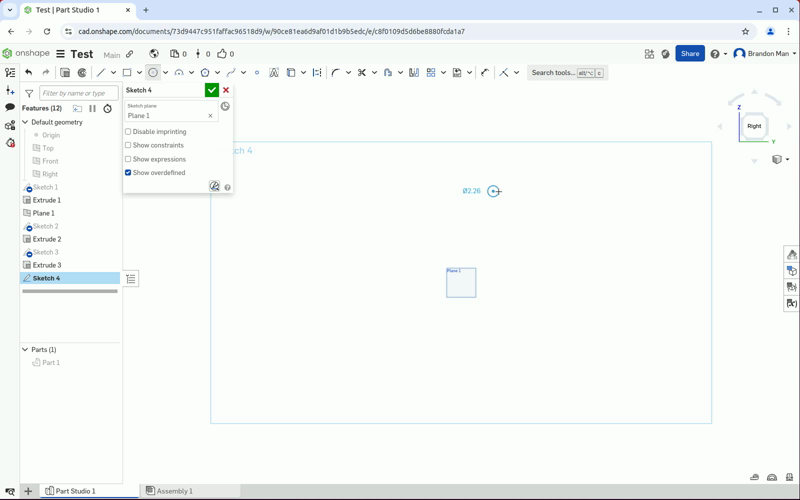
key(esc)
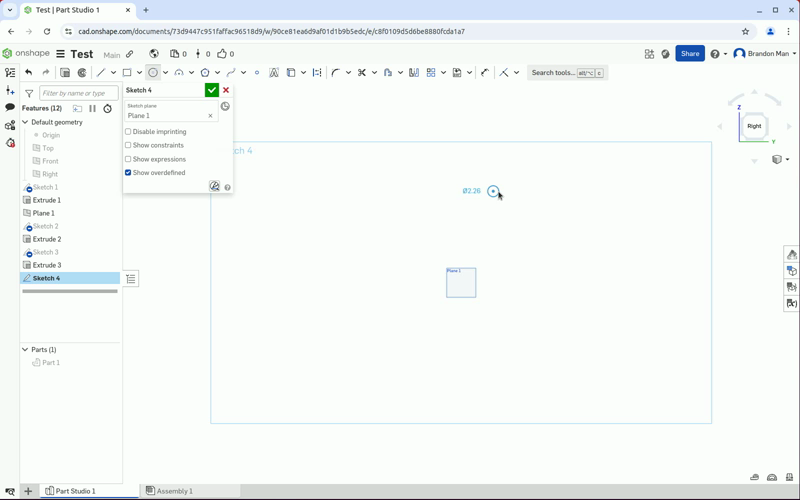
mouse_move(488, 192)
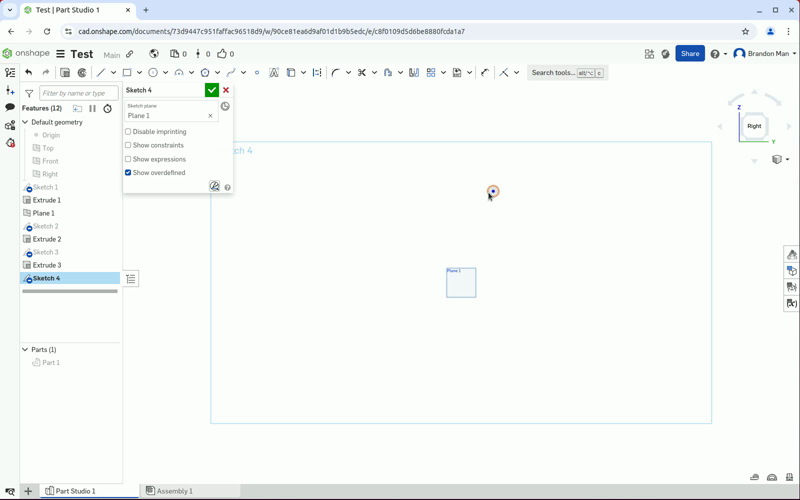
scroll(6)
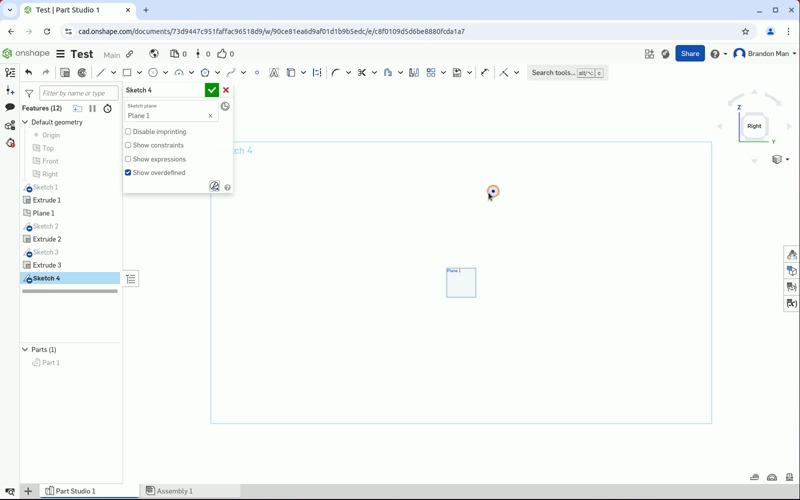
scroll(6)
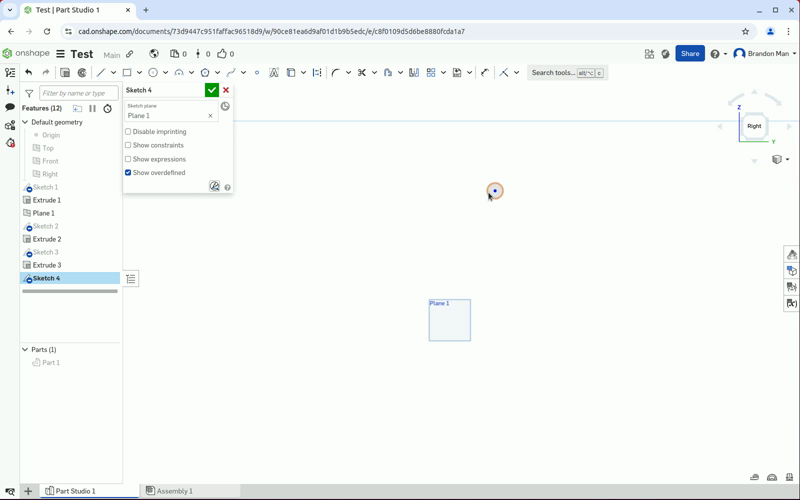
scroll(6)
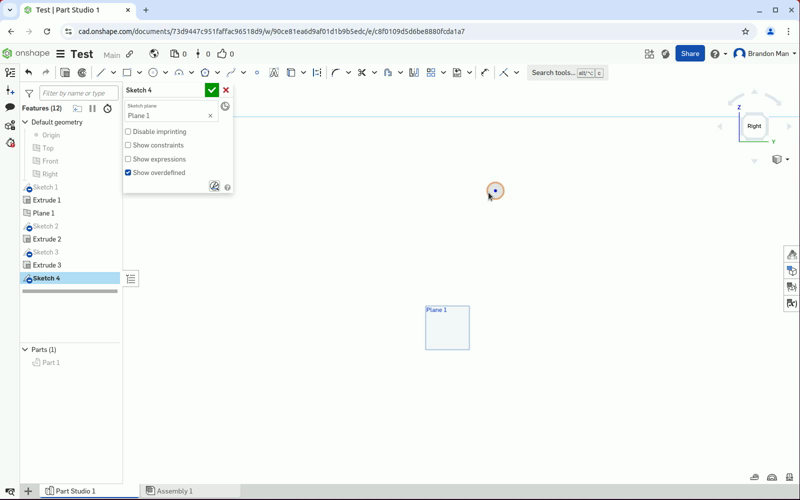
scroll(6)
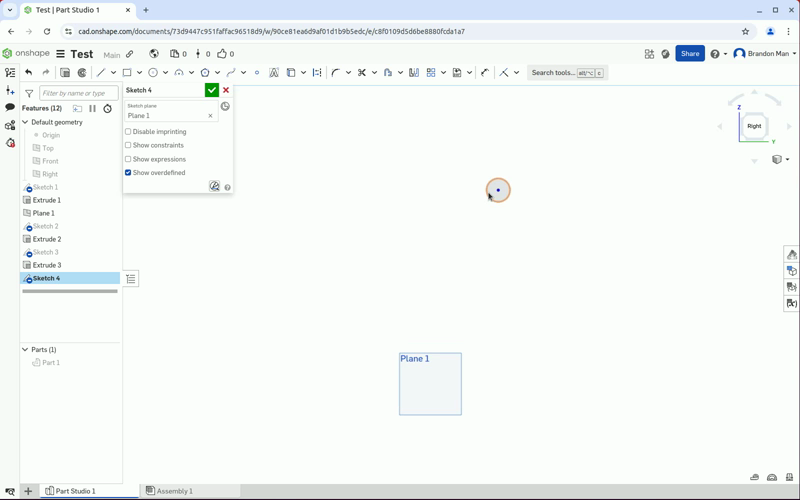
scroll(6)
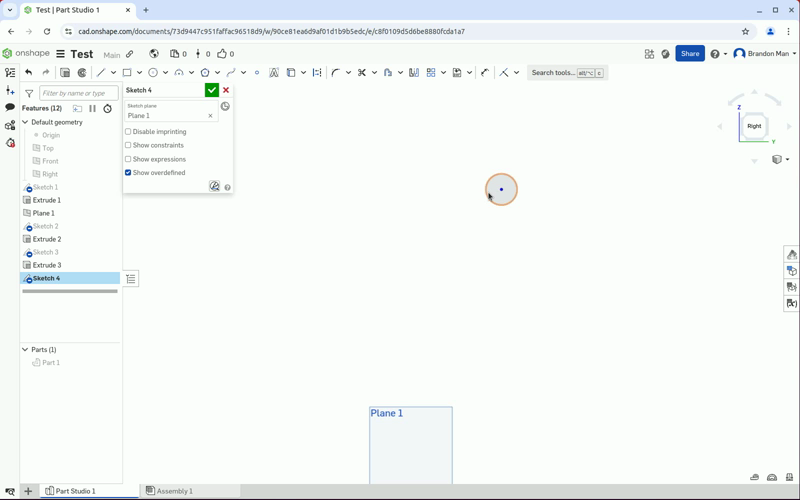
scroll(6)
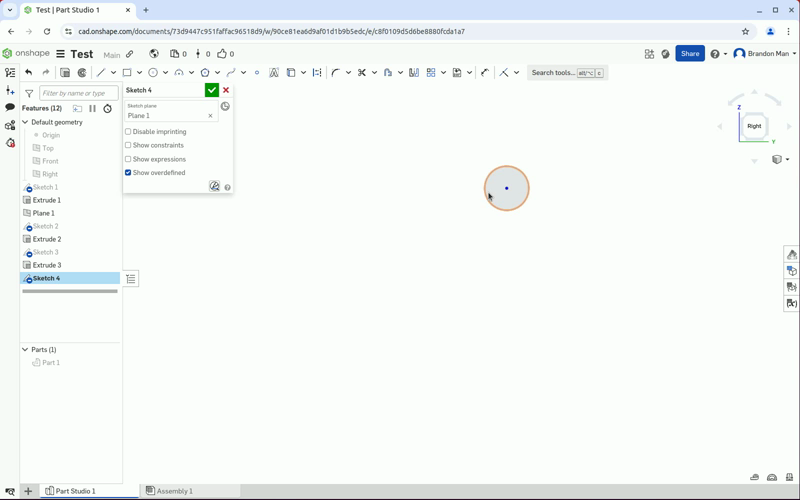
scroll(6)
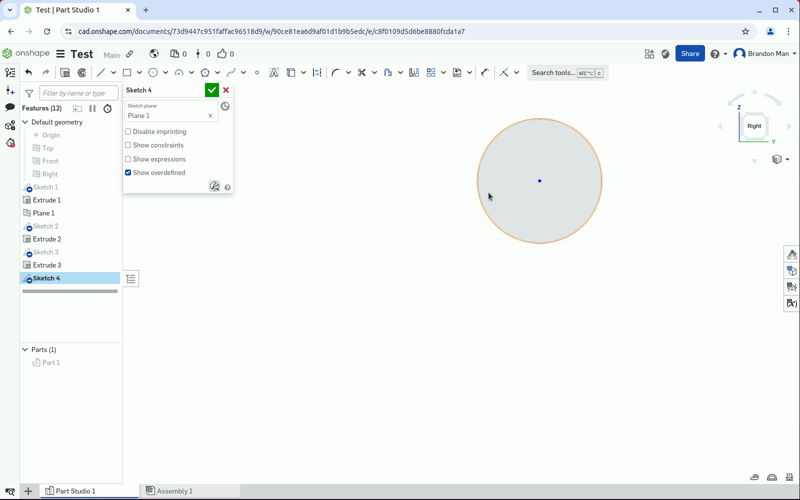
click(488, 192)
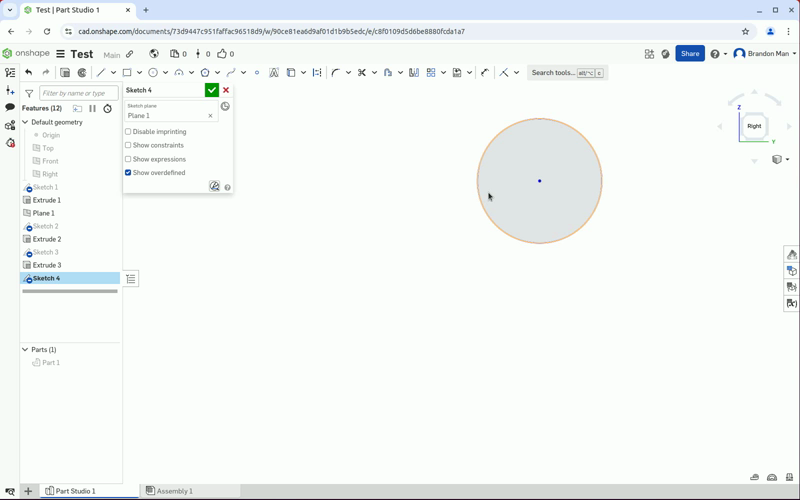
scroll(-6)
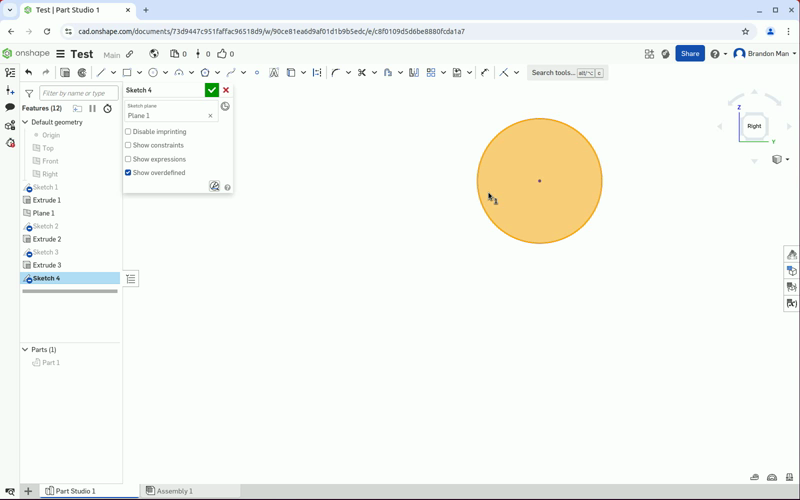
scroll(-6)
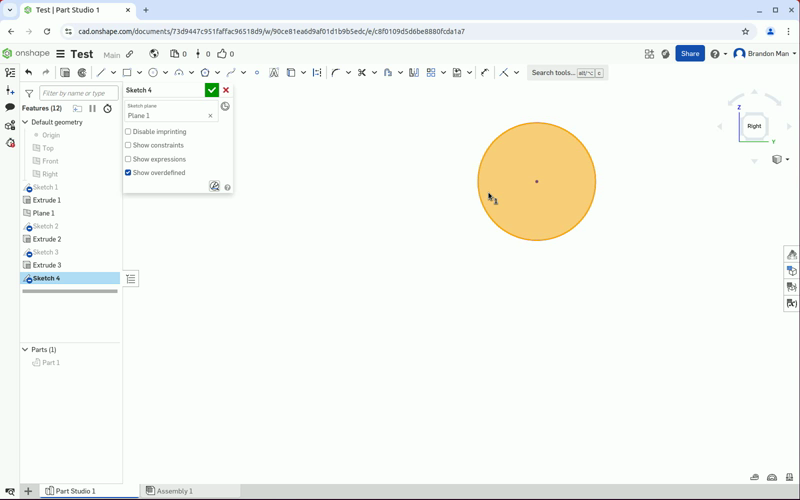
scroll(-6)
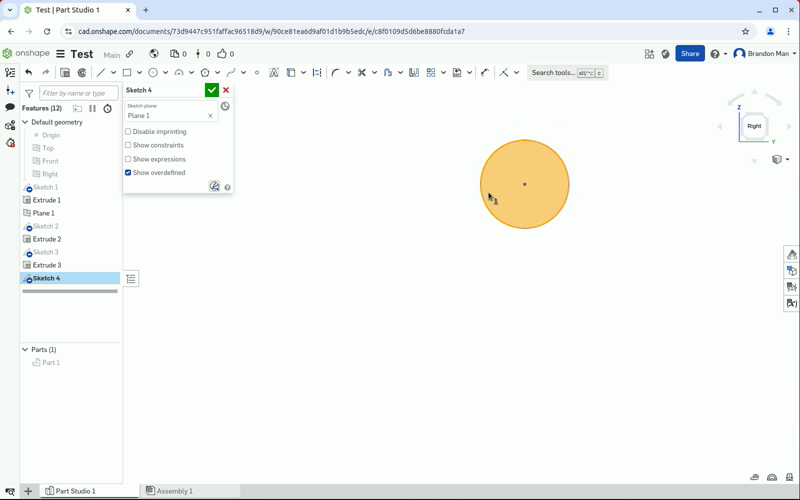
scroll(-6)
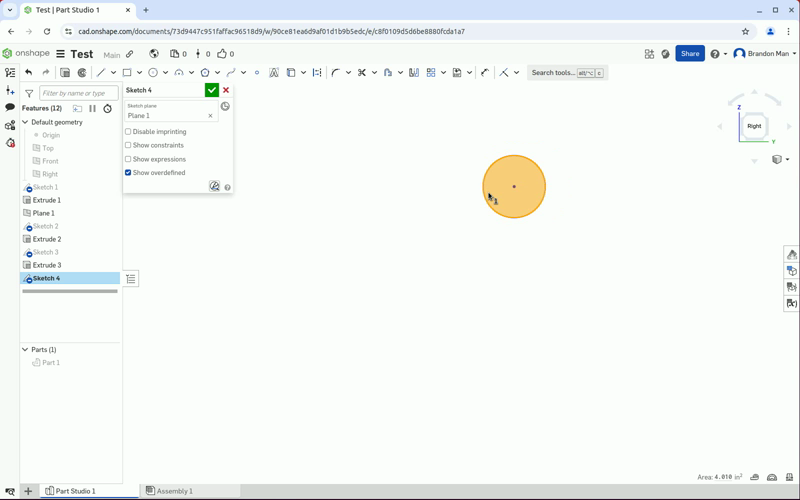
scroll(-6)
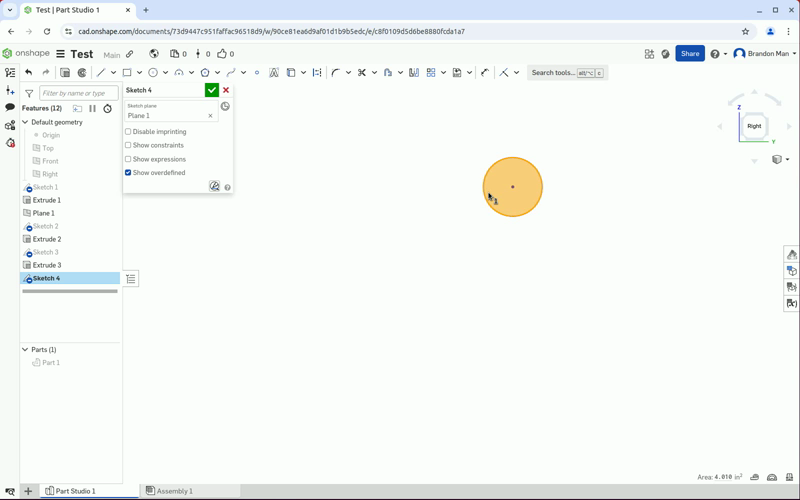
scroll(-6)
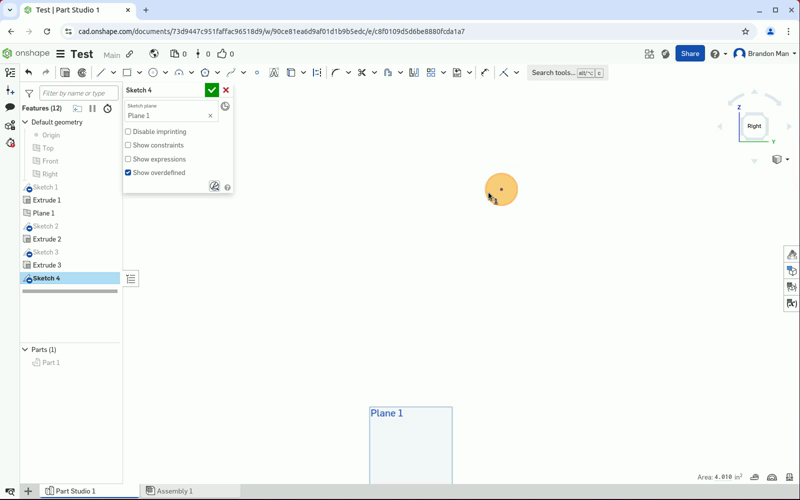
scroll(-6)
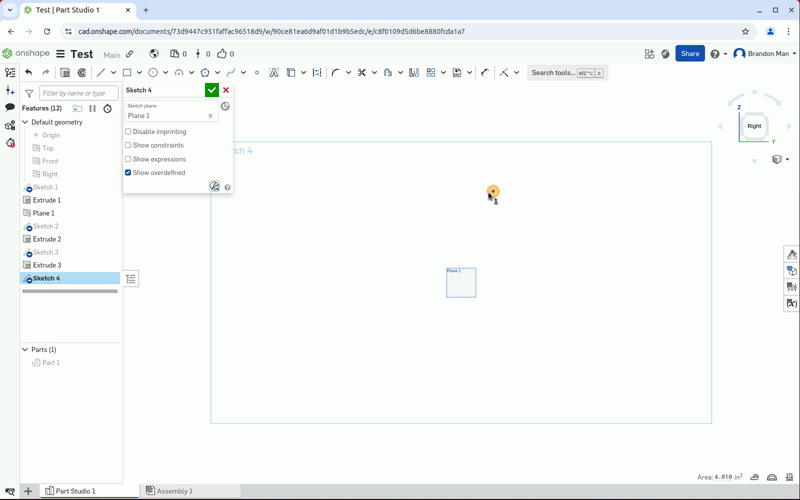
mouse_move(73, 352)
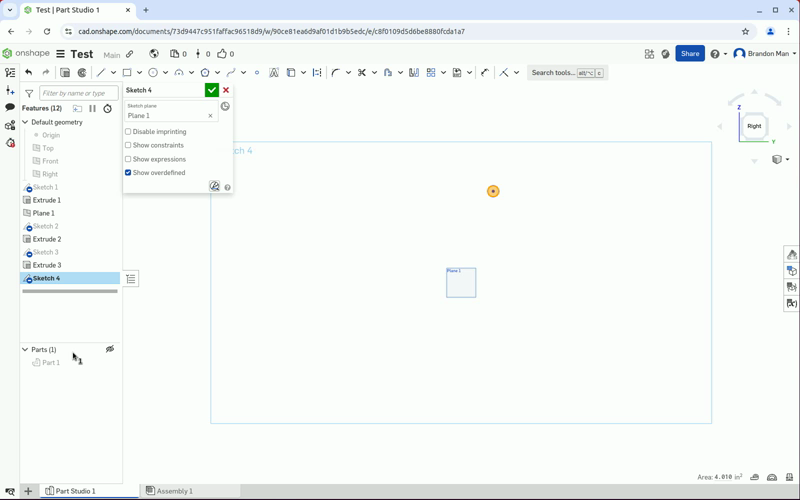
key(shift+y)
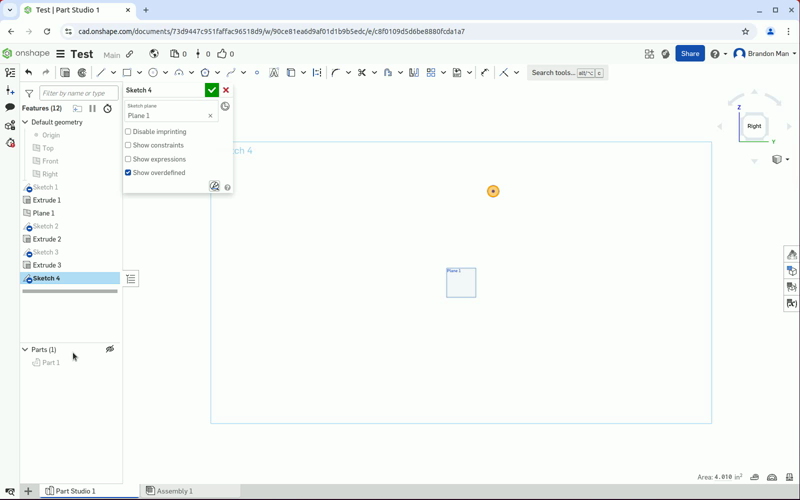
key(shift+e)
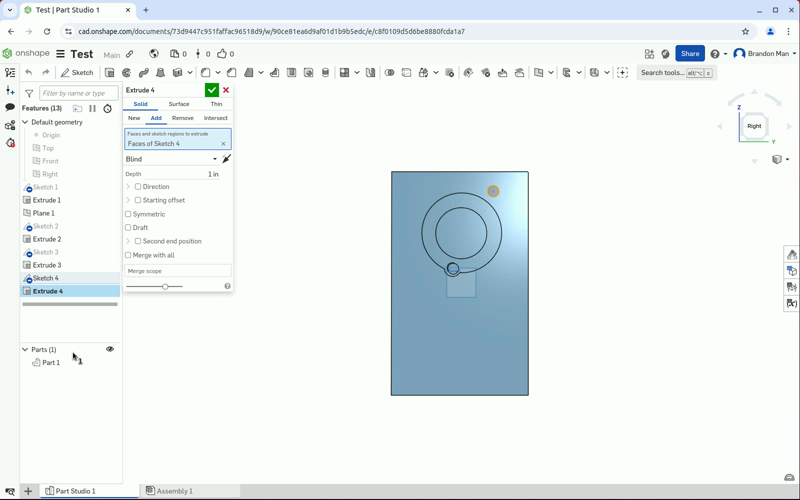
mouse_move(143, 106)
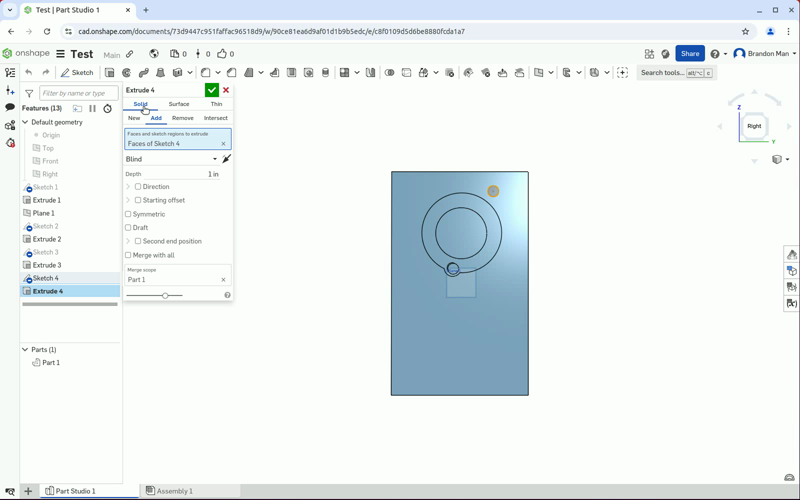
click(143, 106)
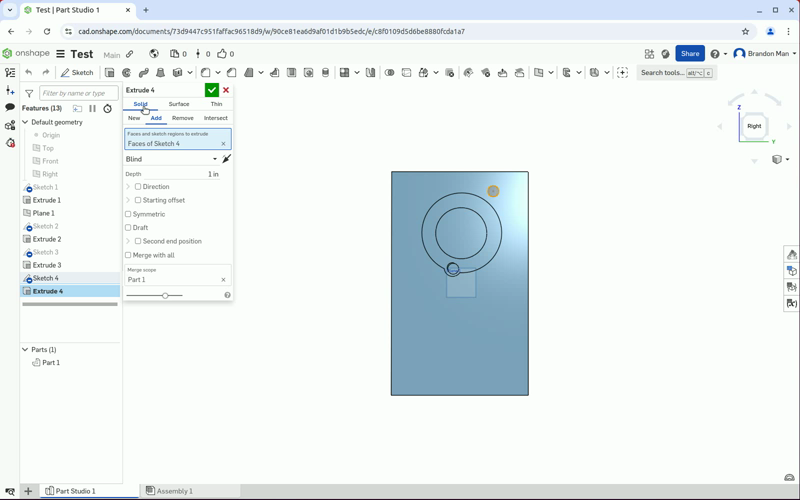
mouse_move(186, 120)
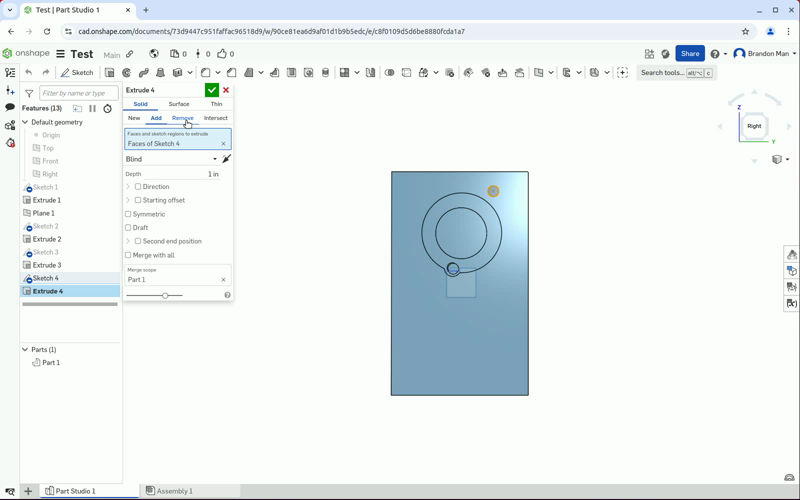
click(186, 120)
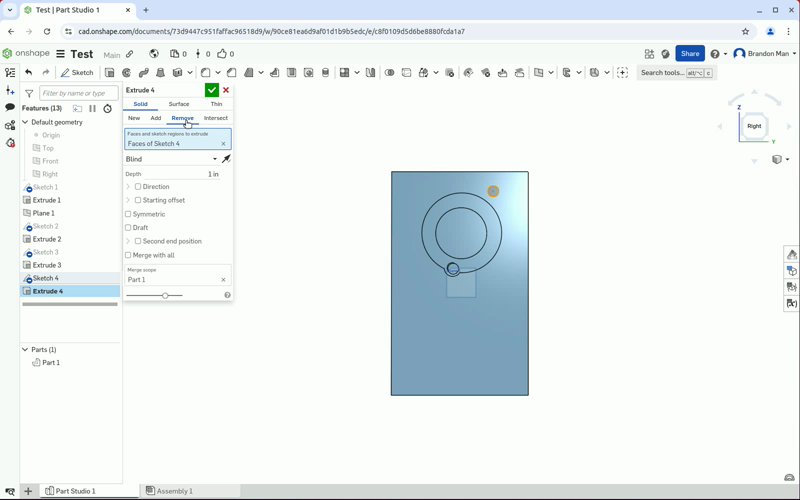
key(tab, 4)
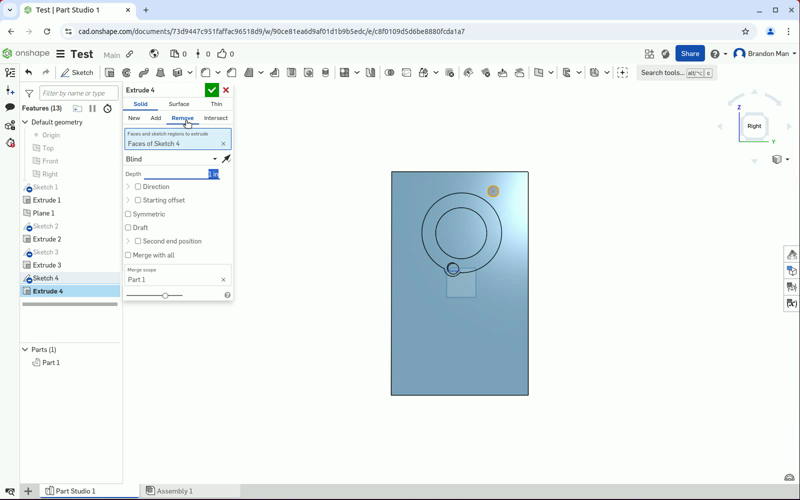
text(5.777)
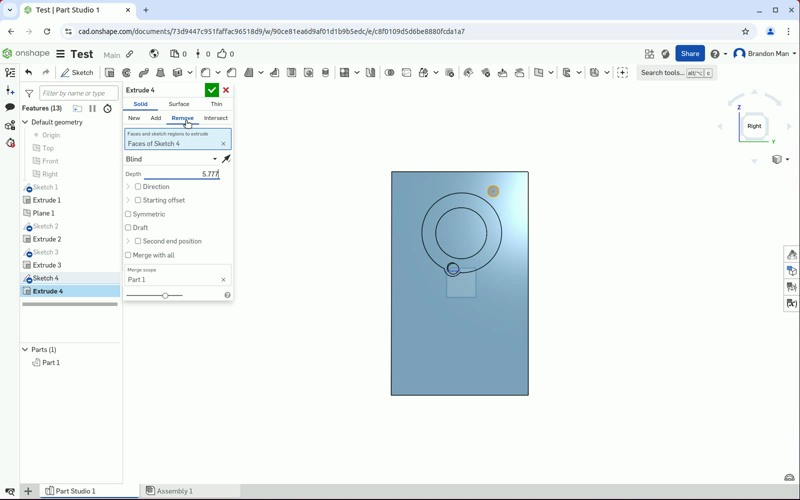
key(tab, 6)
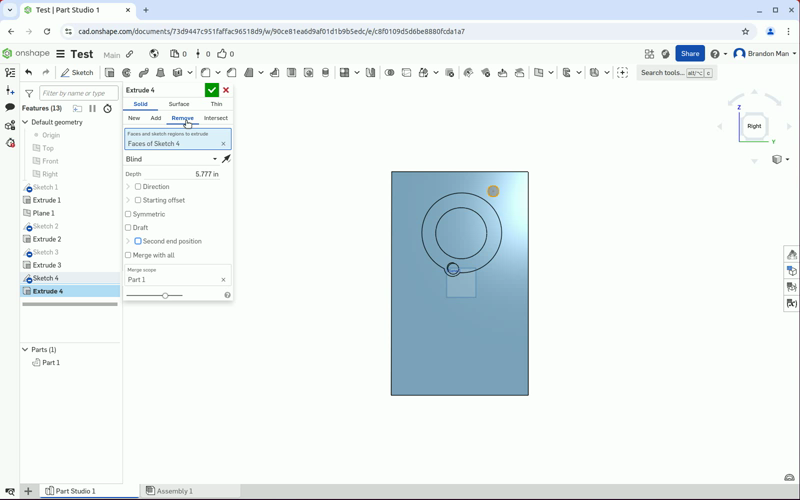
key(space)
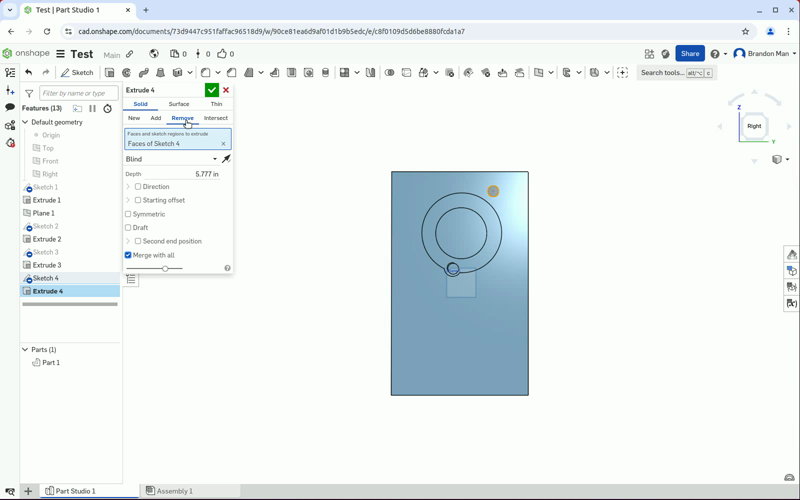
key(enter)
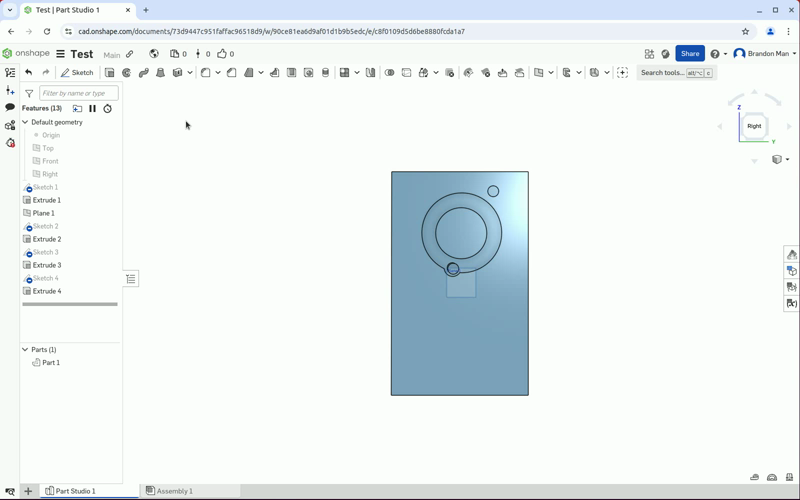
key(shift+h)
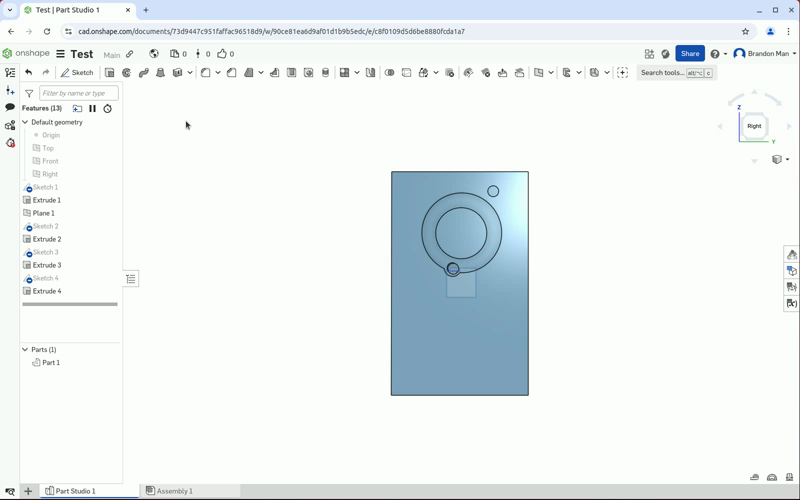
key(shift+h)
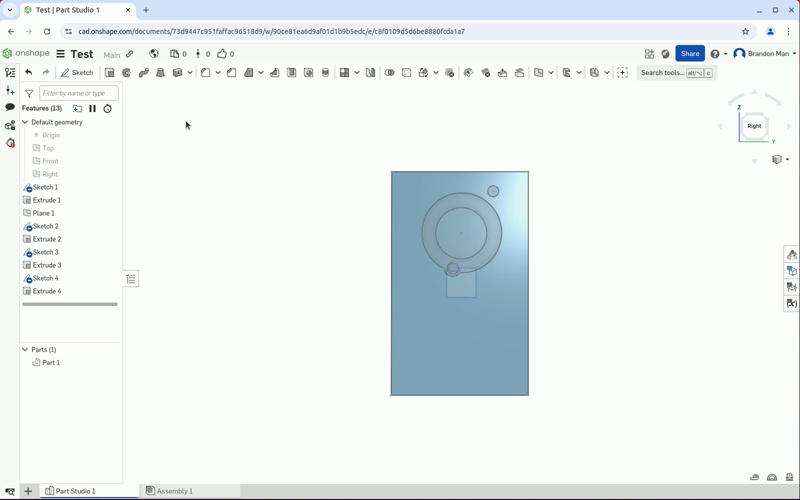
key(shift+7)
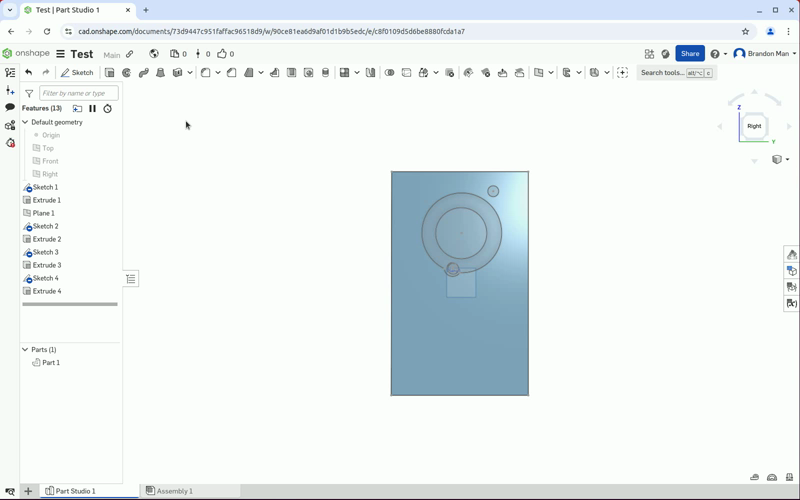
key(right, 2)
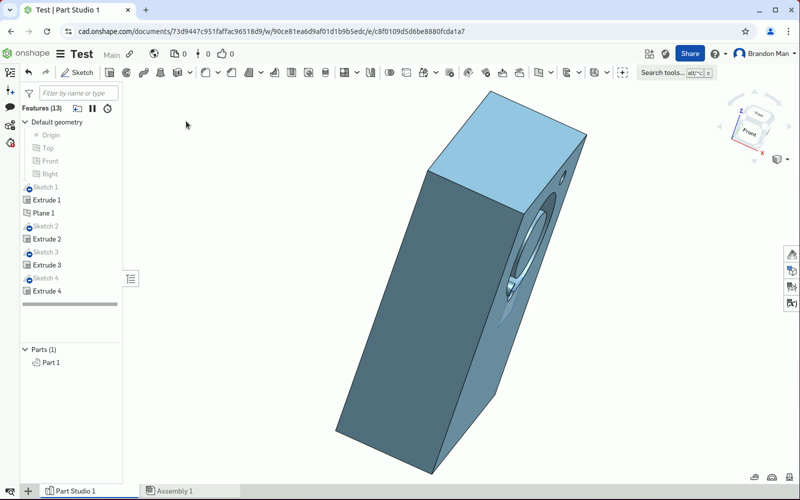
key(down, 2)
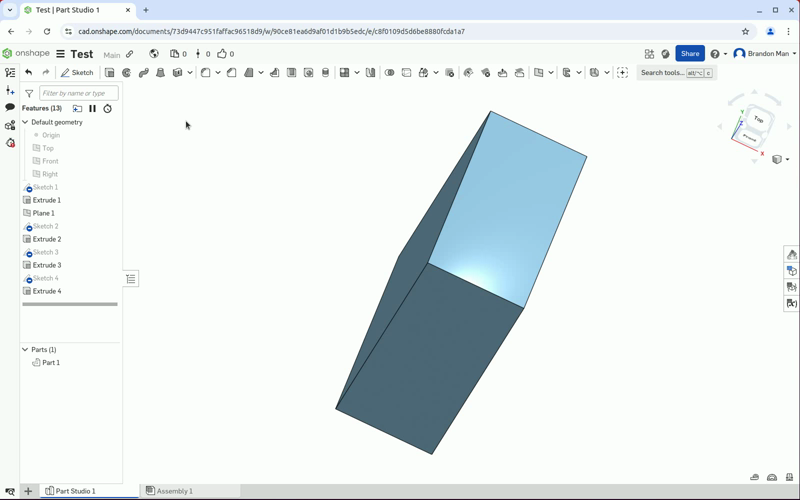
key(up, 2)
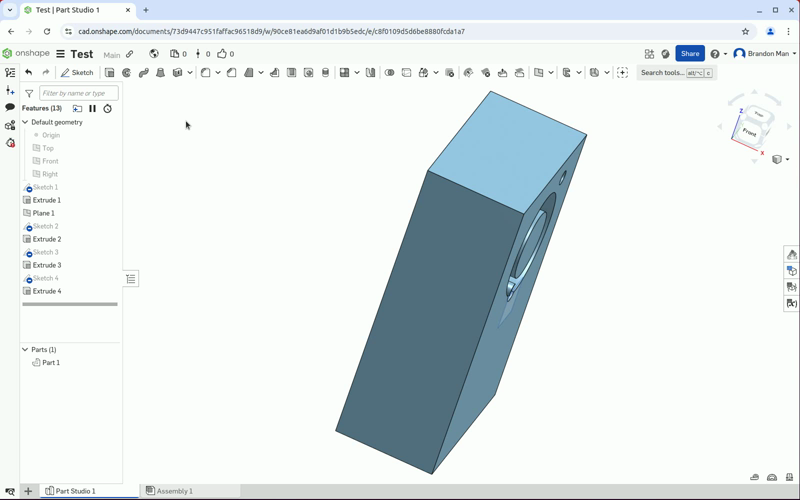
key(left, 2)
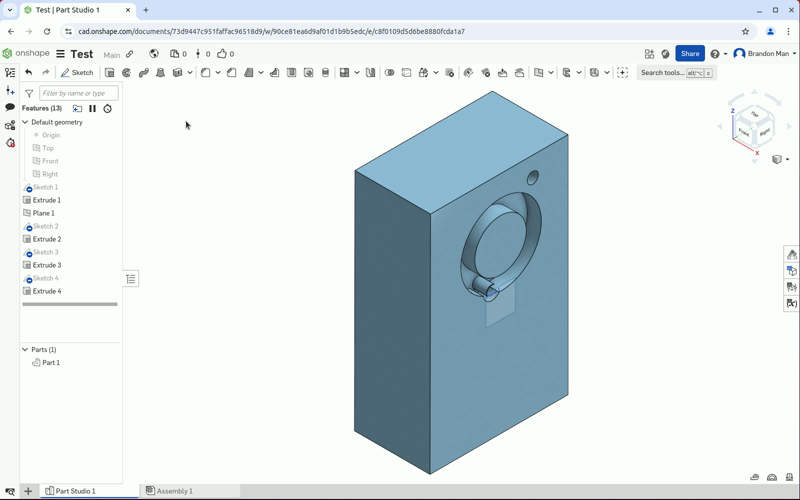
mouse_move(73, 189)
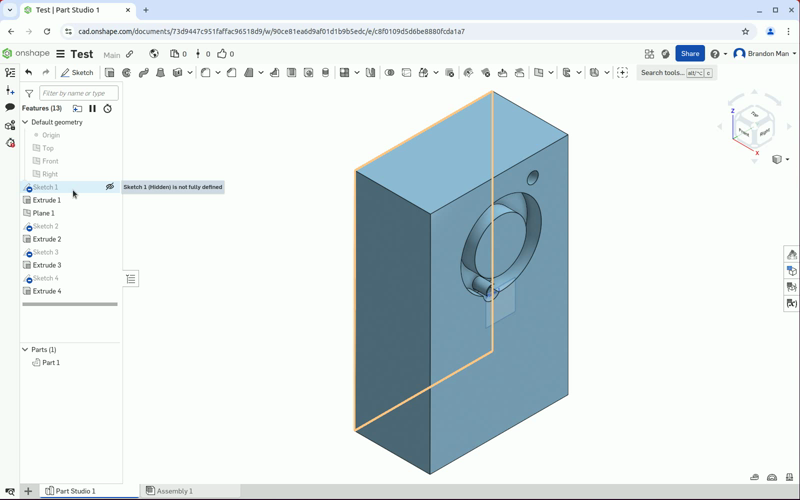
click(73, 189)